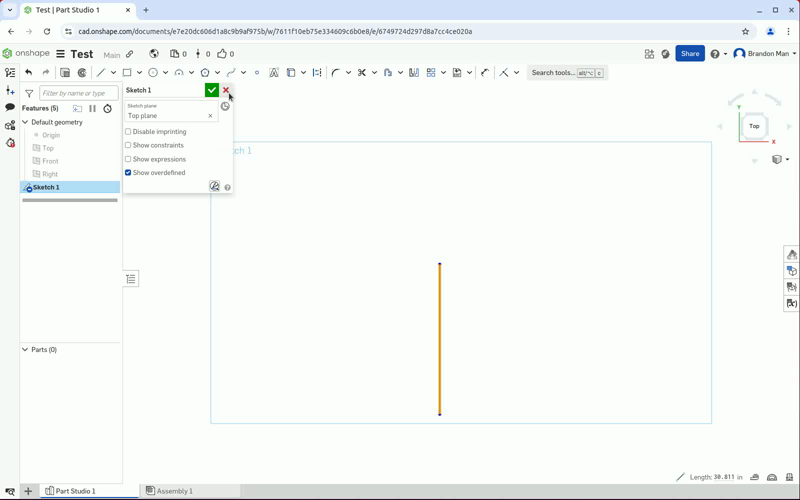
key(shift+h)
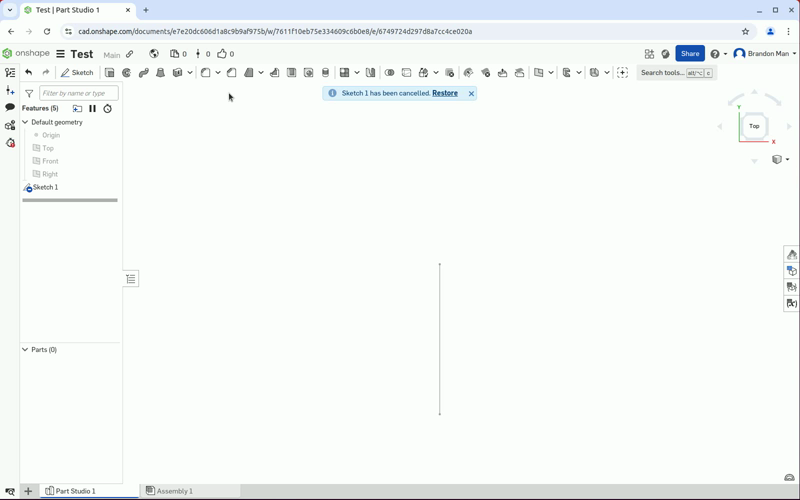
mouse_move(73, 352)
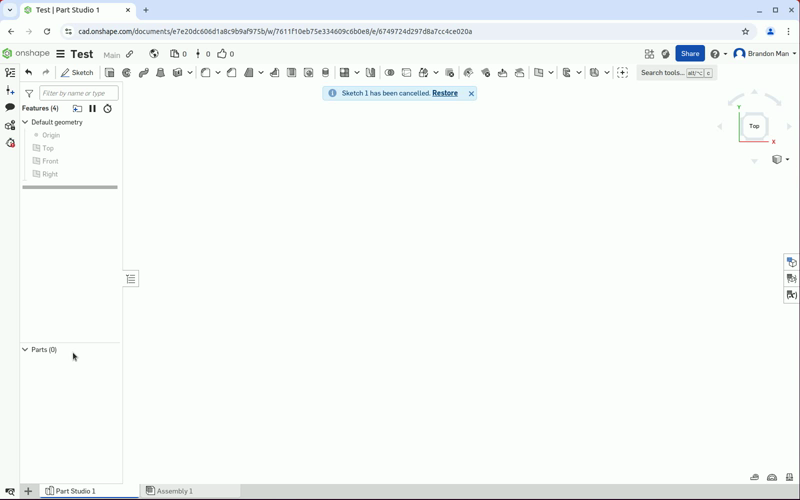
key(y)
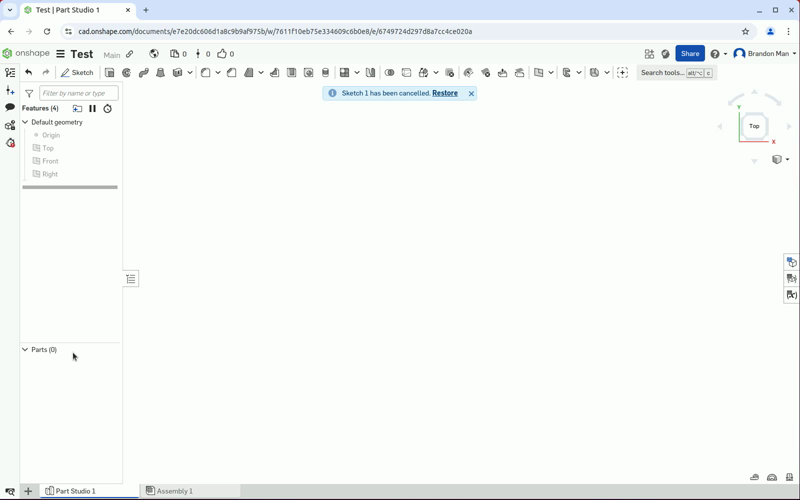
key(shift+p)
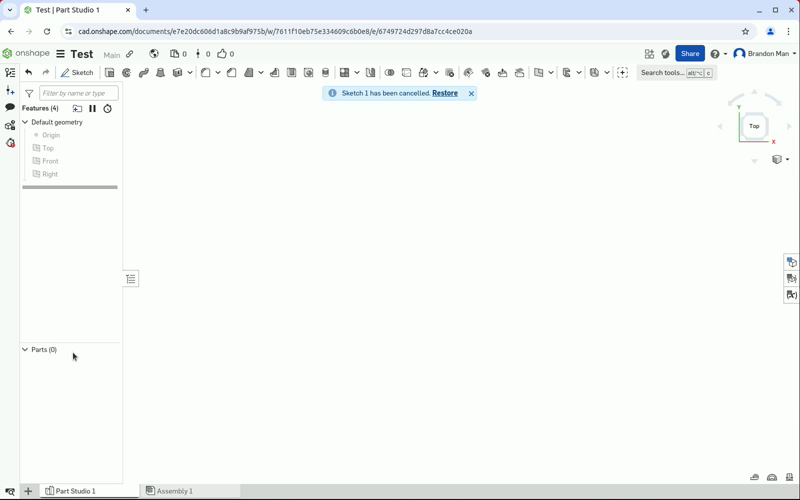
key(space)
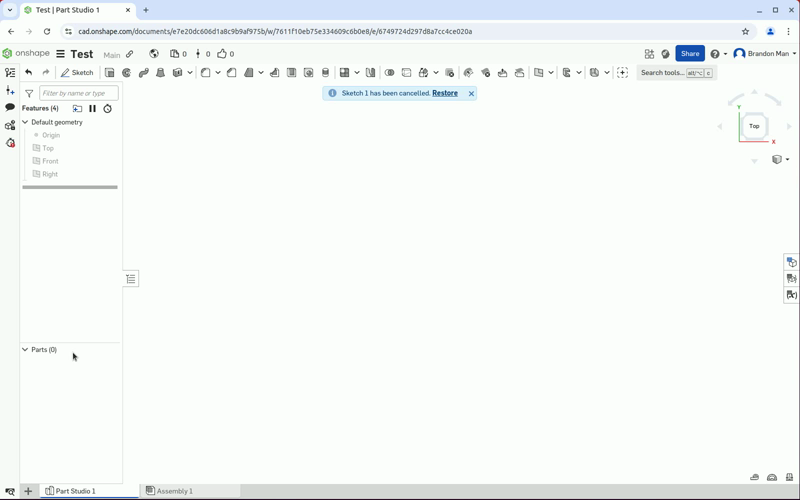
key_down(shift)
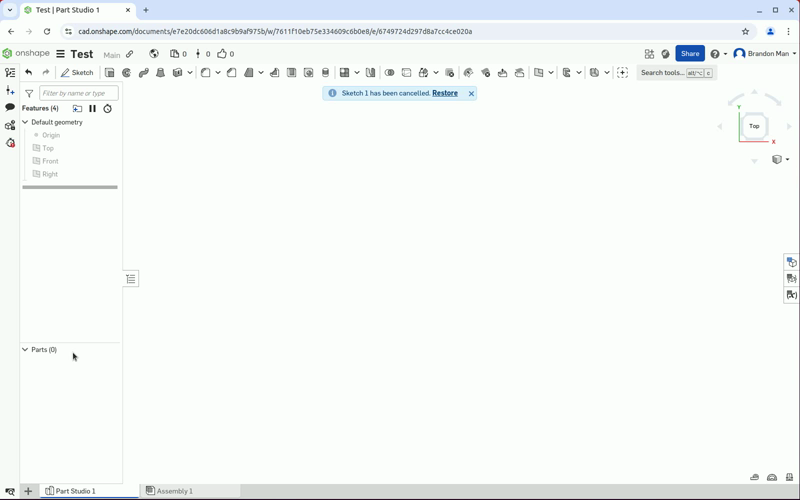
key(up)
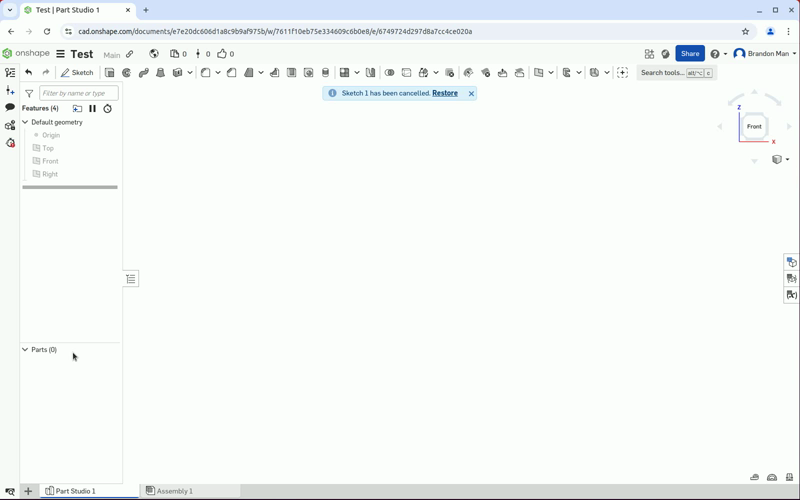
key_up(shift)
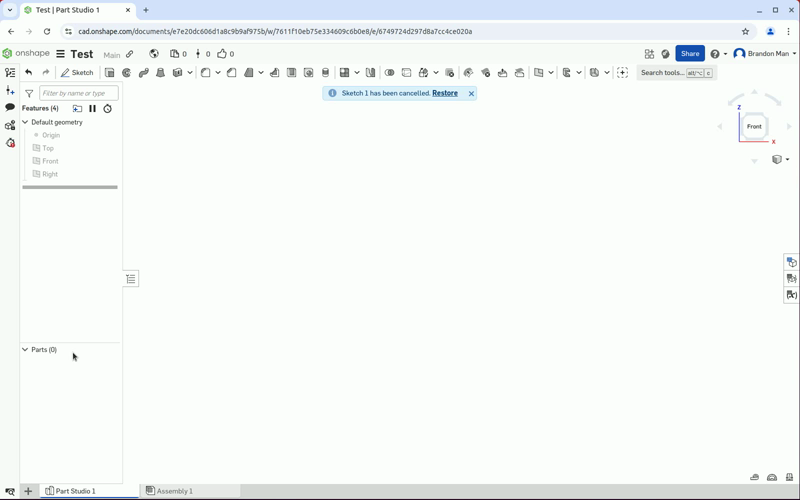
key(space)
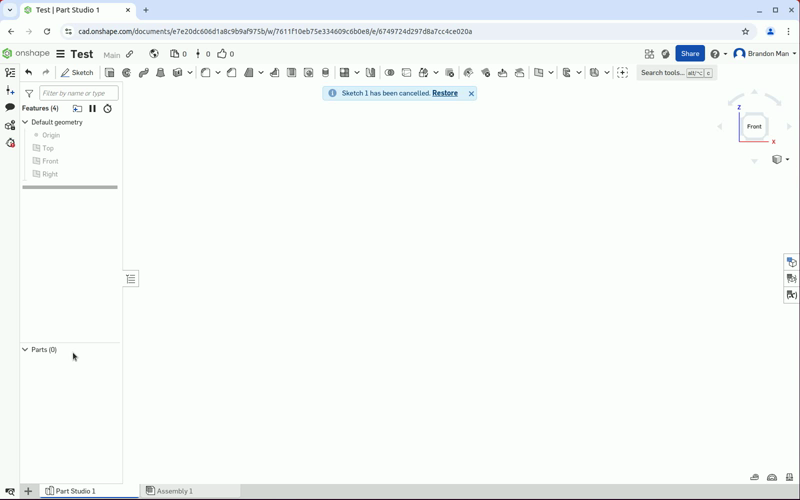
key_down(shift)
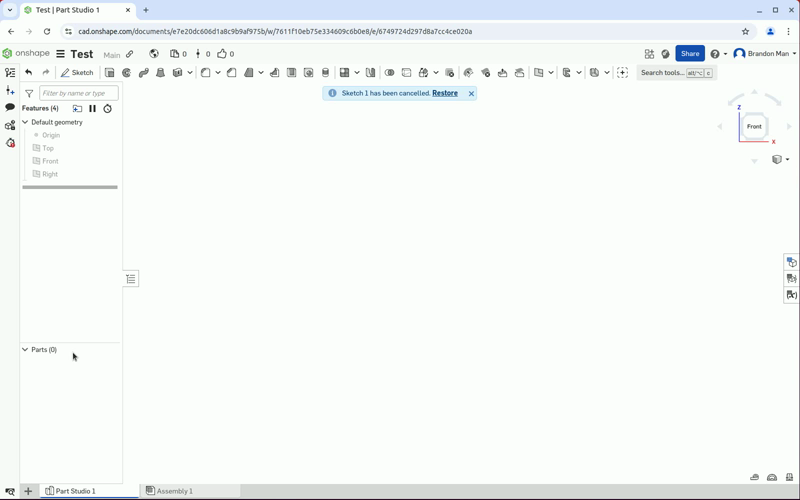
key(left)
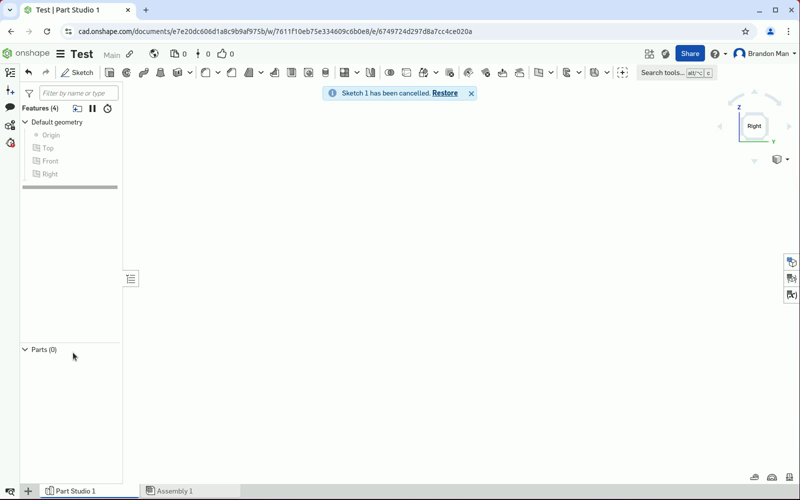
key_up(shift)
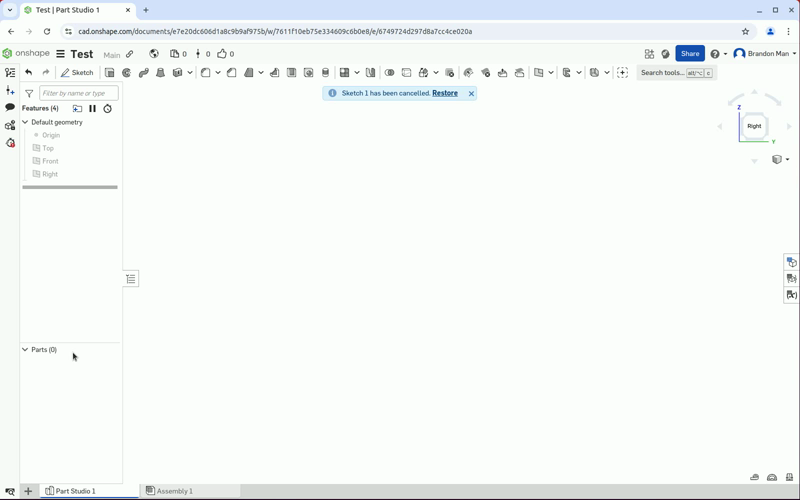
mouse_move(73, 352)
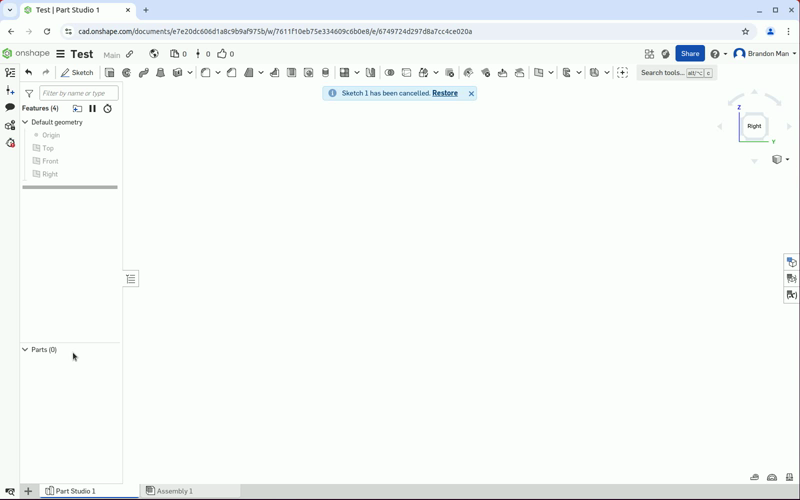
key(shift+y)
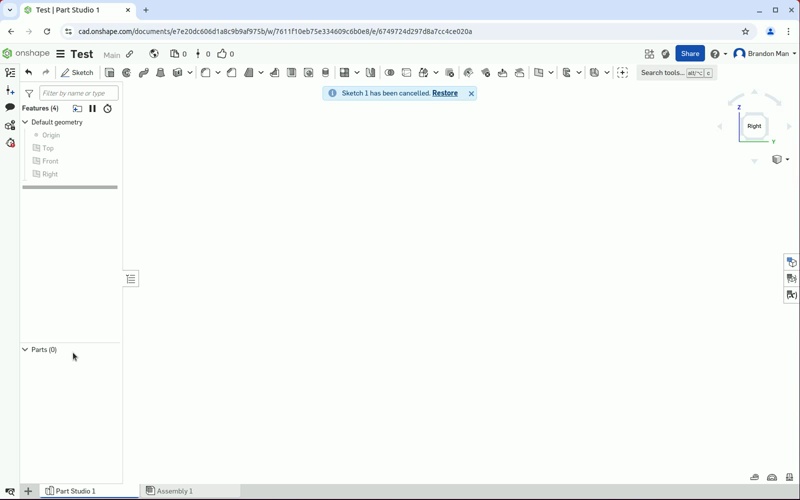
key(shift+s)
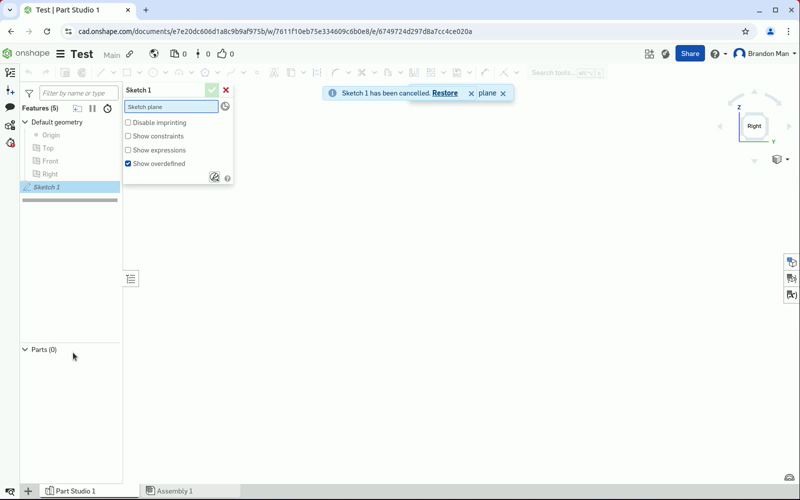
mouse_move(73, 176)
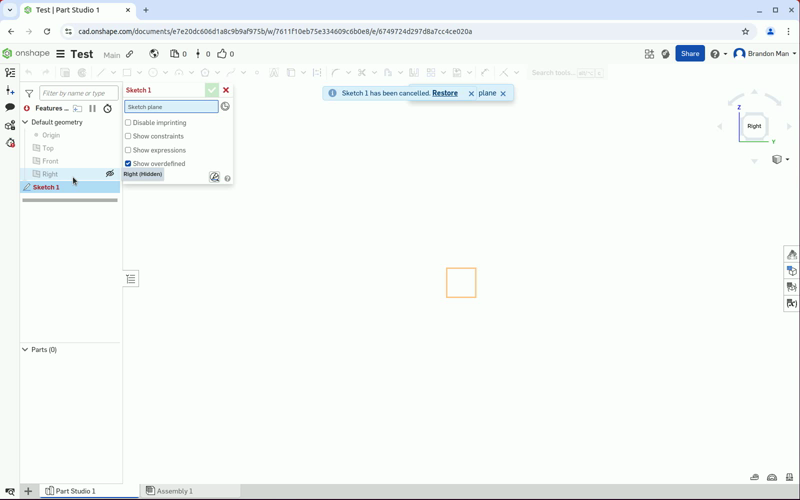
click(73, 176)
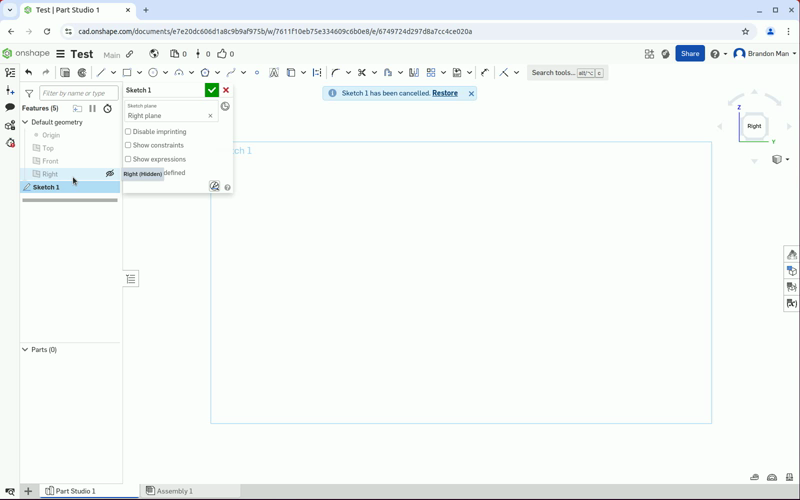
mouse_move(73, 352)
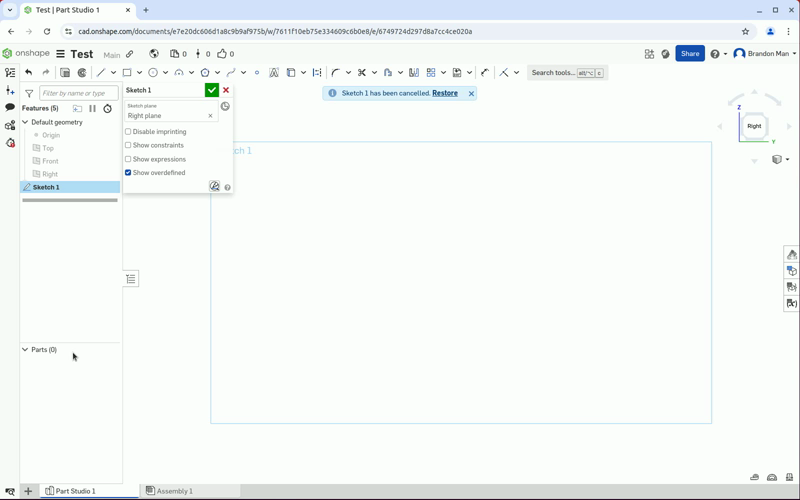
key(y)
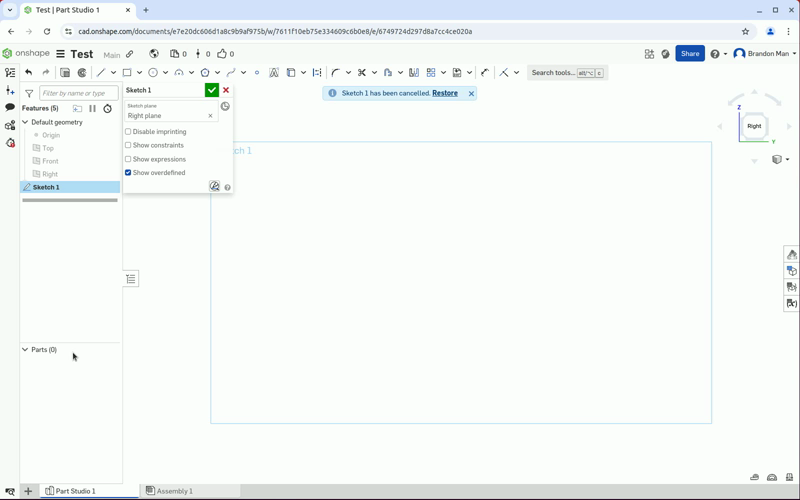
key(l)
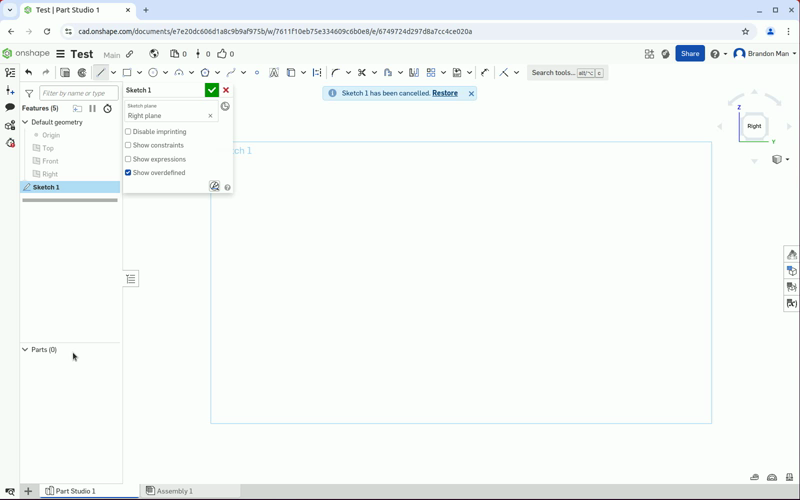
key_down(shift)
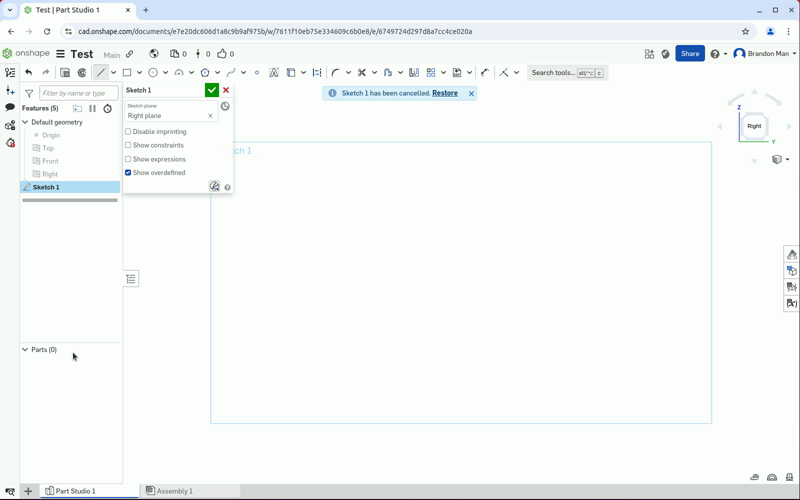
mouse_move(451, 387)
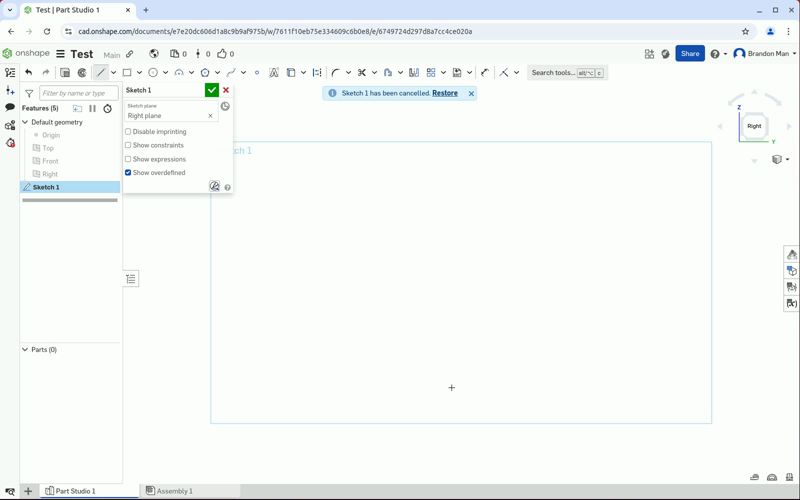
click(451, 387)
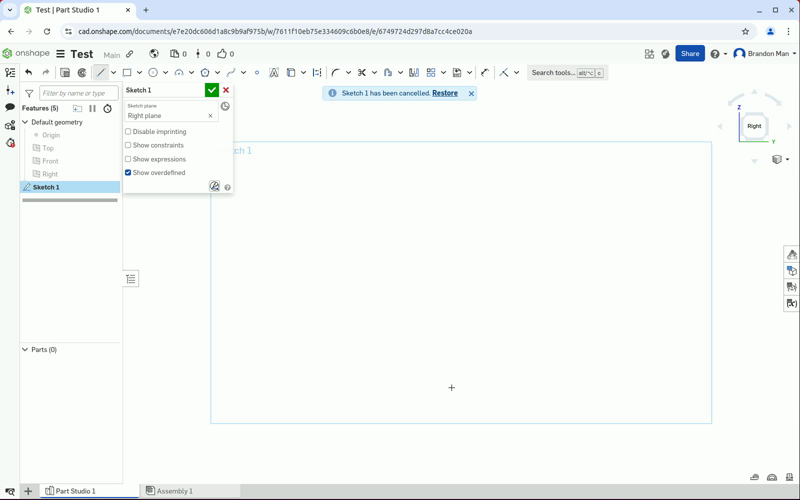
key_up(shift)
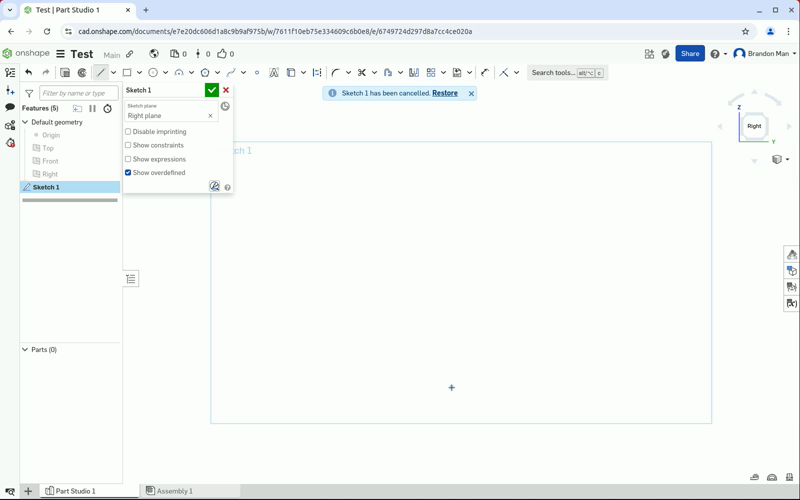
key_down(shift)
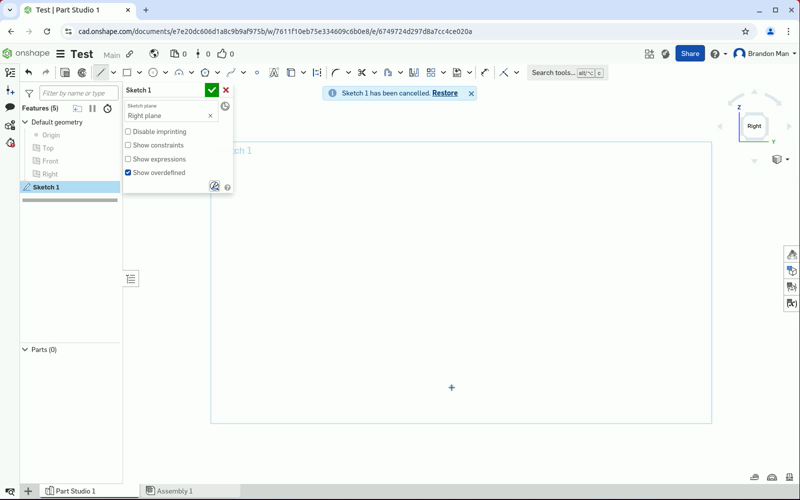
mouse_move(481, 387)
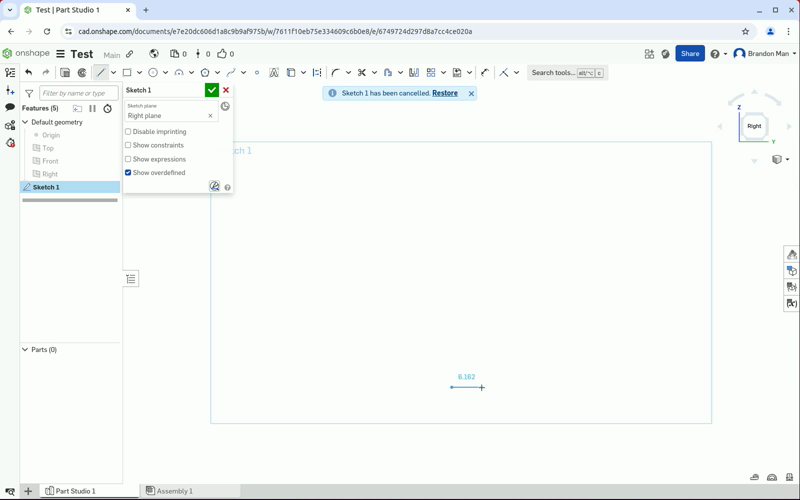
mouse_move(458, 387)
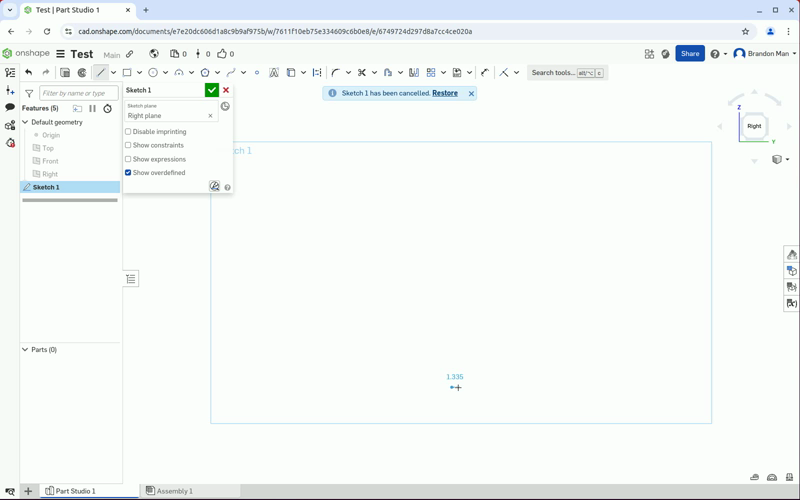
scroll(6)
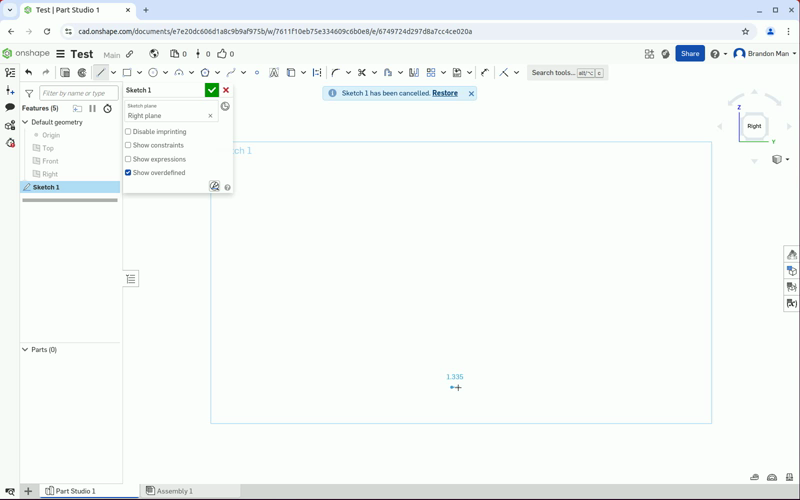
scroll(6)
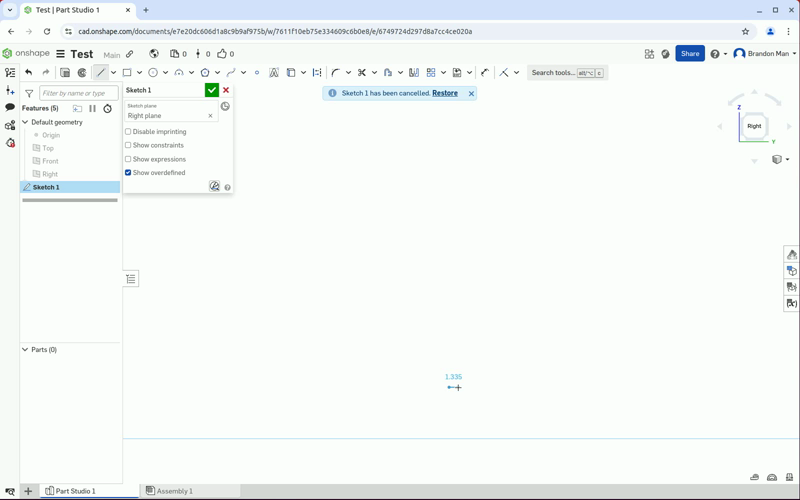
scroll(6)
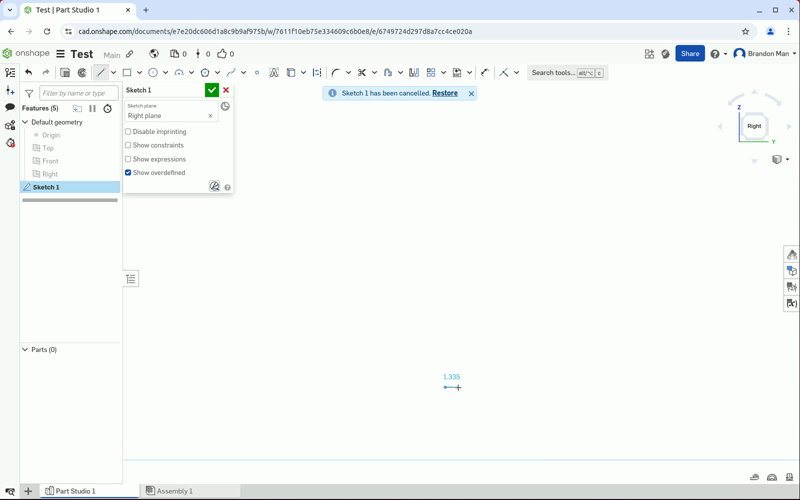
scroll(6)
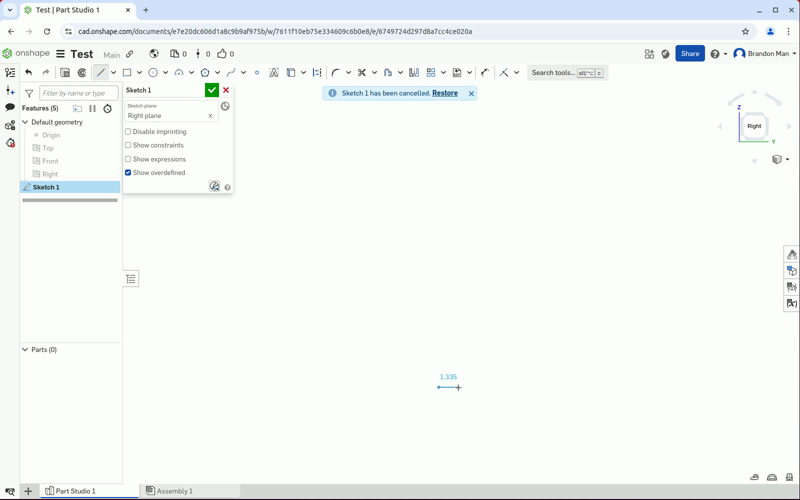
scroll(6)
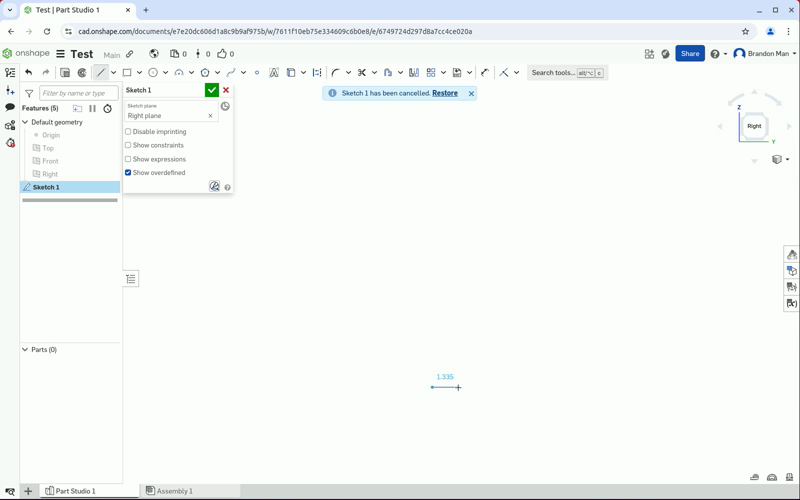
scroll(6)
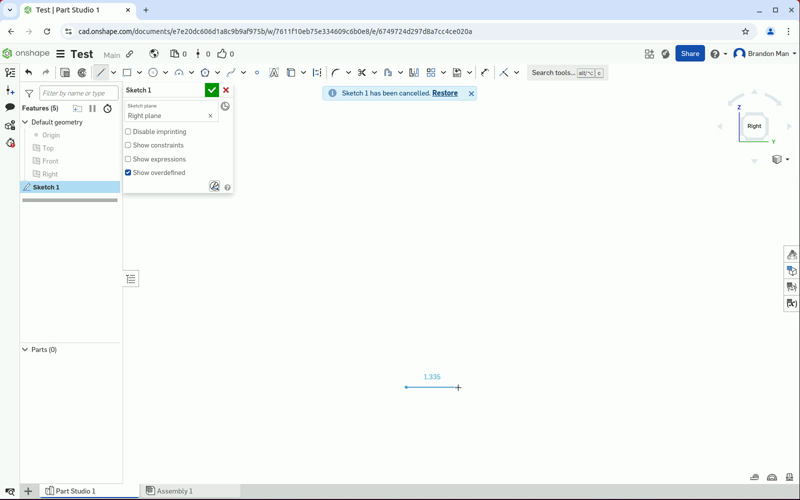
scroll(6)
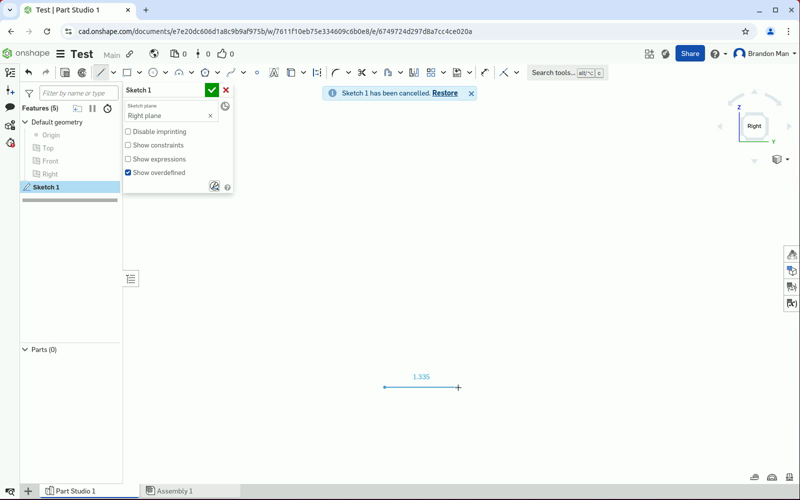
click(458, 387)
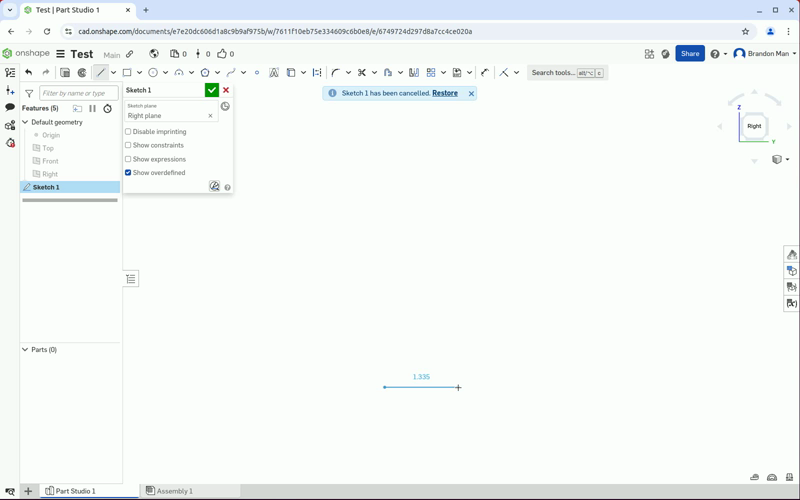
scroll(-6)
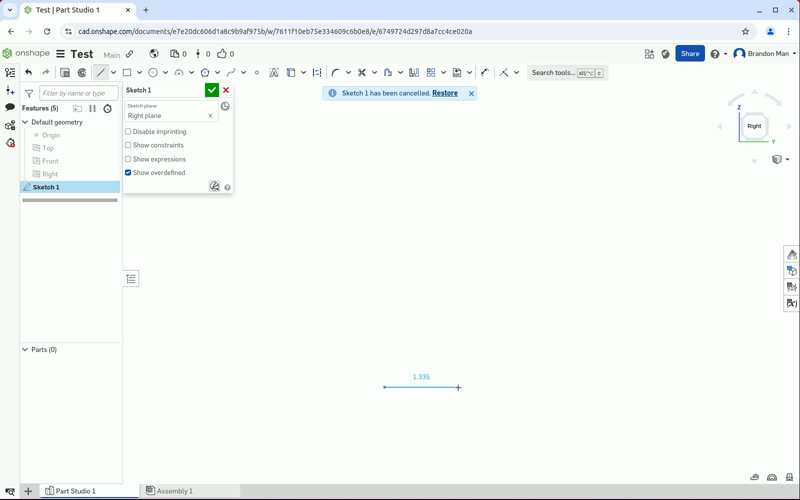
scroll(-6)
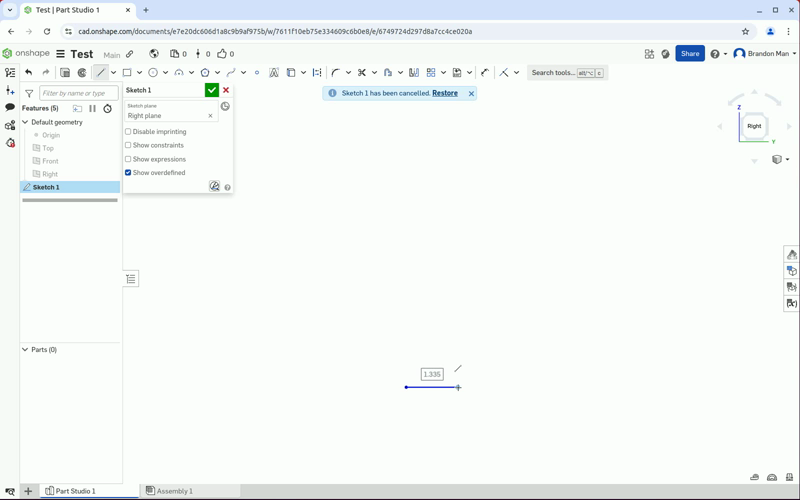
scroll(-6)
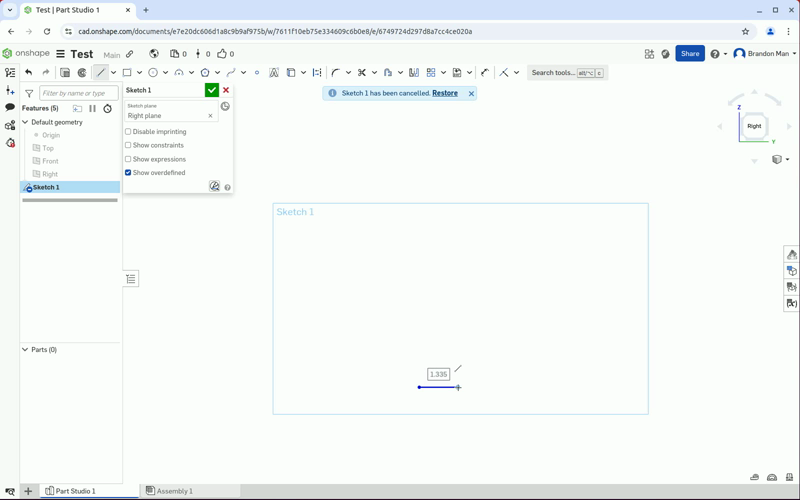
scroll(-6)
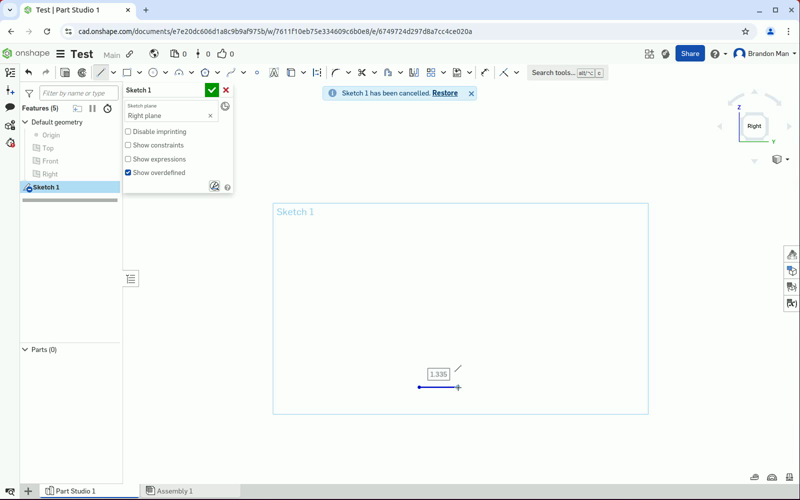
scroll(-6)
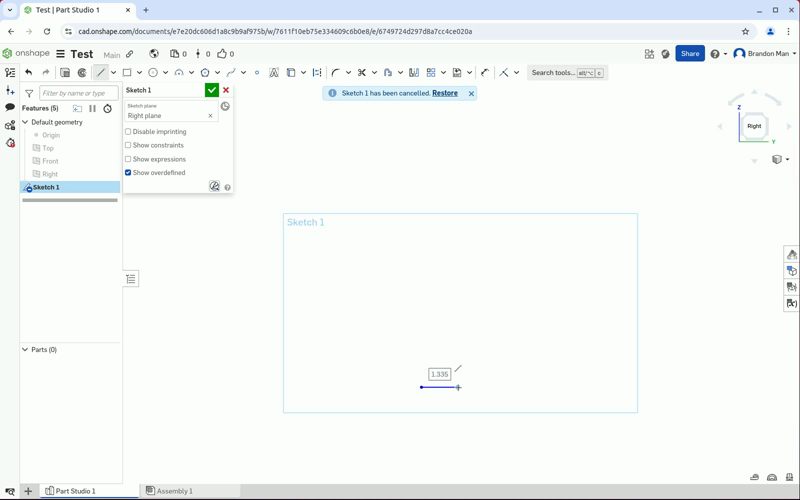
scroll(-6)
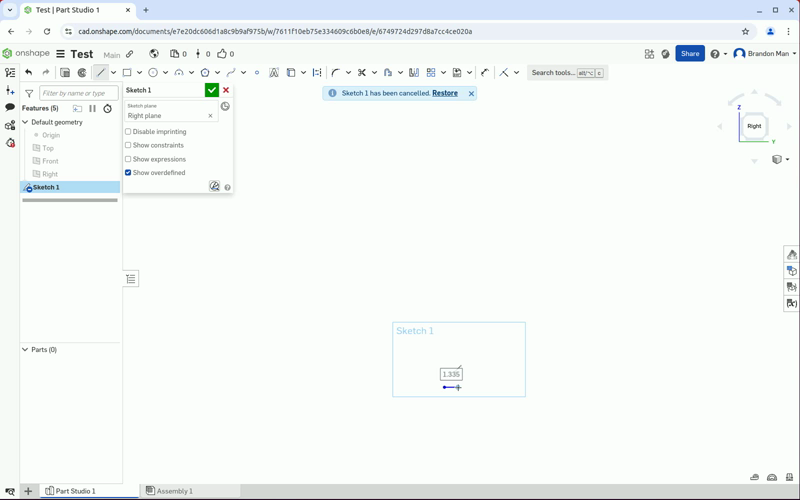
scroll(-6)
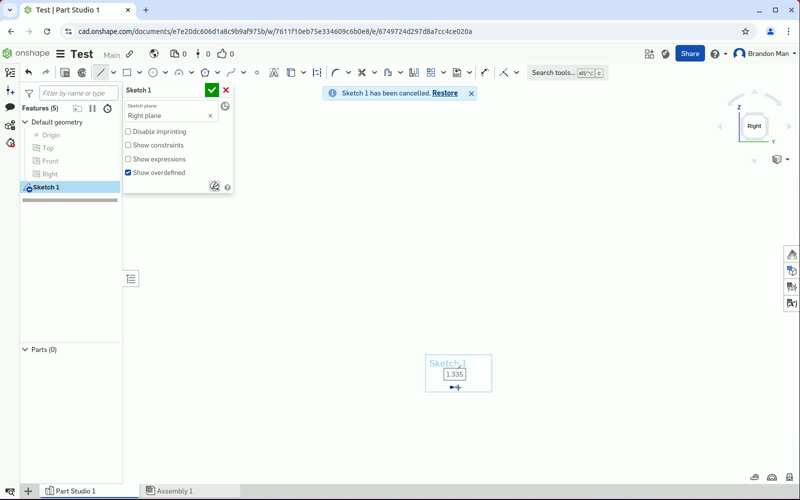
key_up(shift)
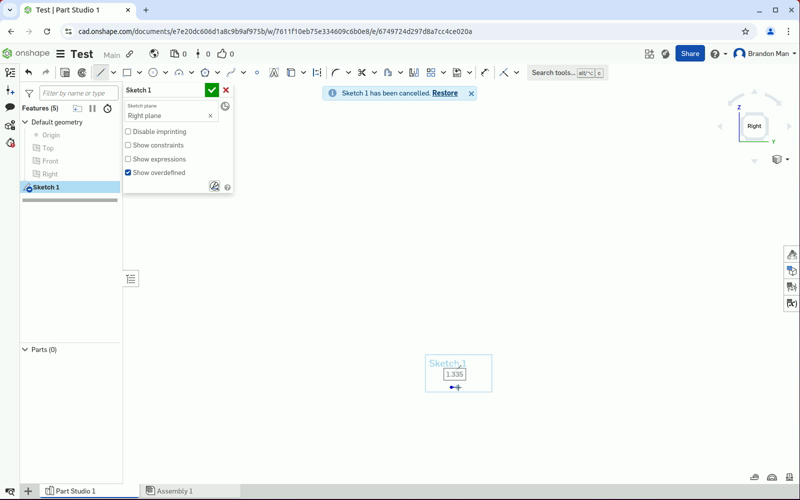
key_down(shift)
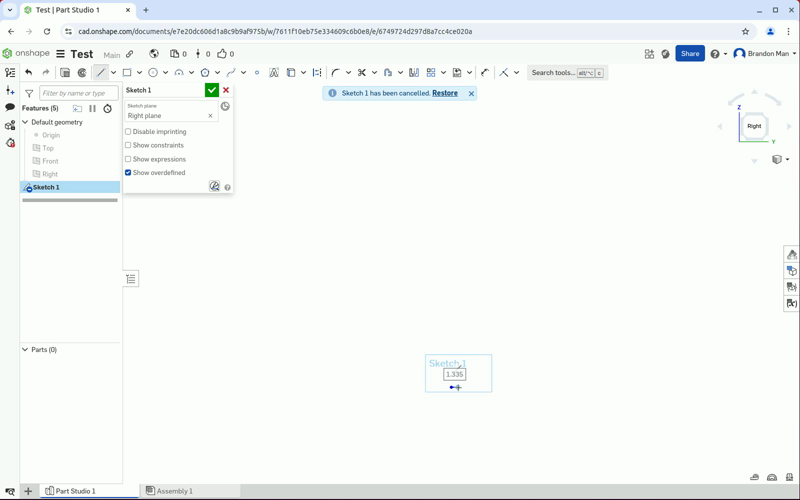
mouse_move(488, 387)
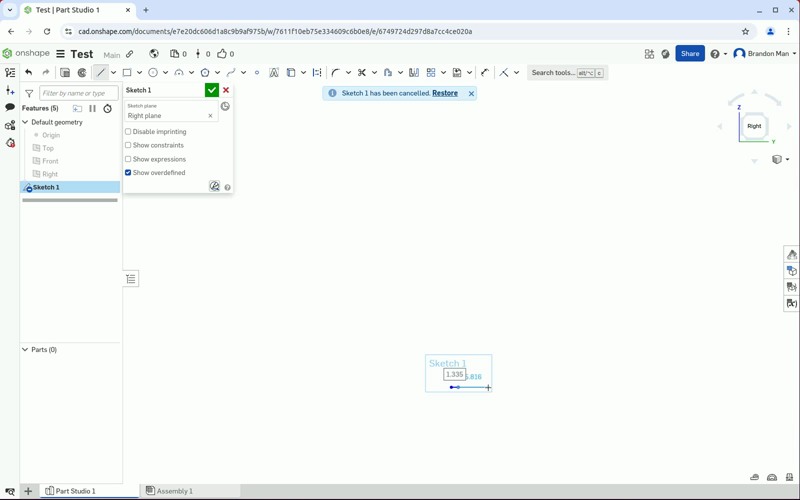
mouse_move(458, 378)
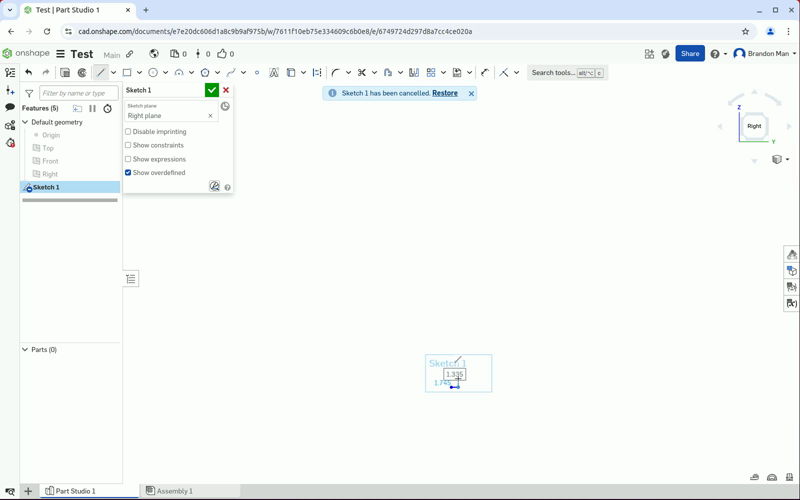
click(458, 378)
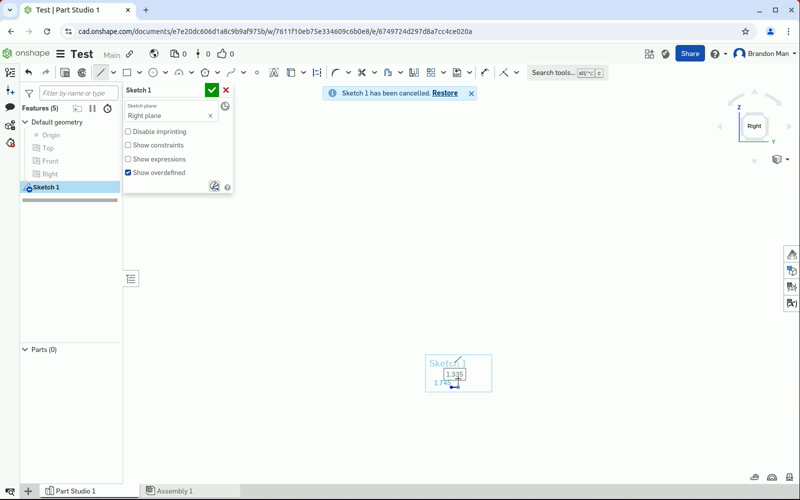
key_up(shift)
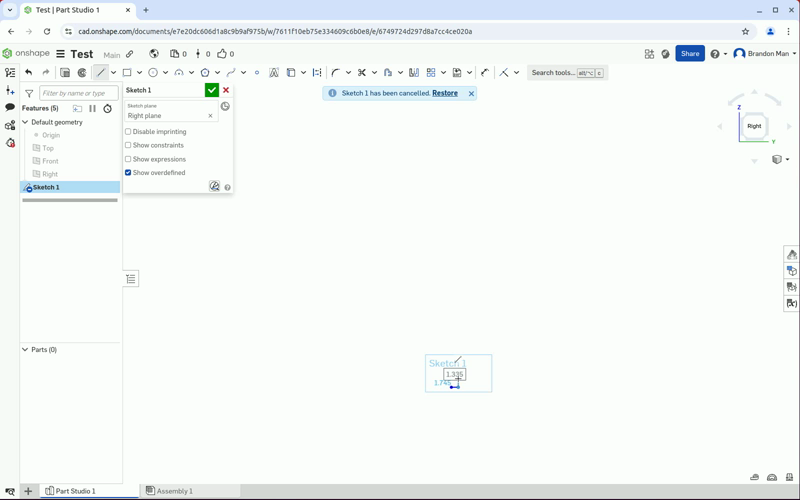
key_down(shift)
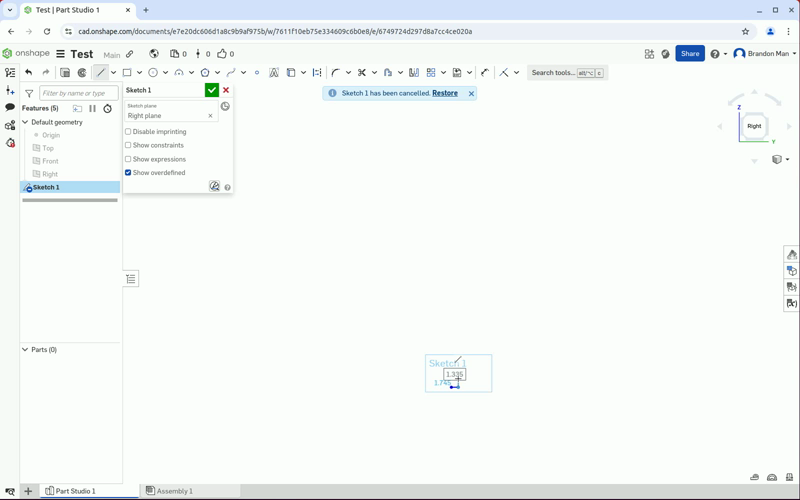
mouse_move(488, 378)
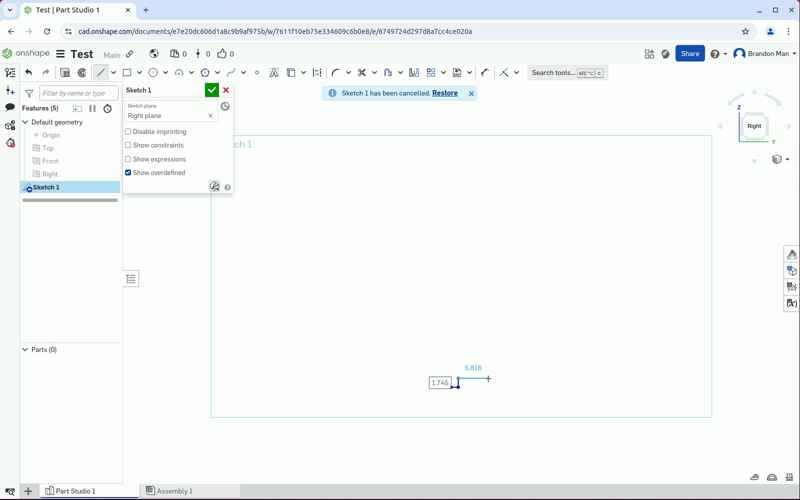
mouse_move(464, 378)
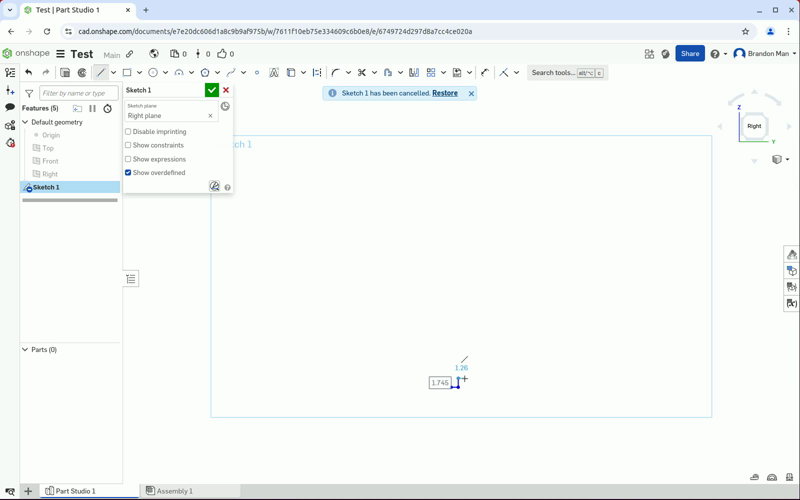
scroll(6)
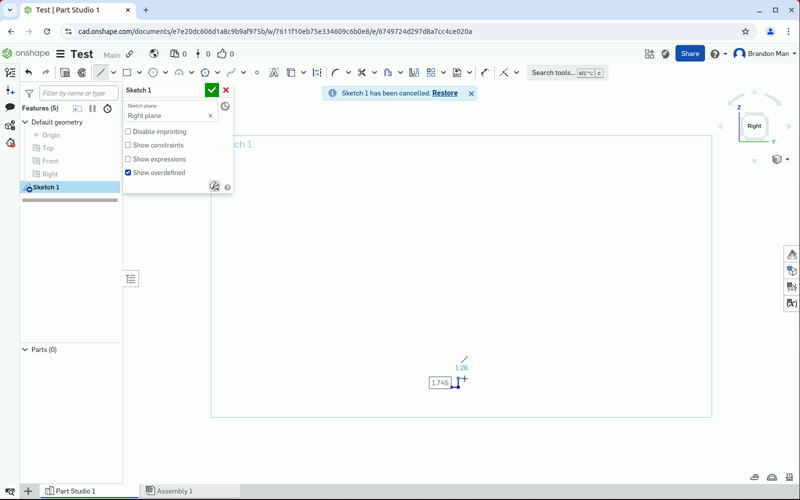
scroll(6)
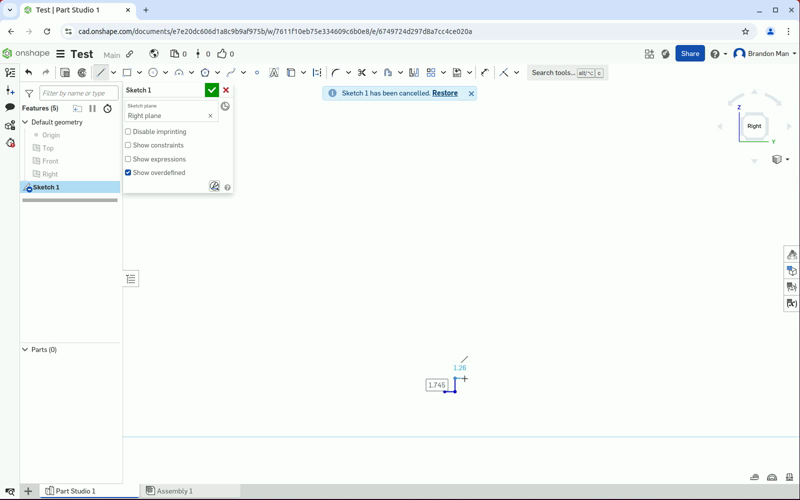
scroll(6)
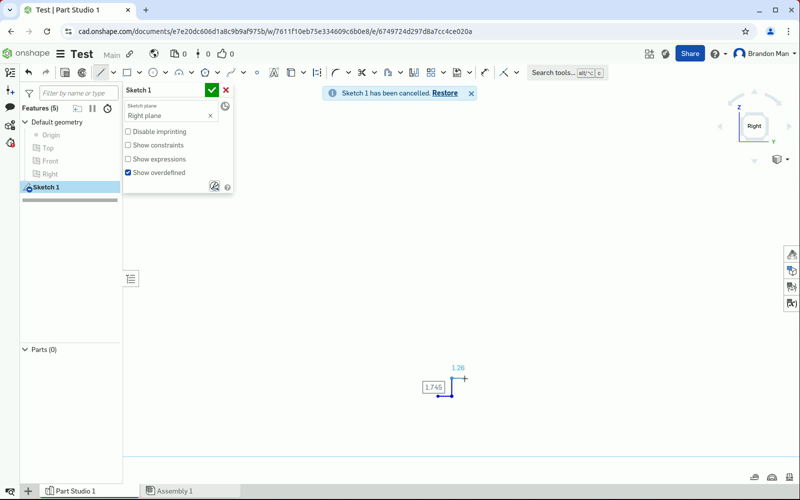
scroll(6)
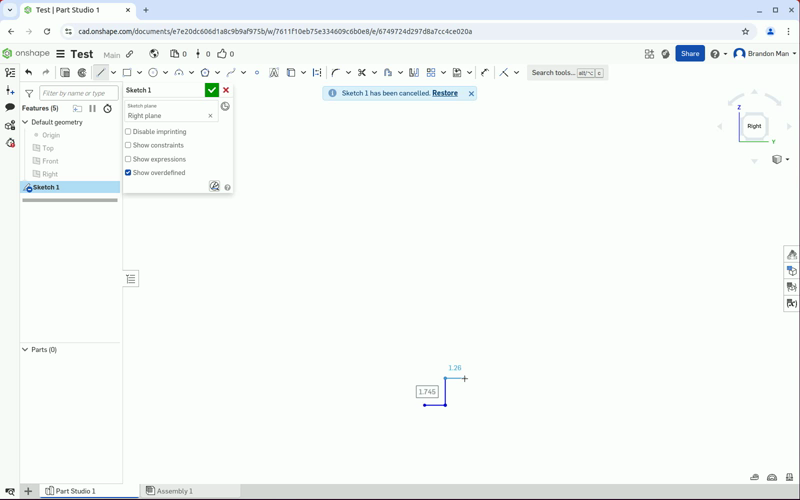
scroll(6)
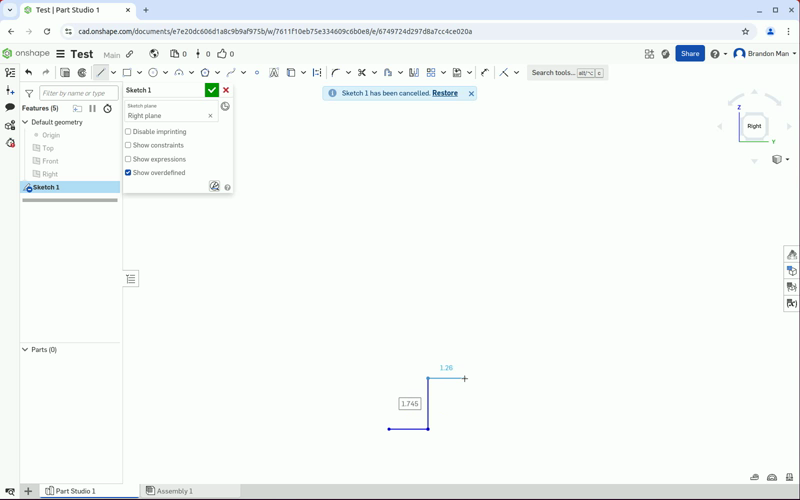
scroll(6)
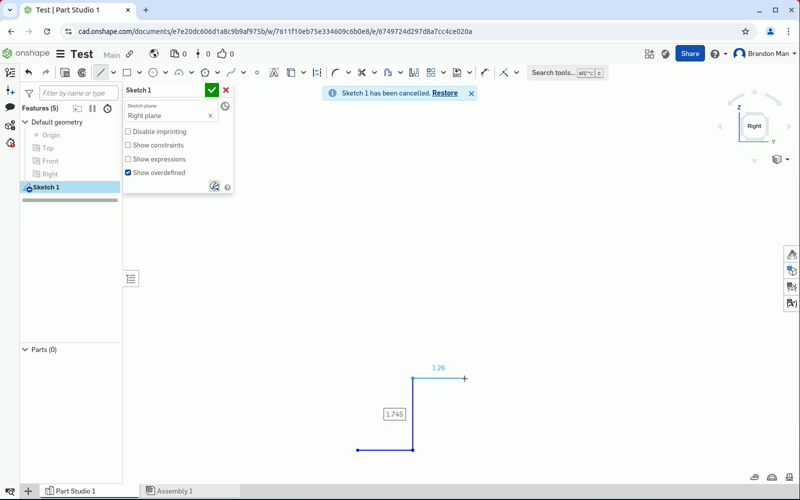
scroll(6)
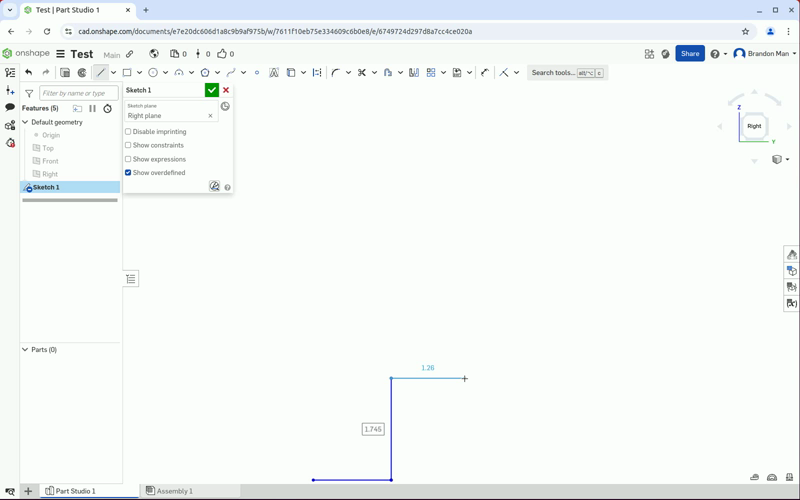
click(464, 378)
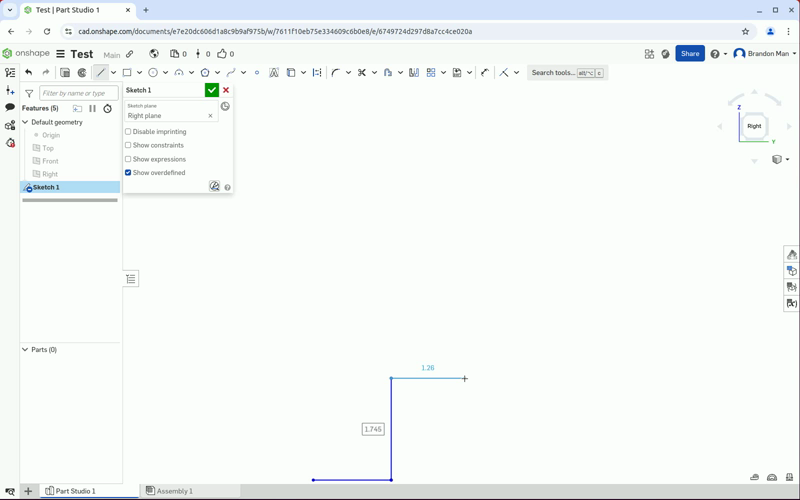
scroll(-6)
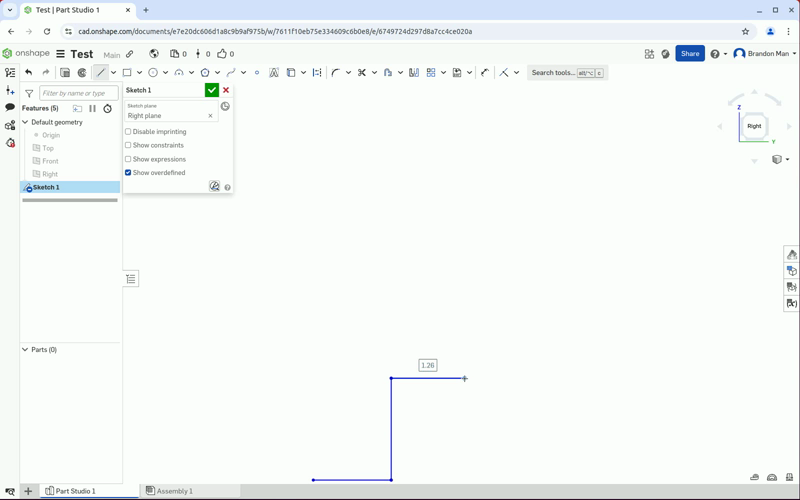
scroll(-6)
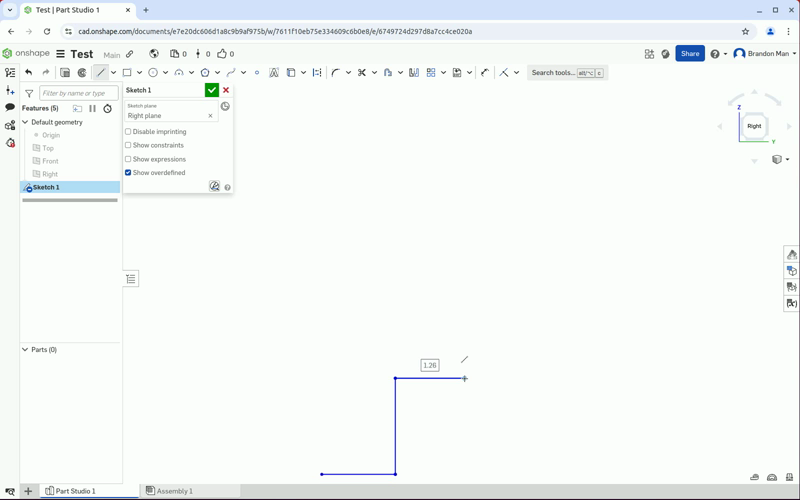
scroll(-6)
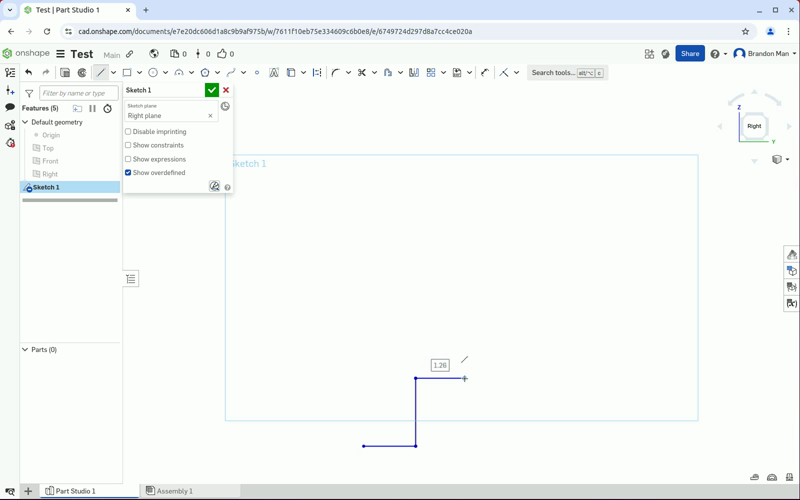
scroll(-6)
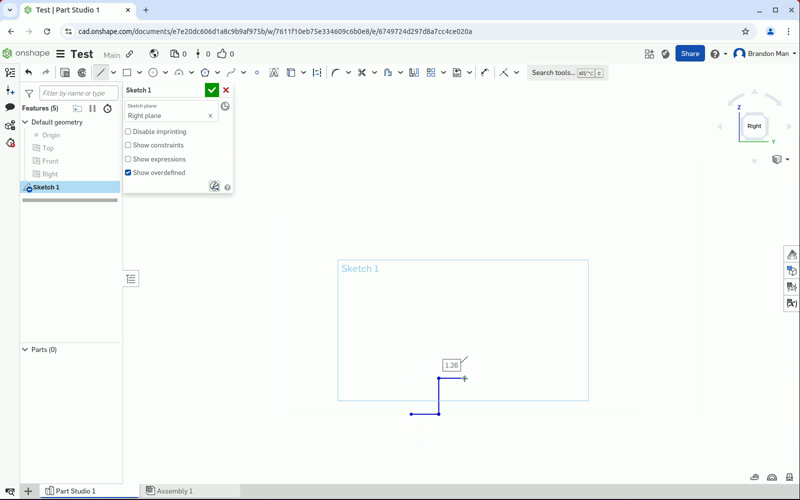
scroll(-6)
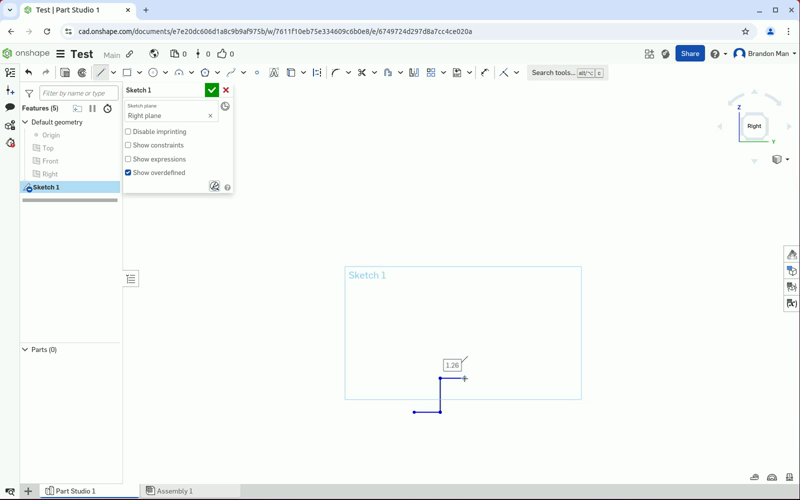
scroll(-6)
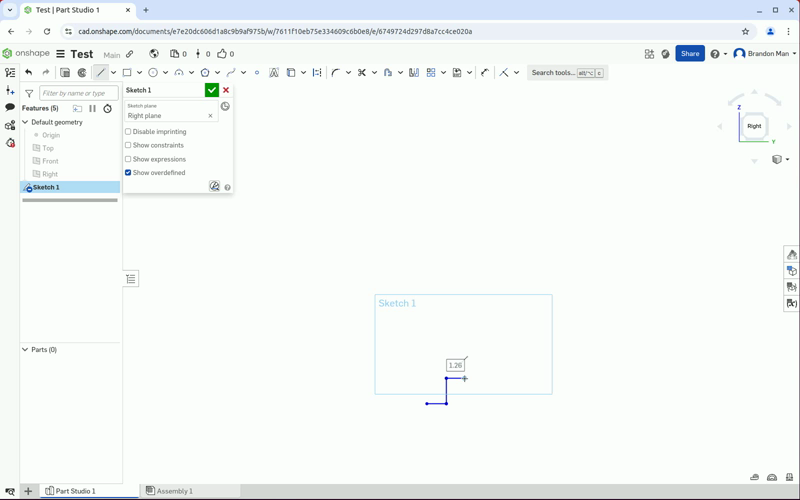
scroll(-6)
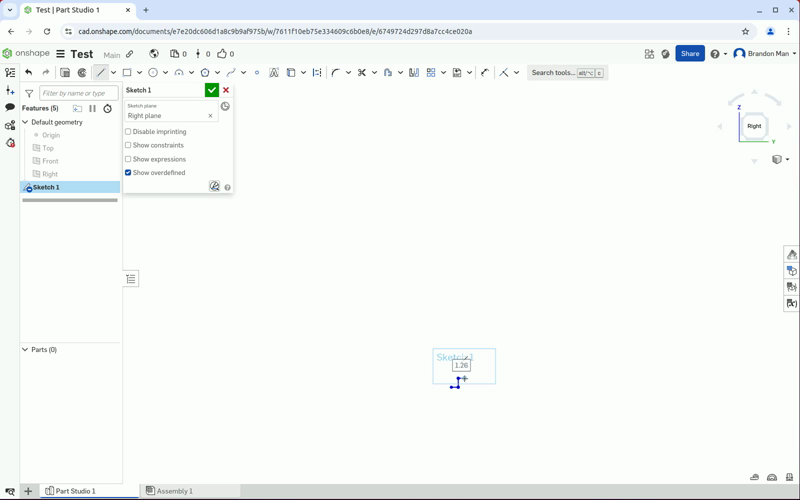
key_up(shift)
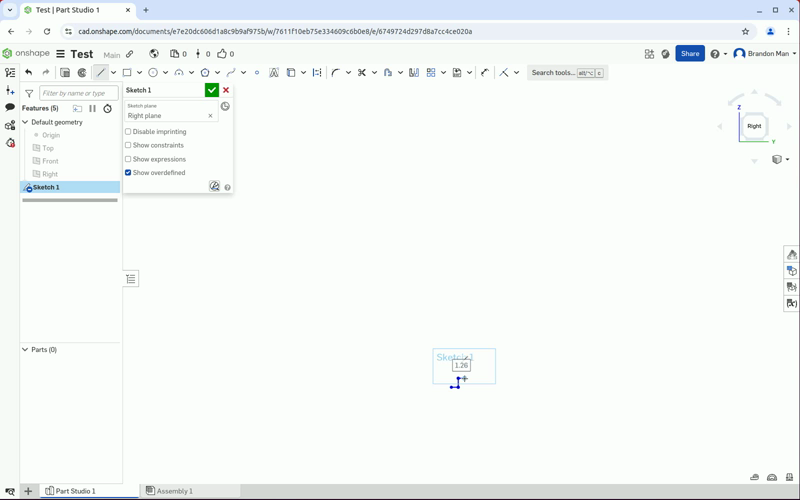
key_down(shift)
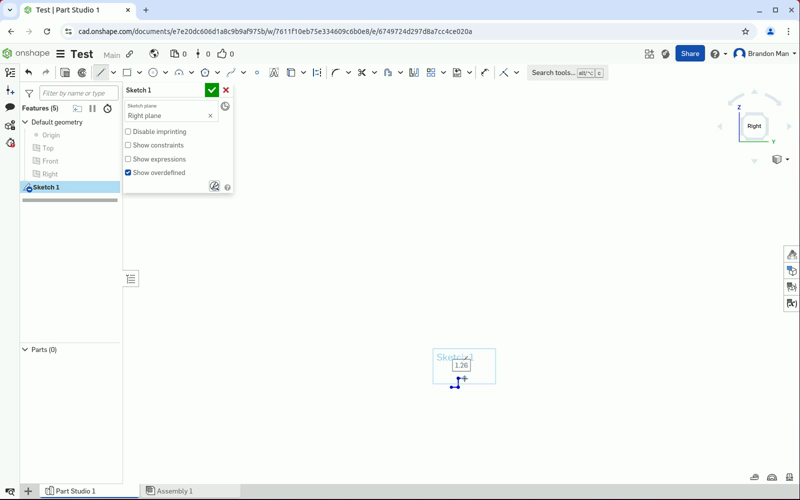
mouse_move(494, 378)
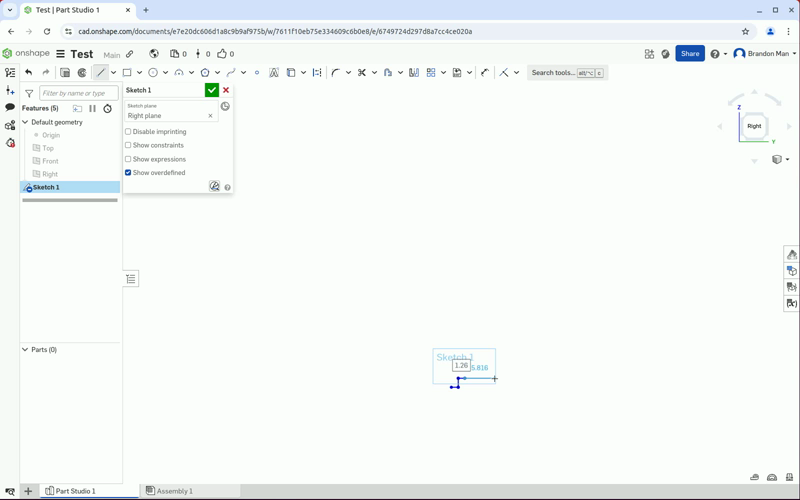
mouse_move(464, 387)
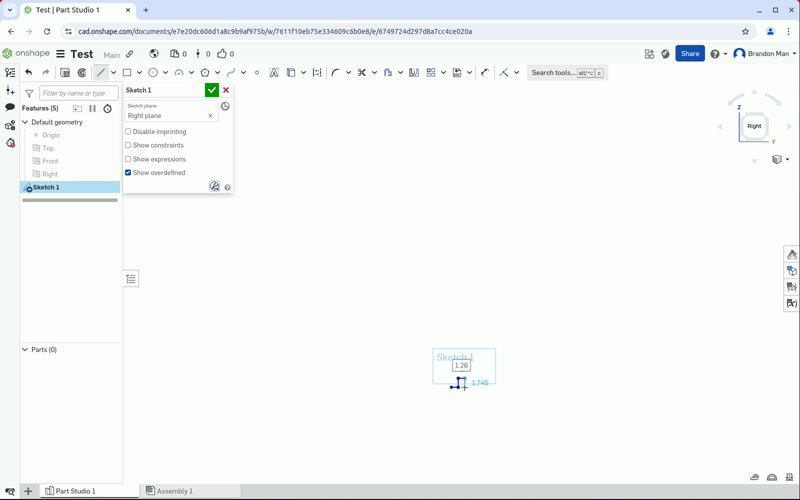
click(464, 387)
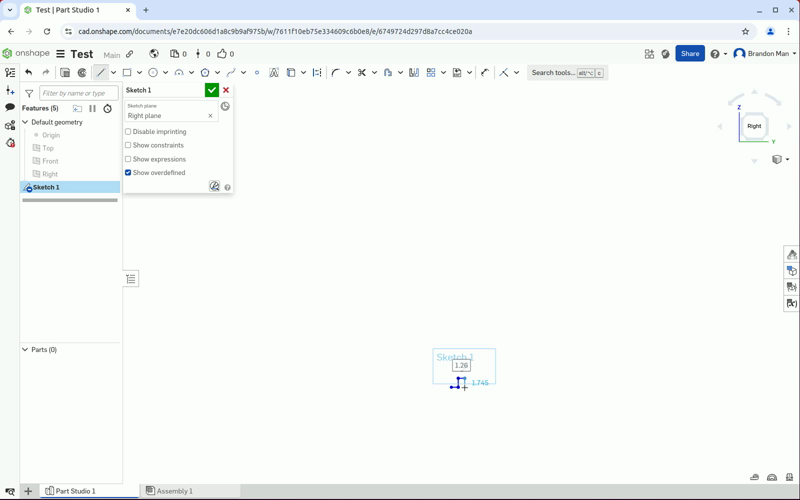
key_up(shift)
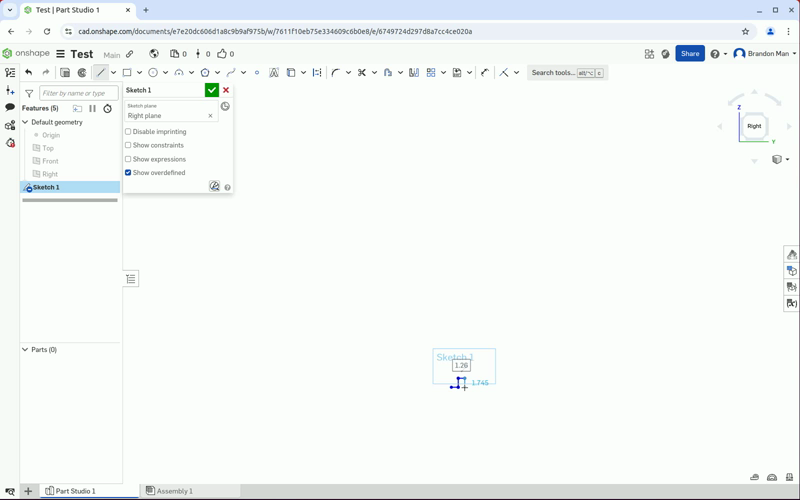
key_down(shift)
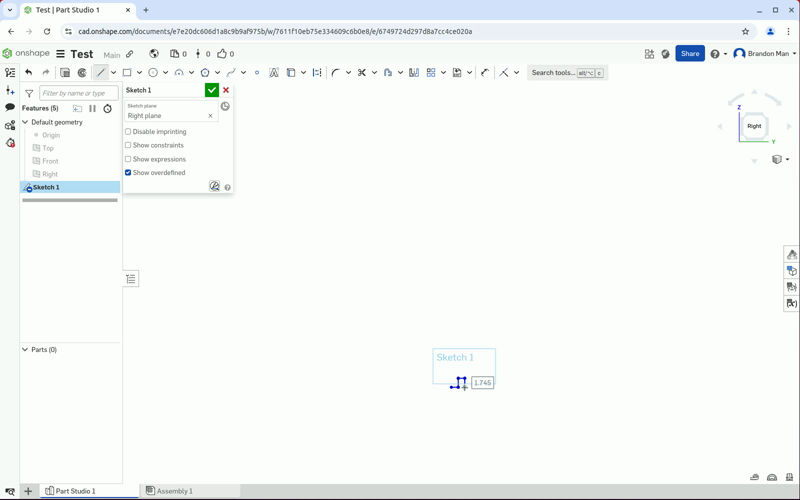
mouse_move(494, 387)
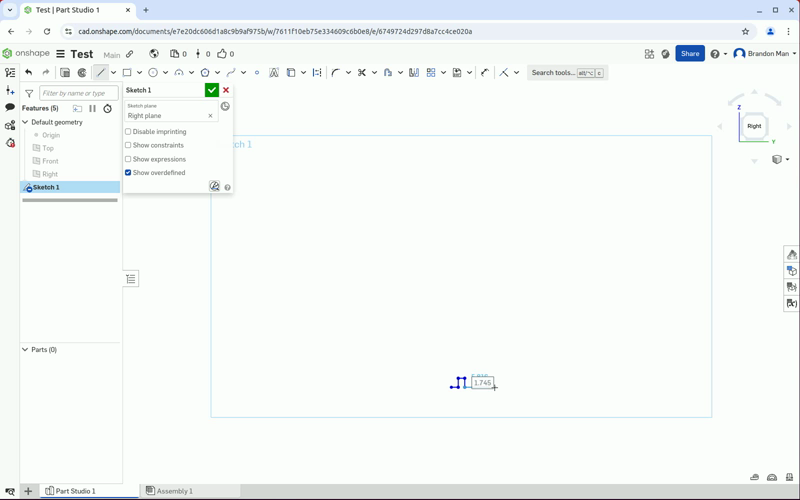
mouse_move(471, 387)
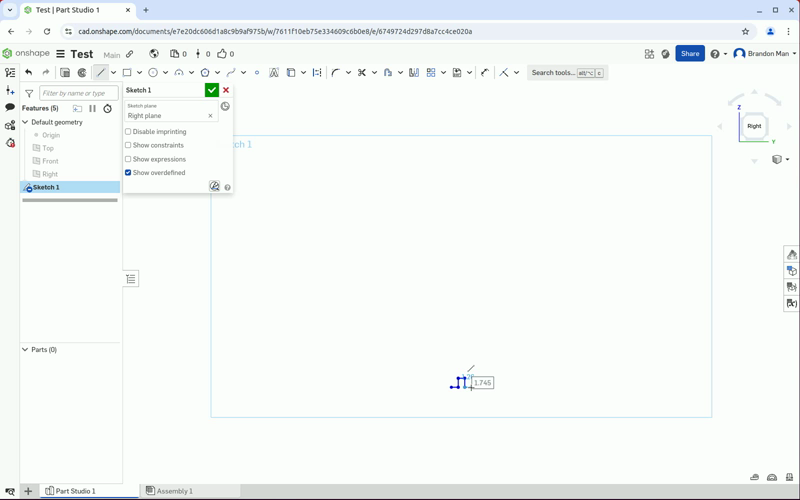
scroll(6)
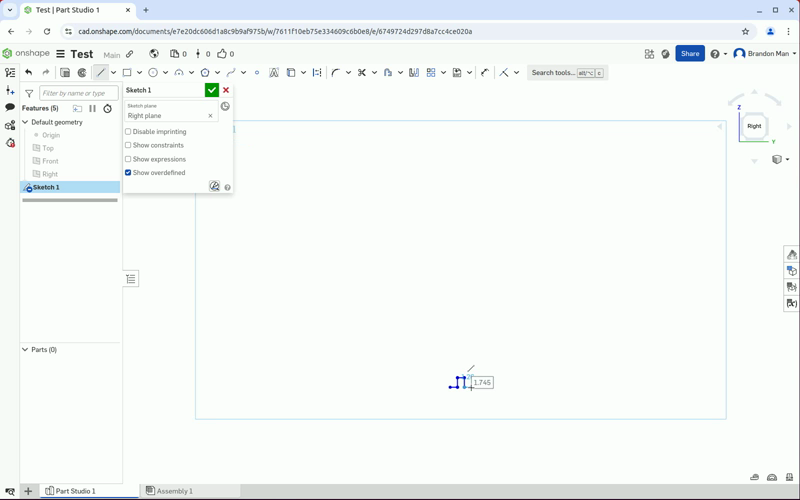
scroll(6)
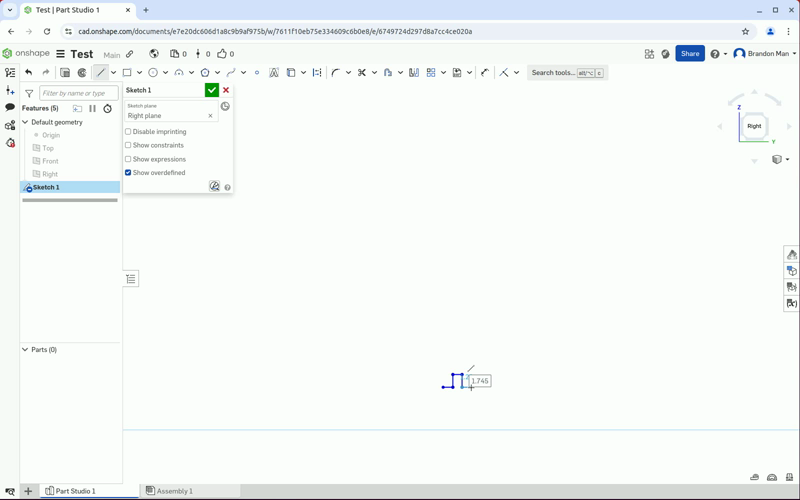
scroll(6)
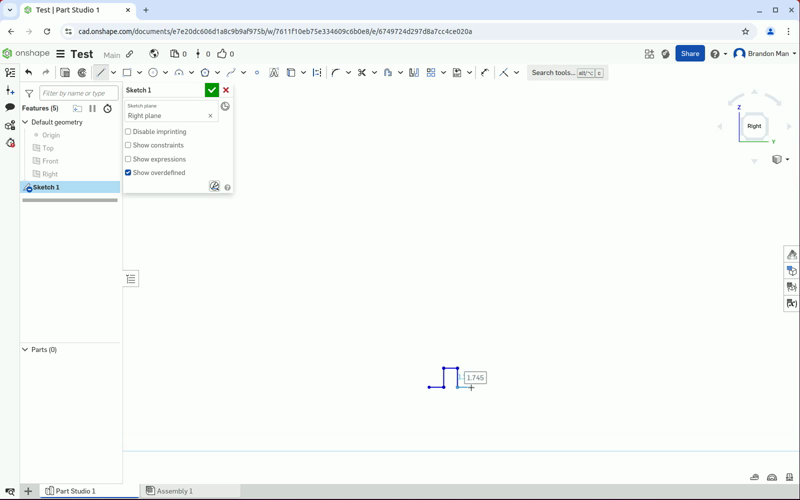
scroll(6)
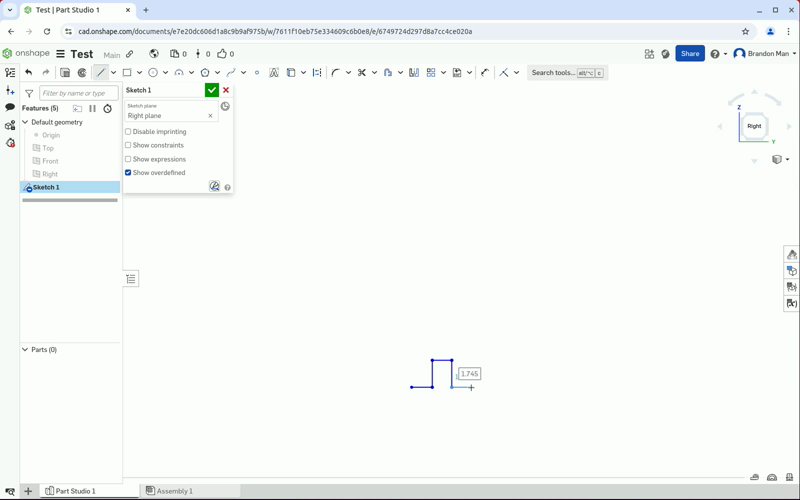
scroll(6)
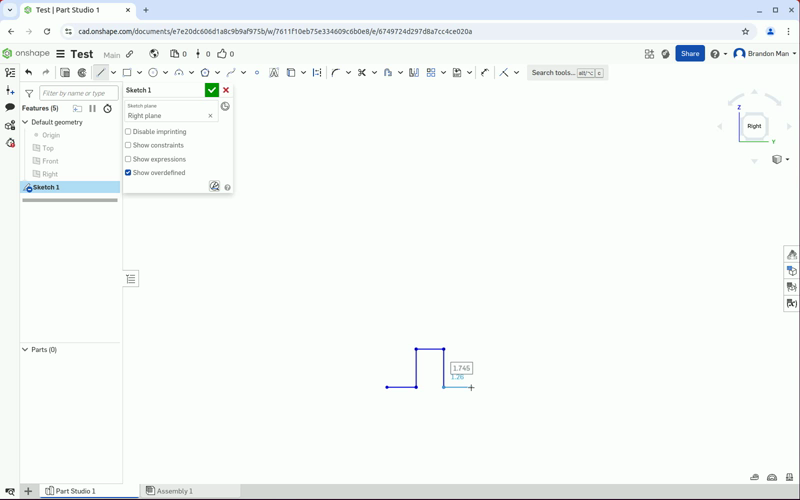
scroll(6)
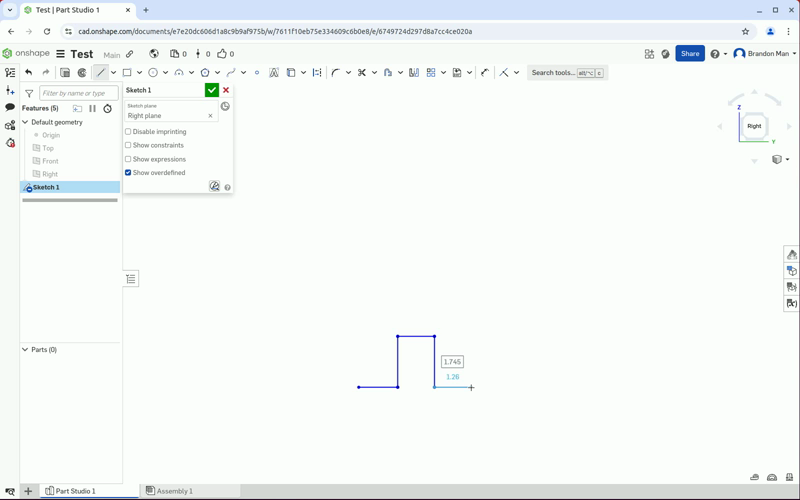
scroll(6)
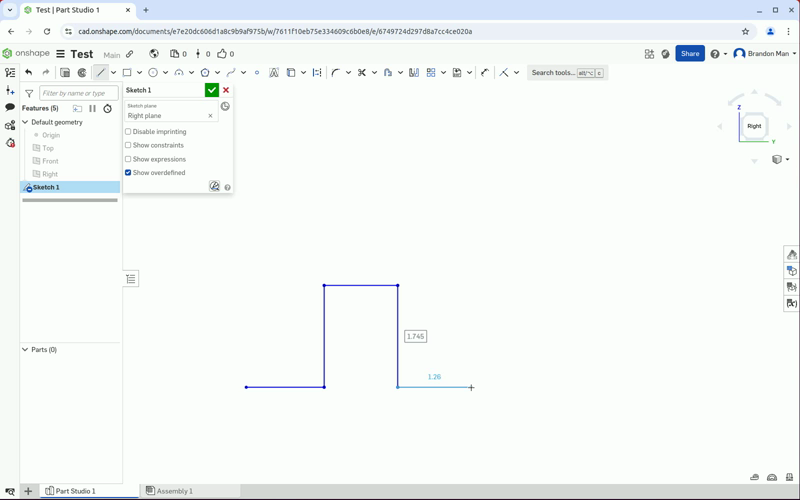
click(471, 387)
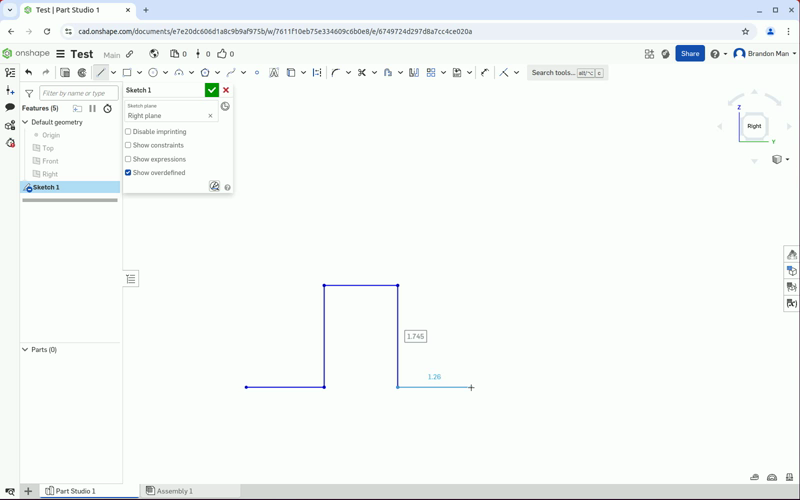
scroll(-6)
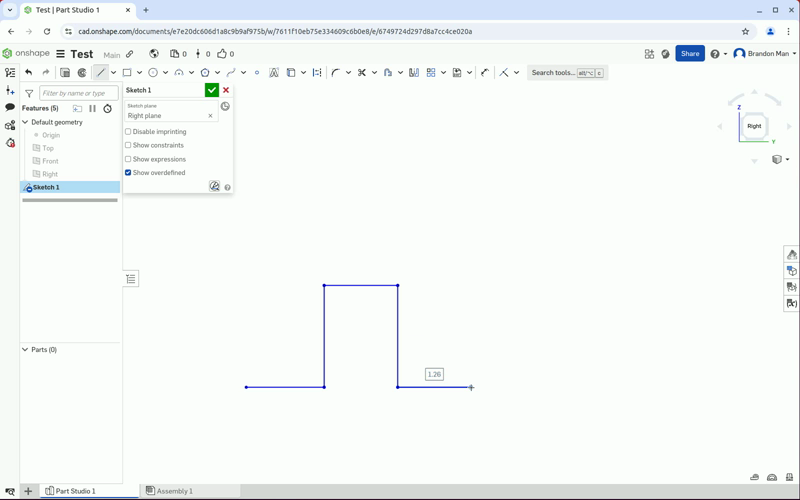
scroll(-6)
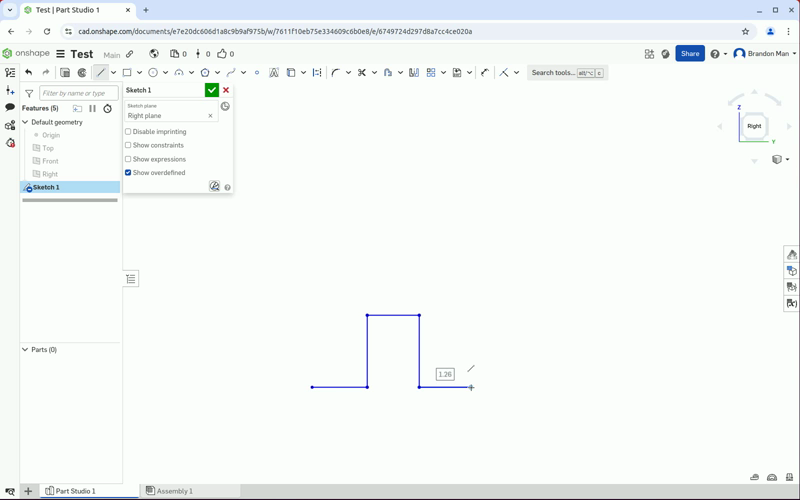
scroll(-6)
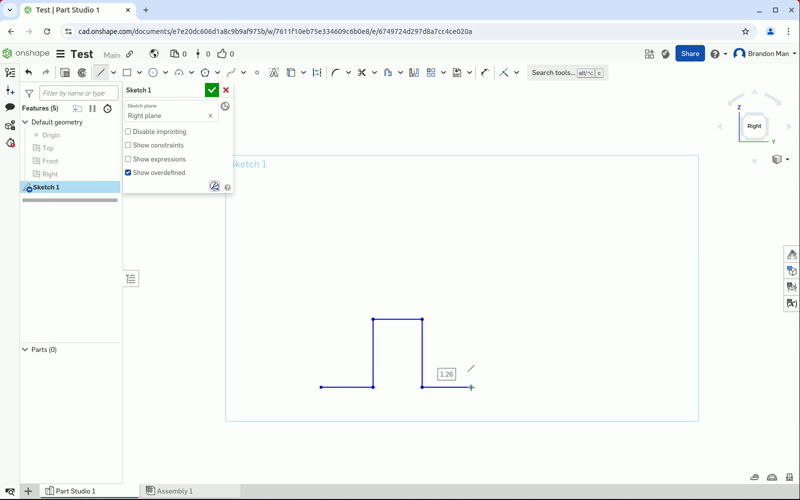
scroll(-6)
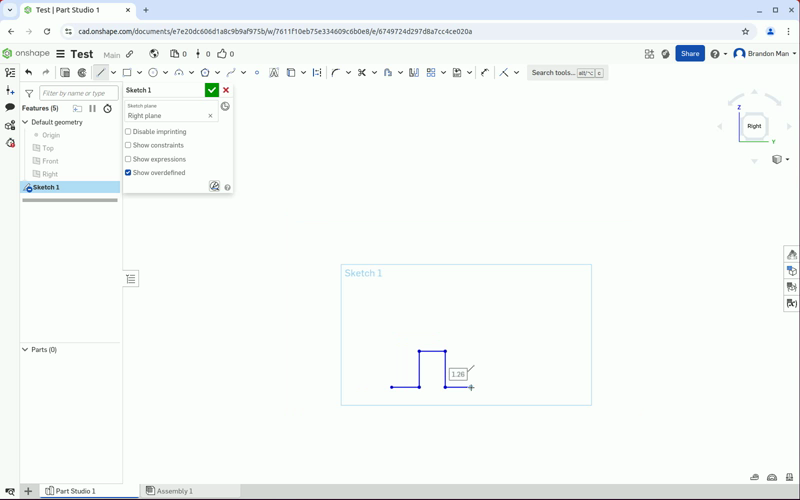
scroll(-6)
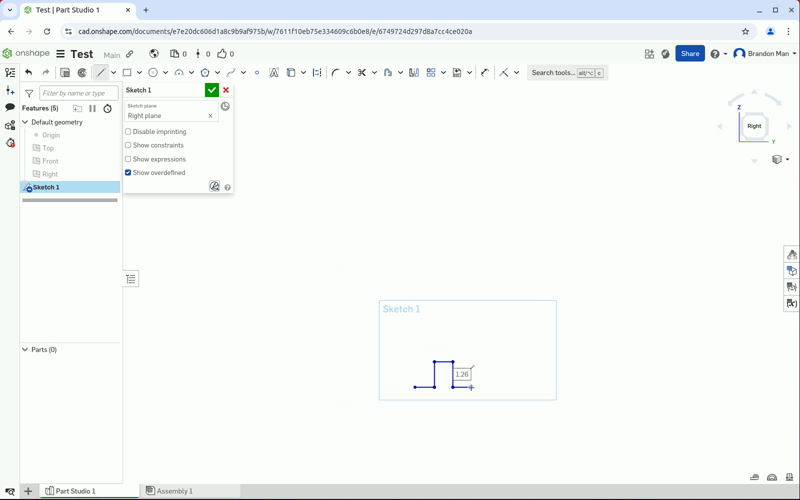
scroll(-6)
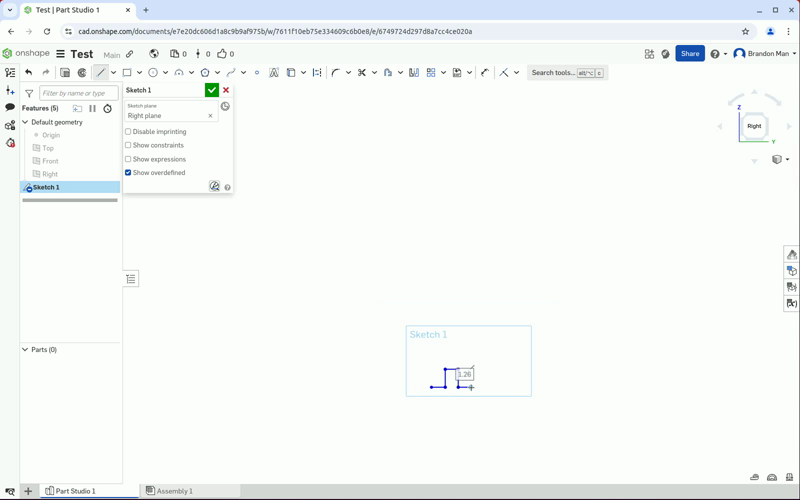
scroll(-6)
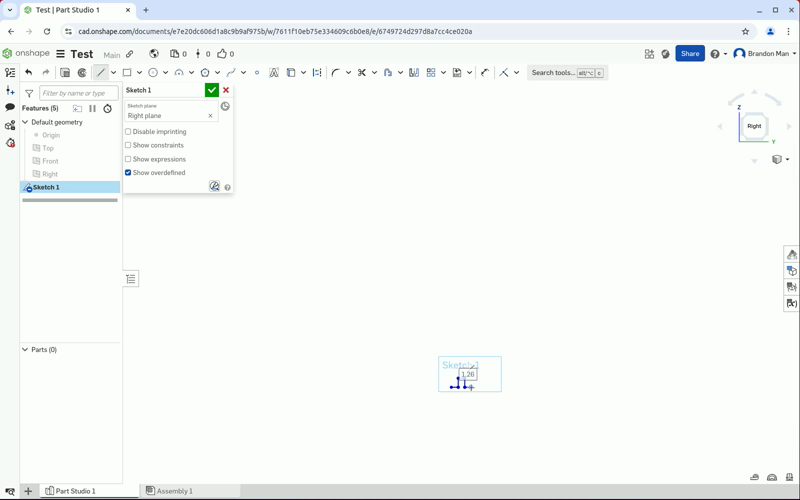
key_up(shift)
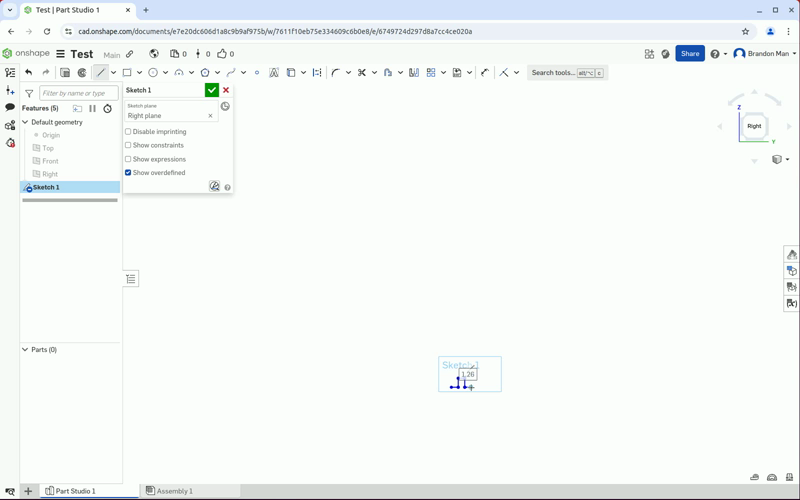
key_down(shift)
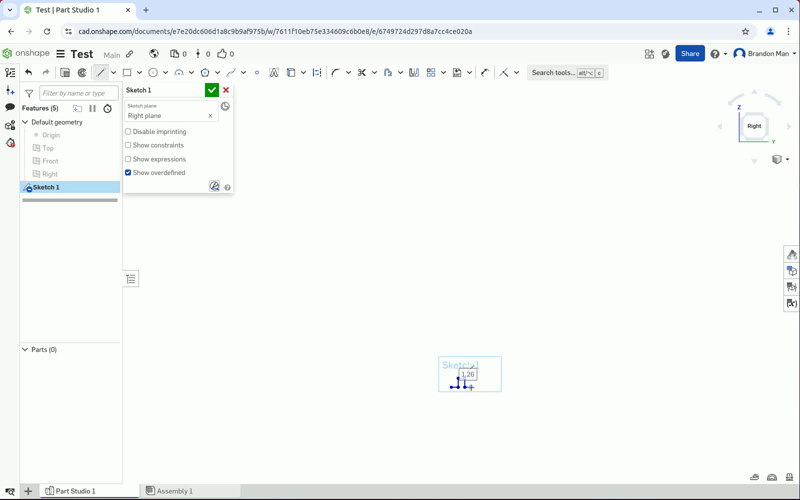
mouse_move(471, 179)
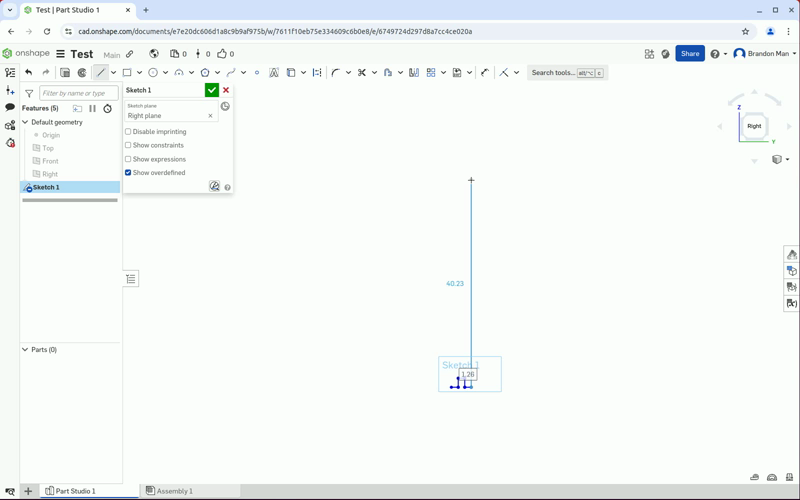
click(471, 179)
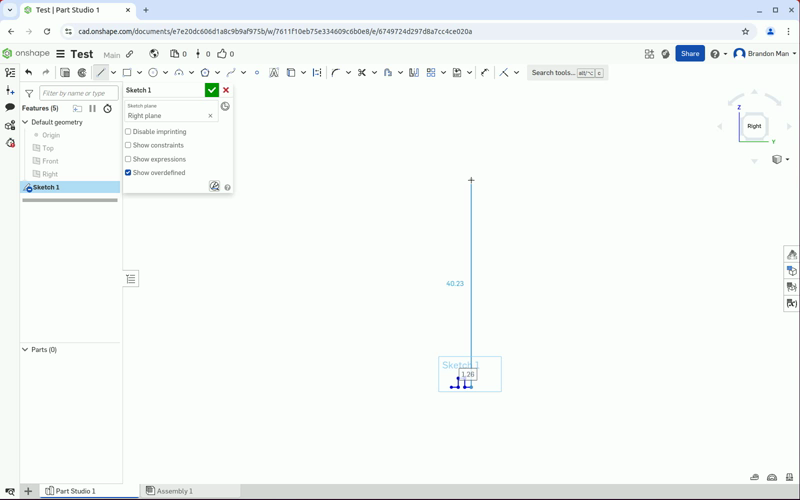
key_up(shift)
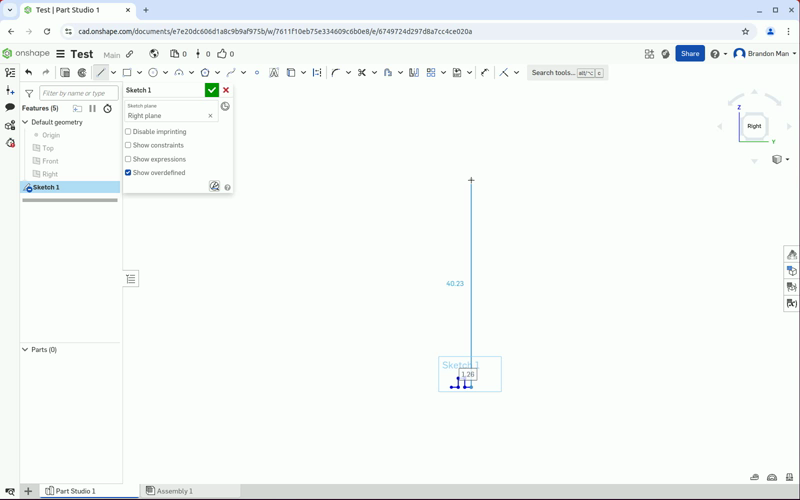
key_down(shift)
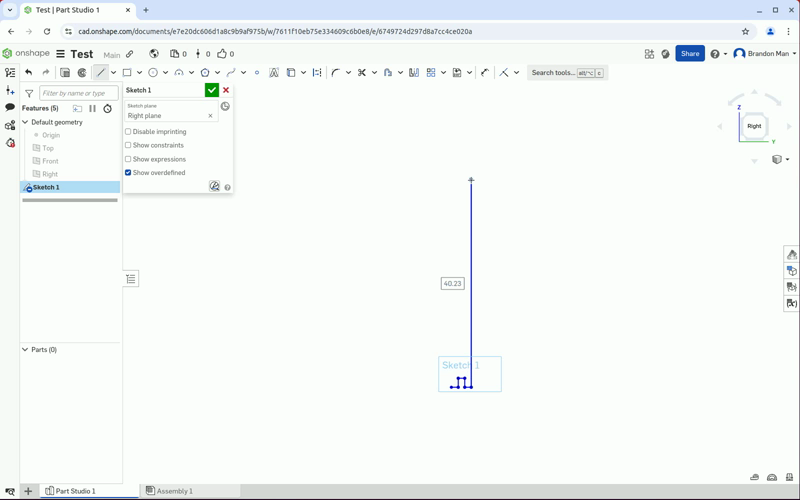
mouse_move(501, 179)
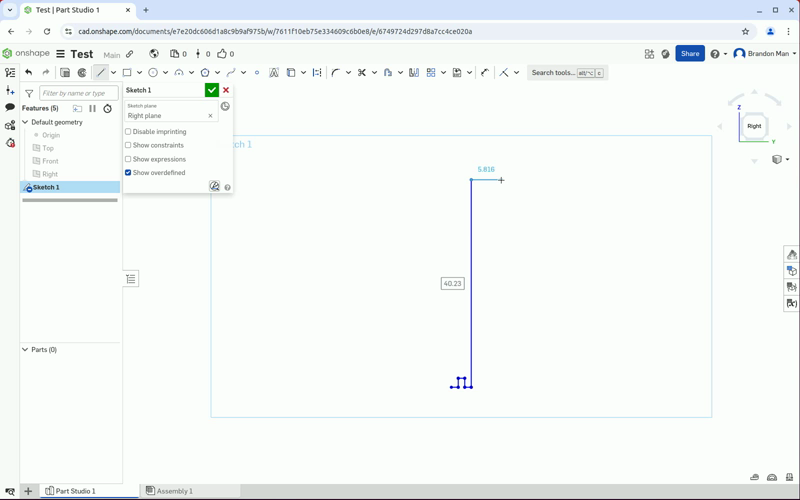
mouse_move(451, 179)
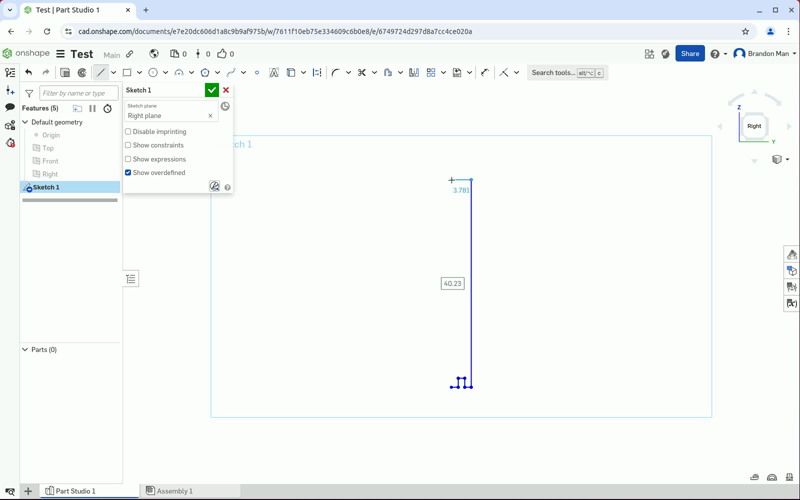
click(451, 179)
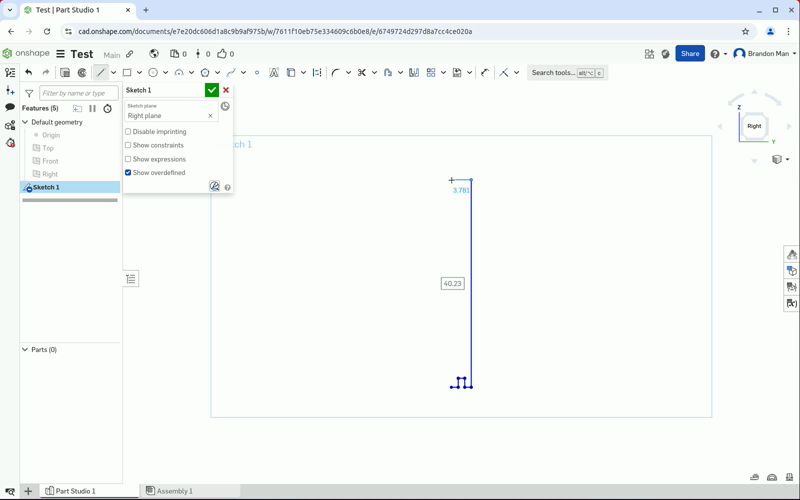
key_up(shift)
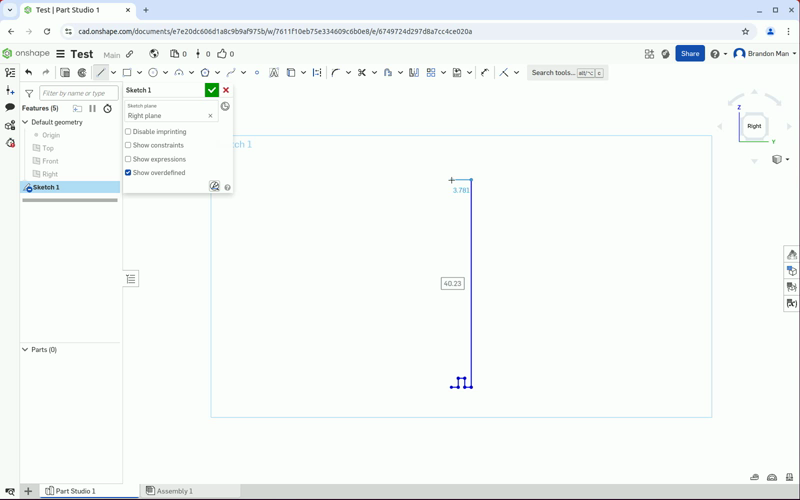
key_down(shift)
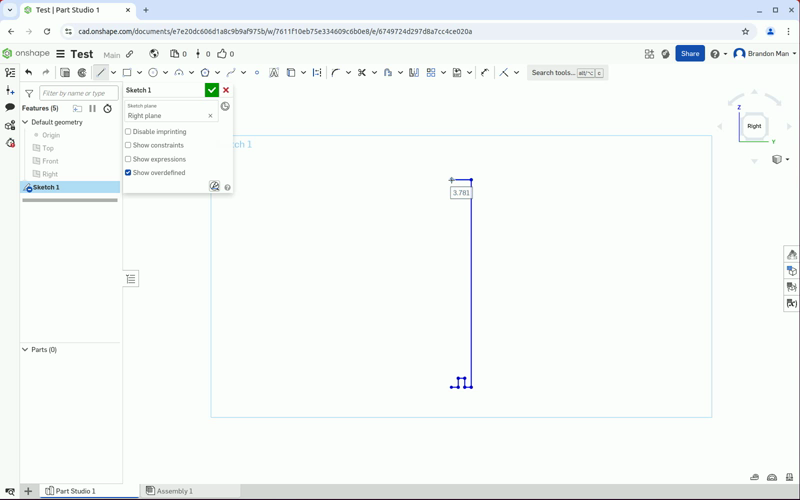
mouse_move(451, 387)
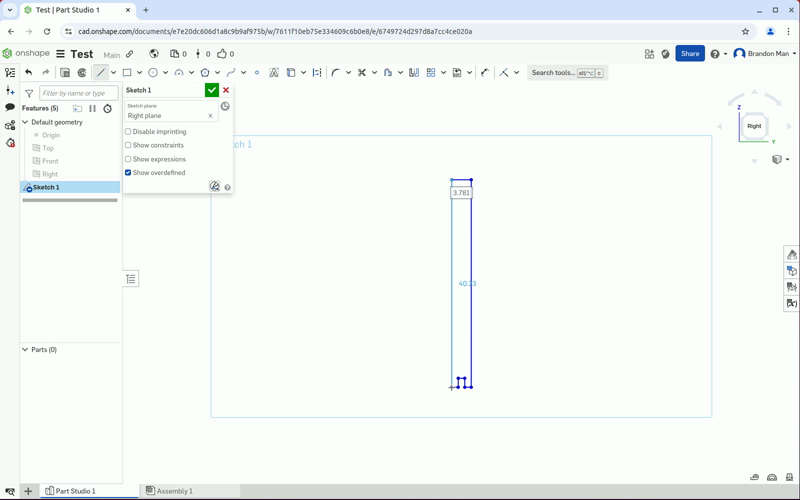
key_up(shift)
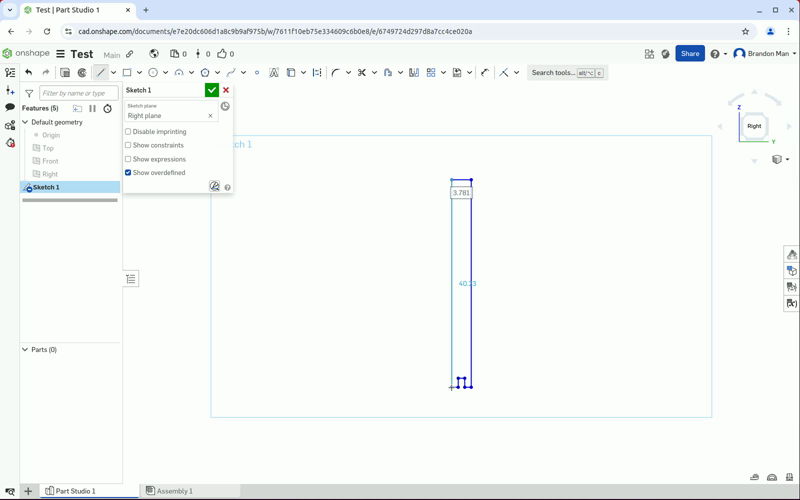
click(451, 387)
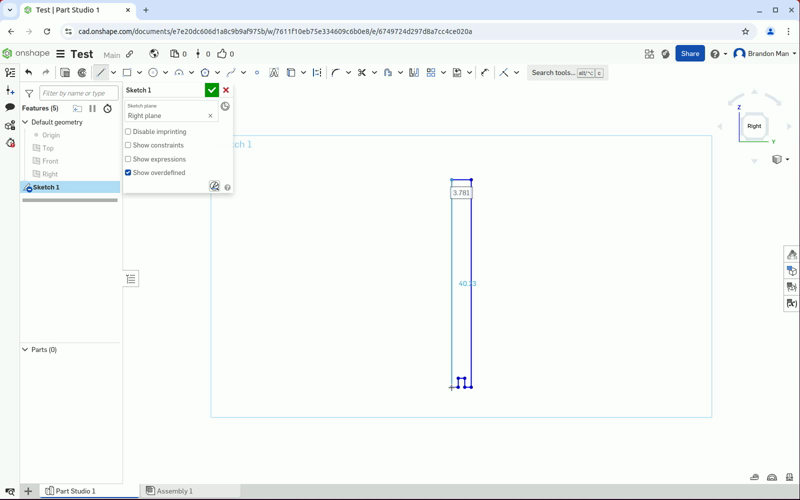
key(esc)
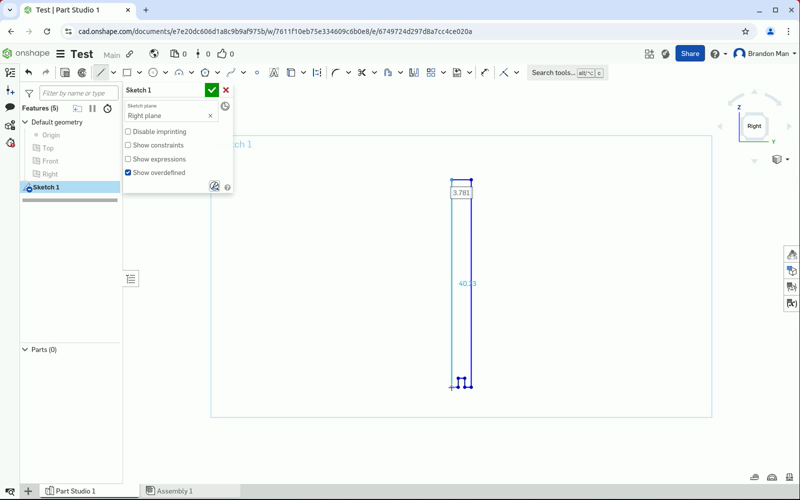
mouse_move(464, 338)
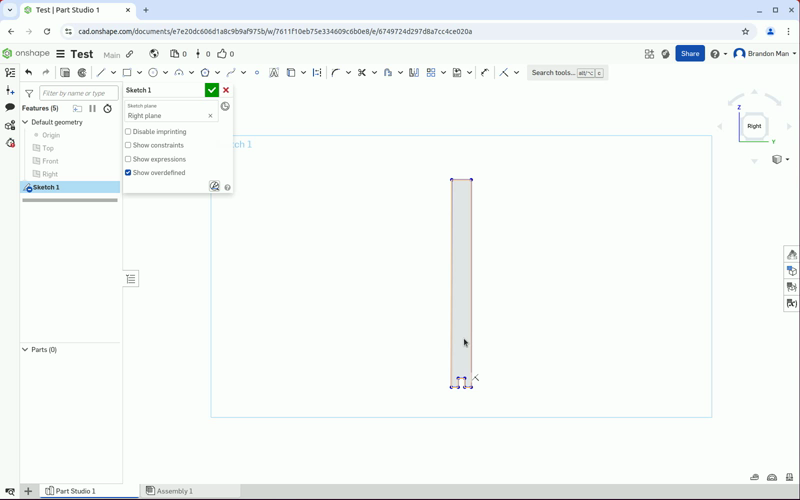
click(464, 338)
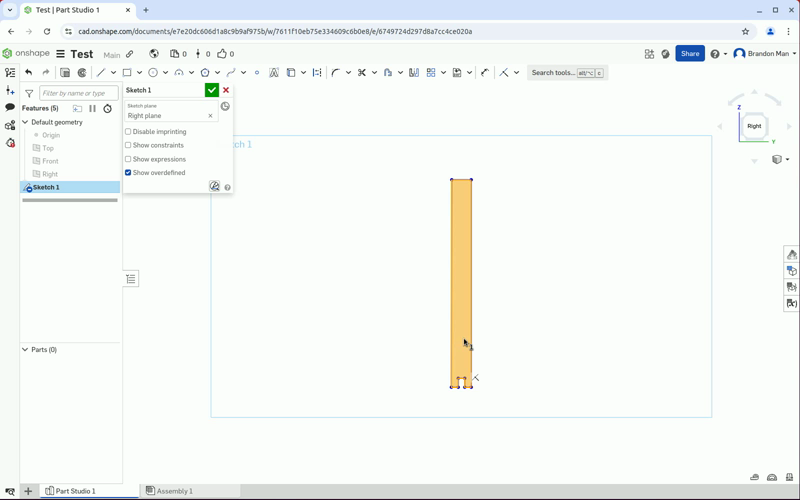
mouse_move(73, 352)
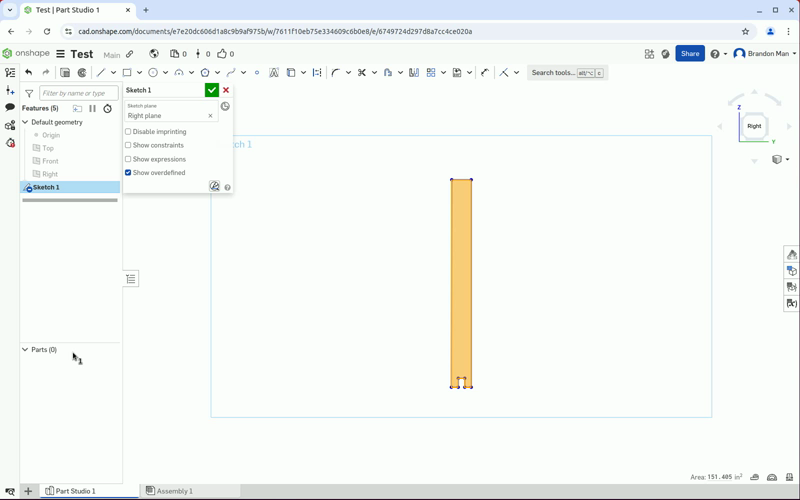
key(shift+y)
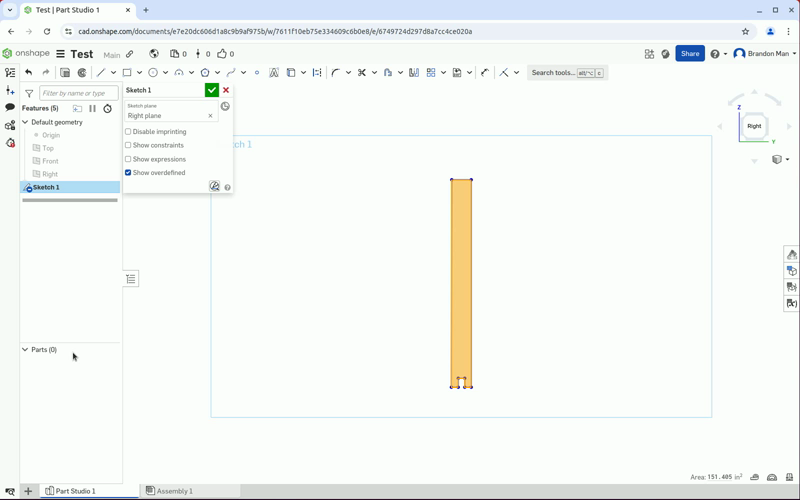
key(shift+e)
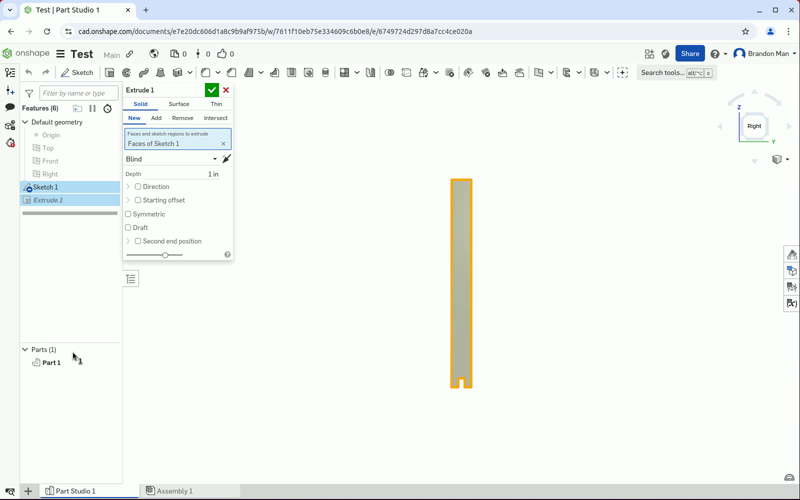
mouse_move(143, 106)
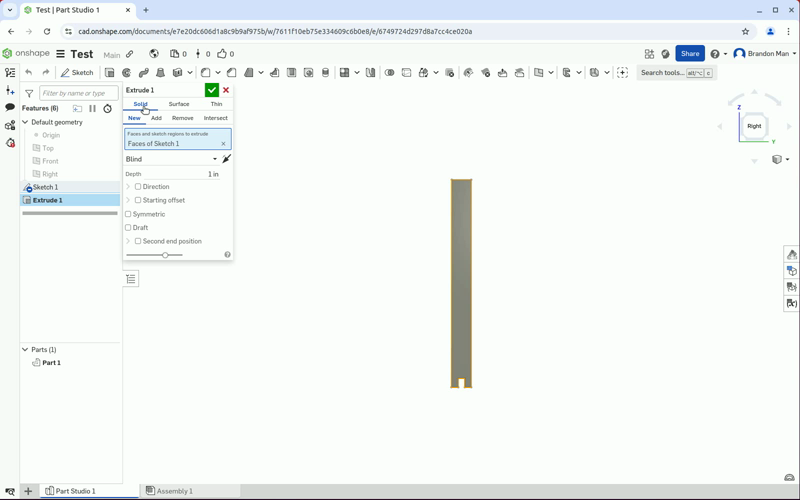
click(143, 106)
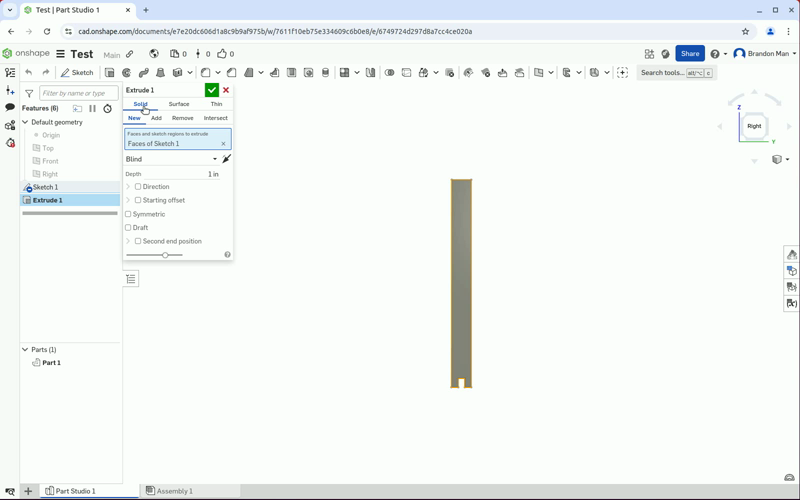
mouse_move(137, 120)
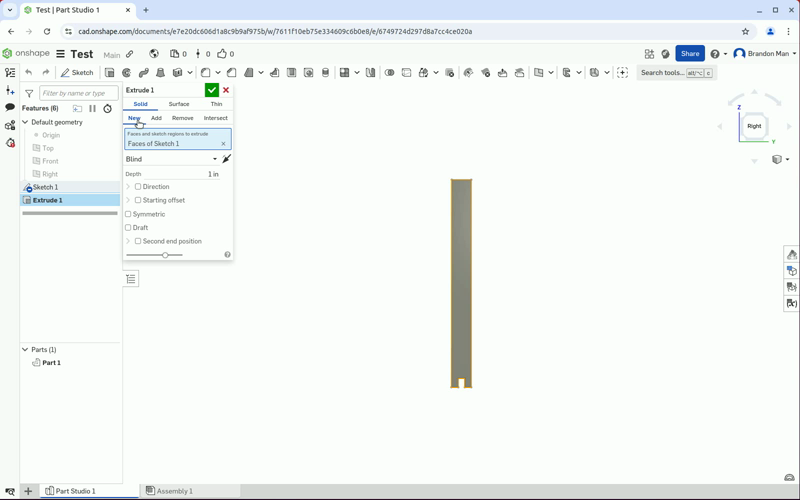
click(137, 120)
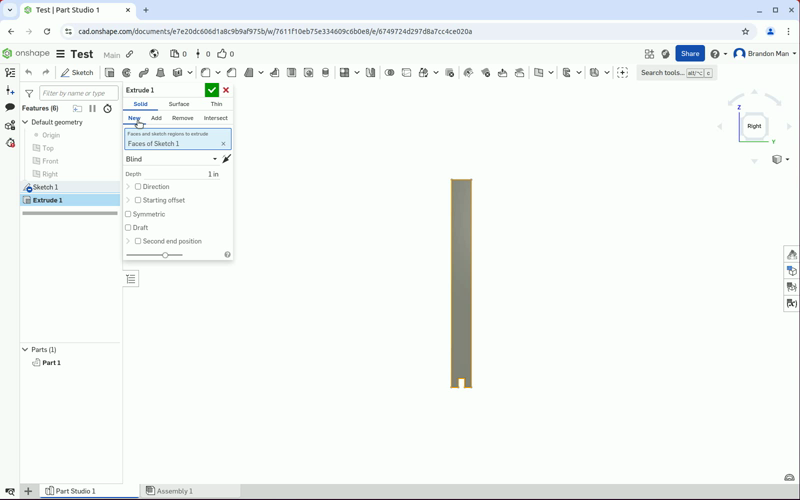
key(tab, 4)
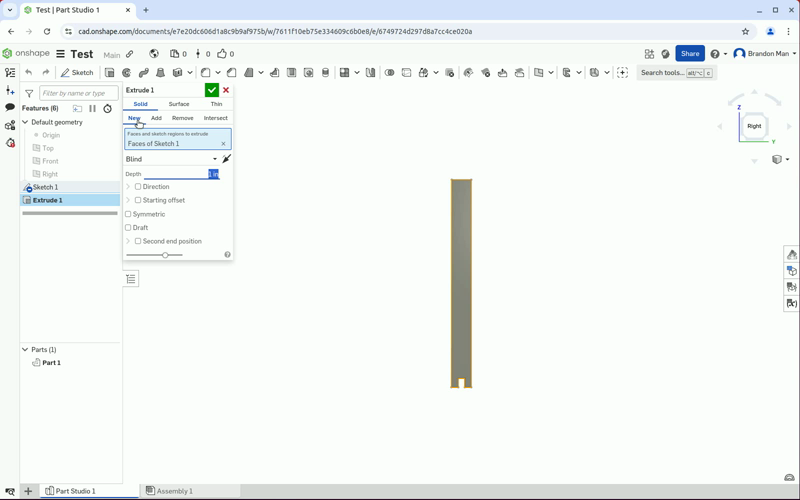
text(1.444)
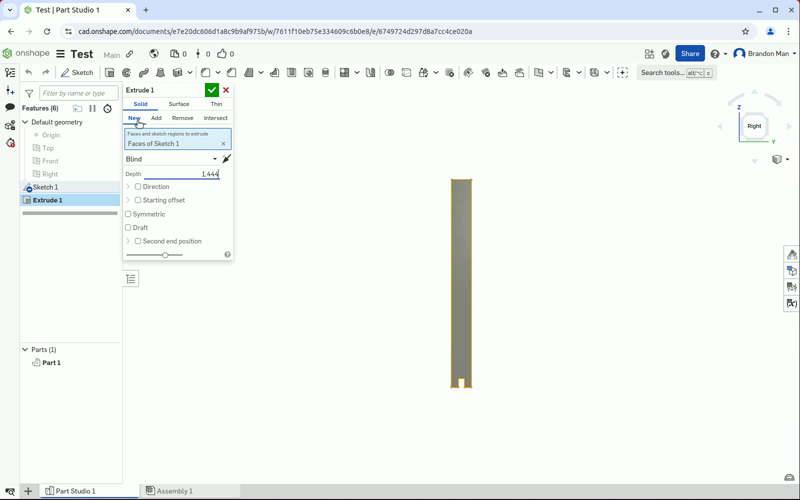
key(enter)
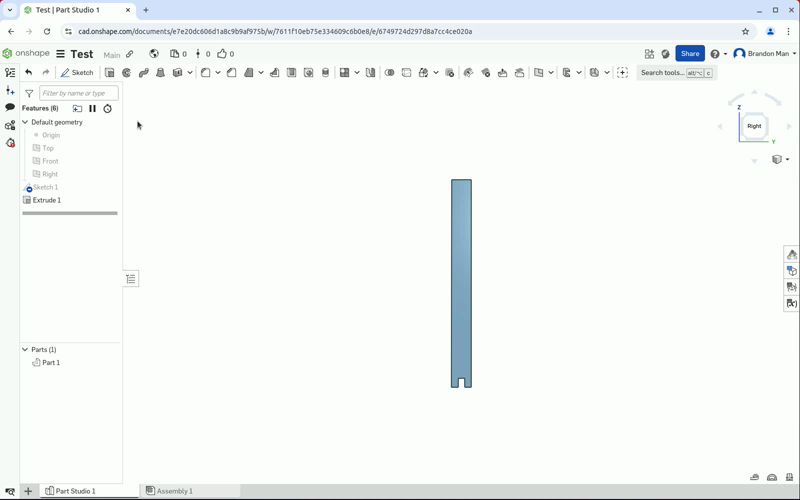
key(shift+h)
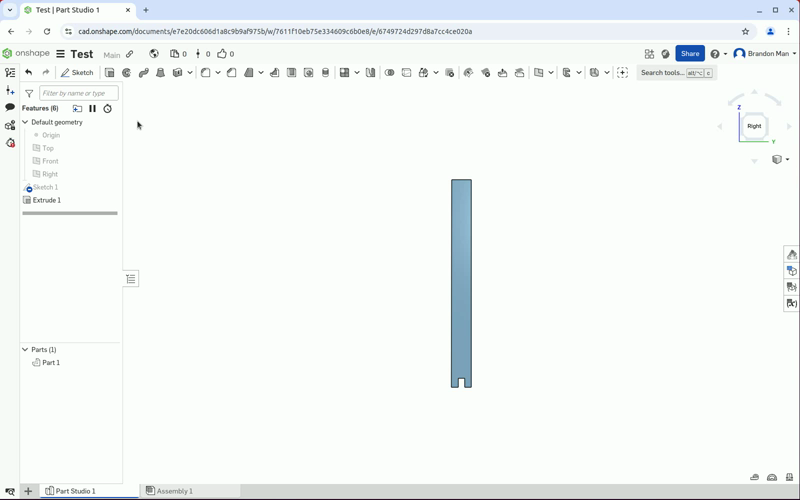
key(shift+h)
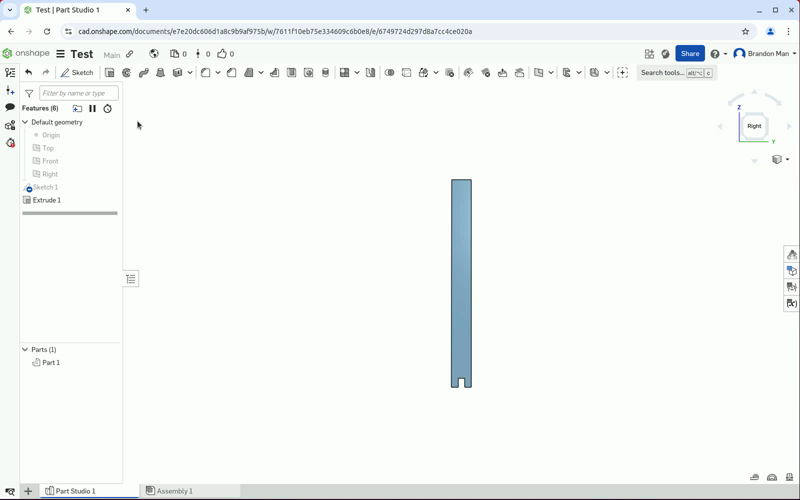
mouse_move(73, 189)
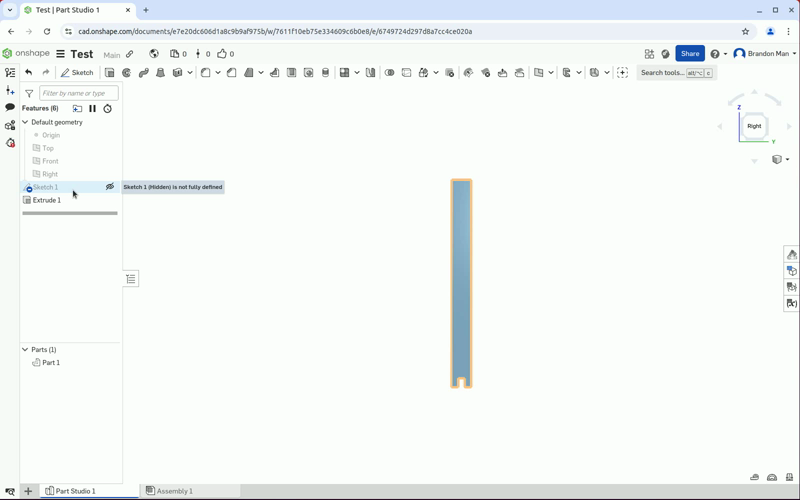
click(73, 189)
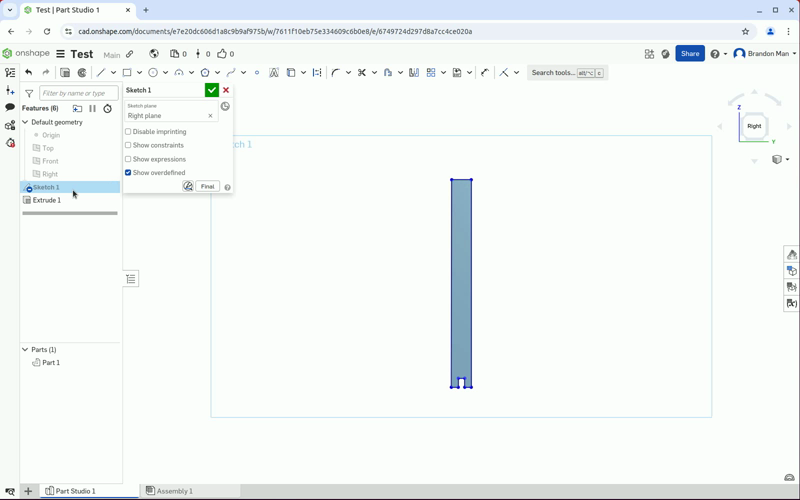
mouse_move(229, 92)
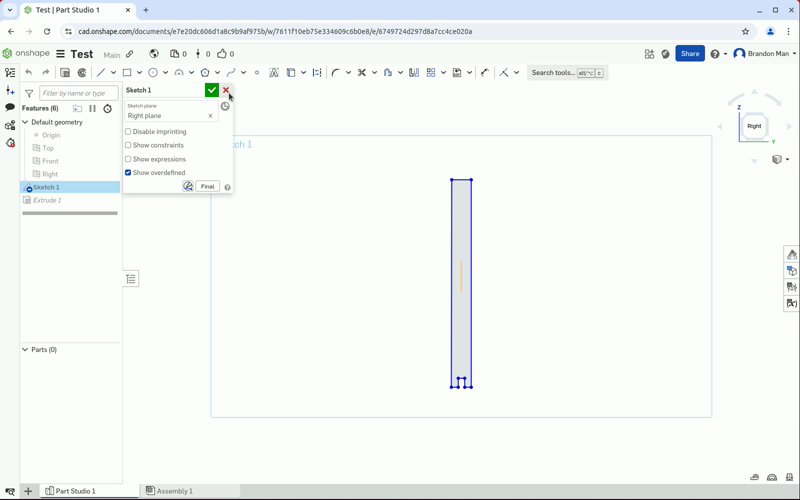
click(229, 92)
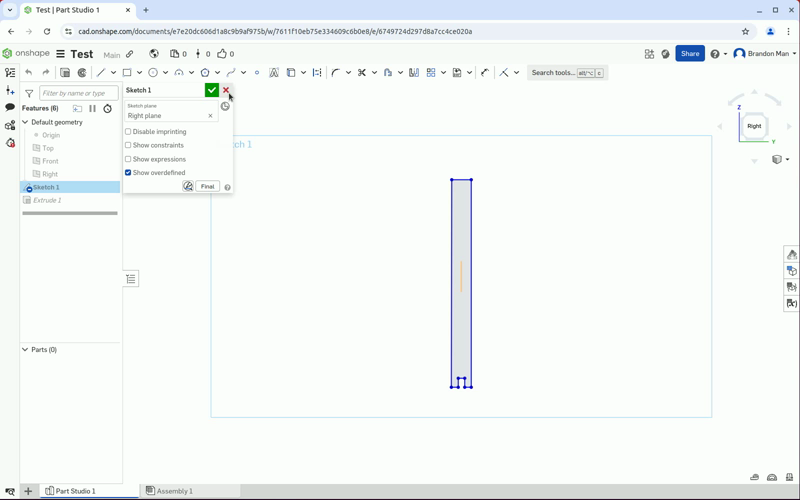
key(shift+s)
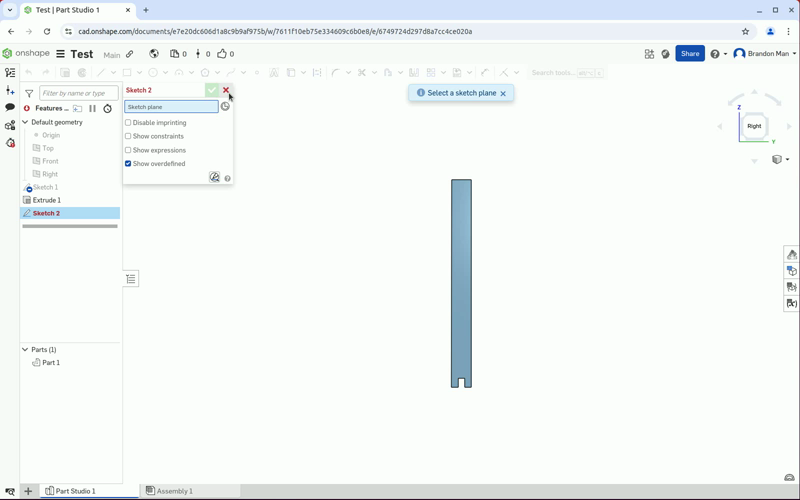
mouse_move(73, 176)
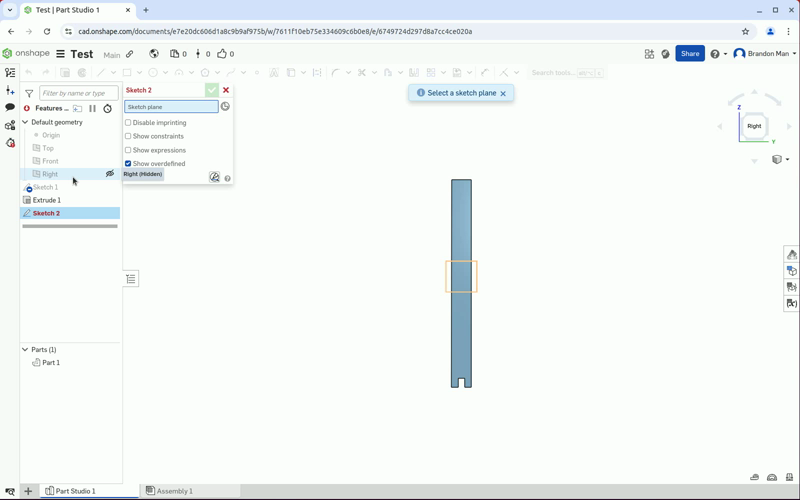
click(73, 176)
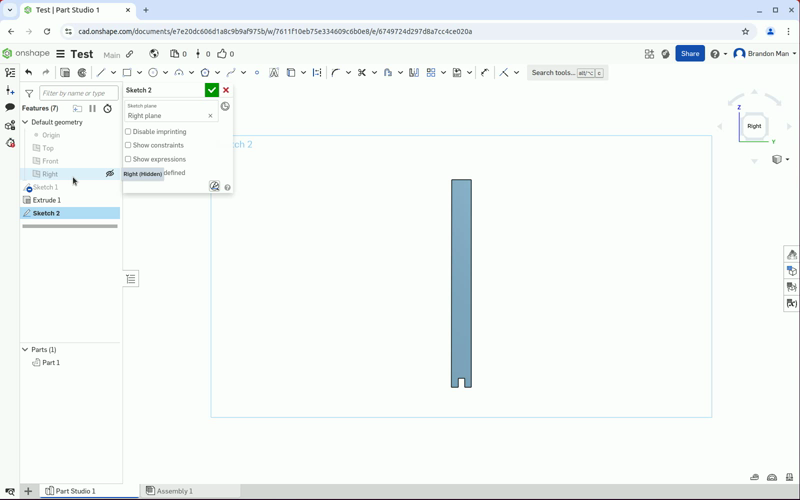
mouse_move(73, 352)
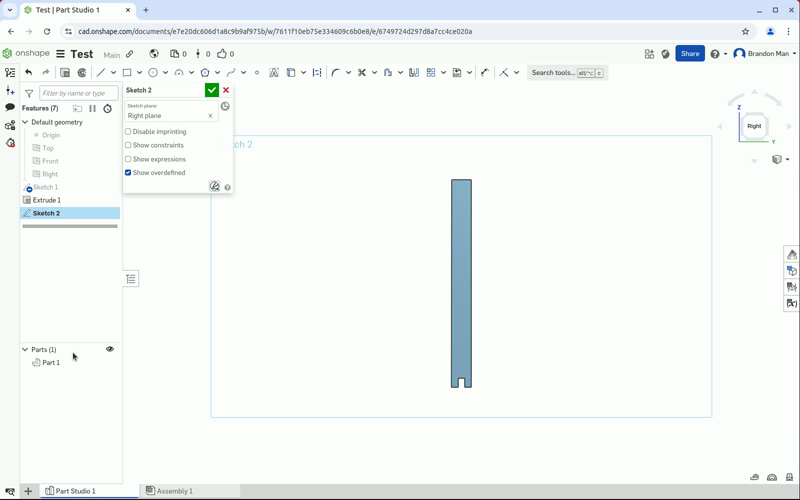
key(y)
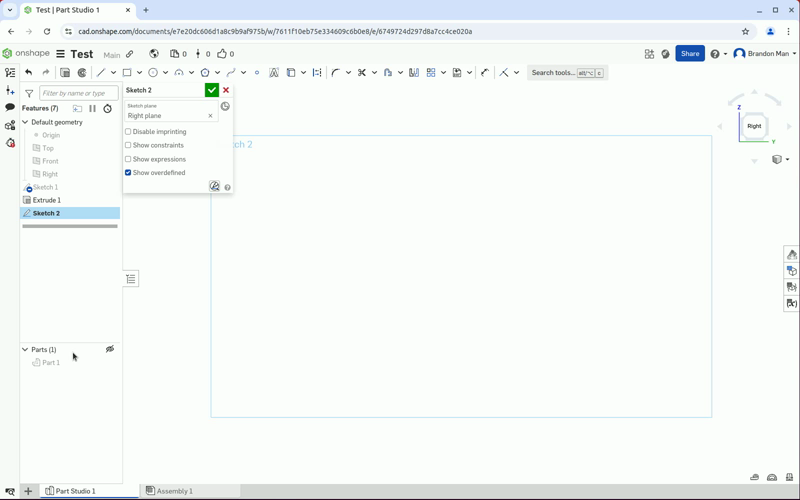
key(l)
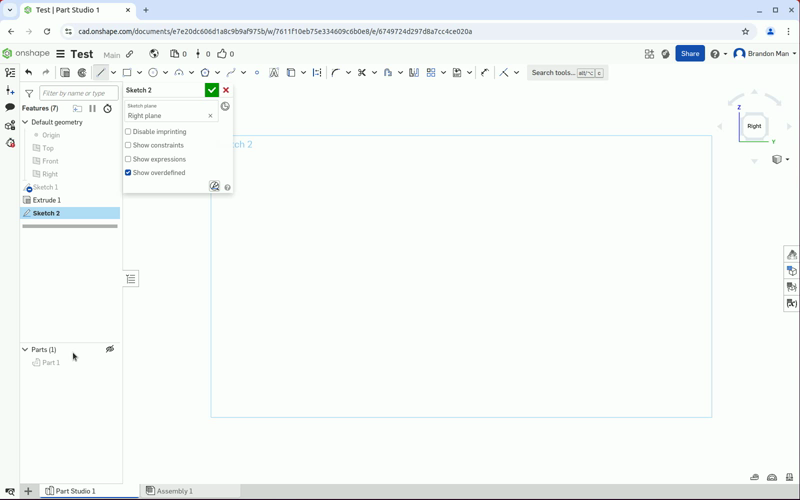
key_down(shift)
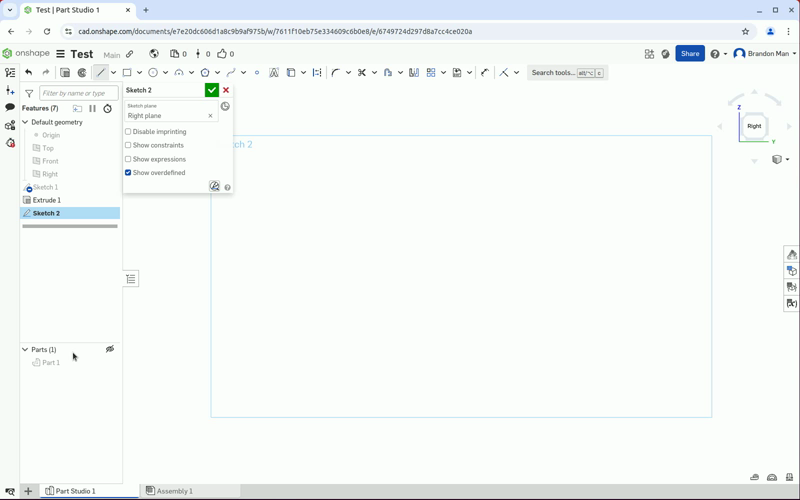
mouse_move(458, 395)
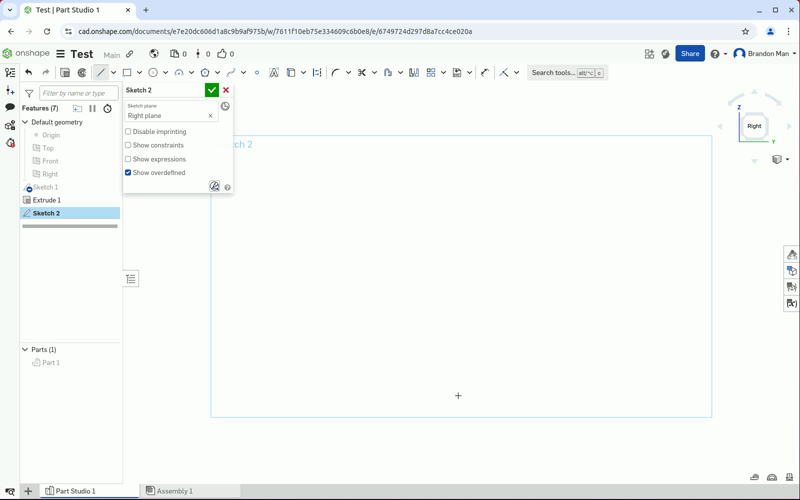
click(458, 395)
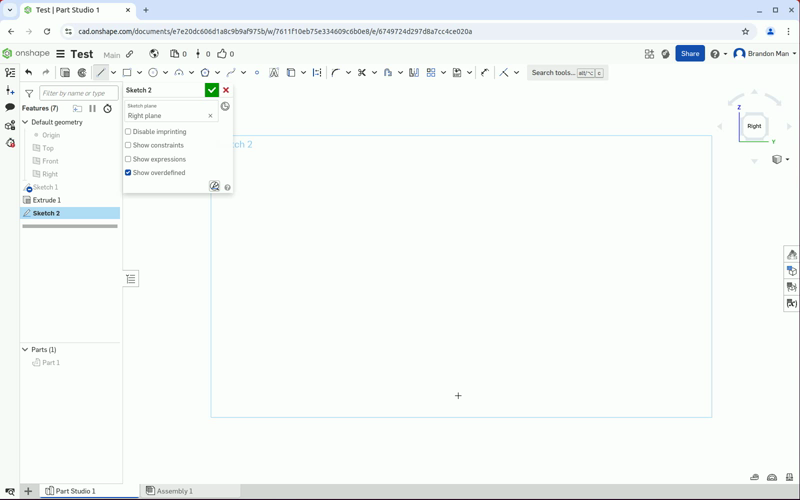
key_up(shift)
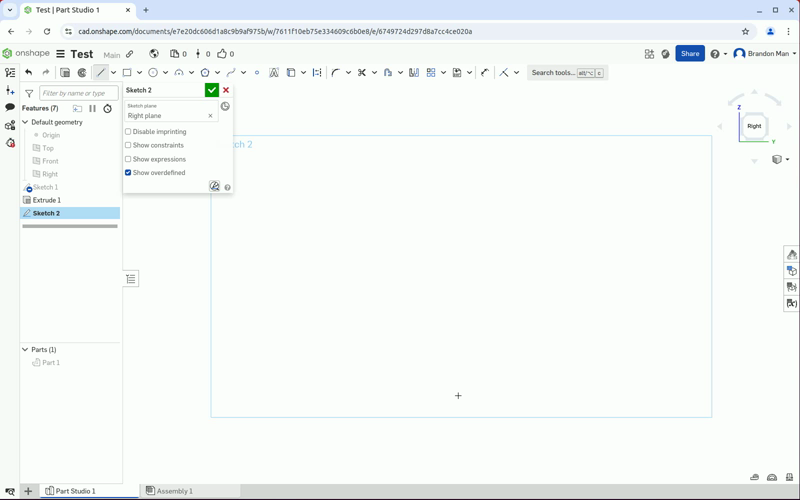
key_down(shift)
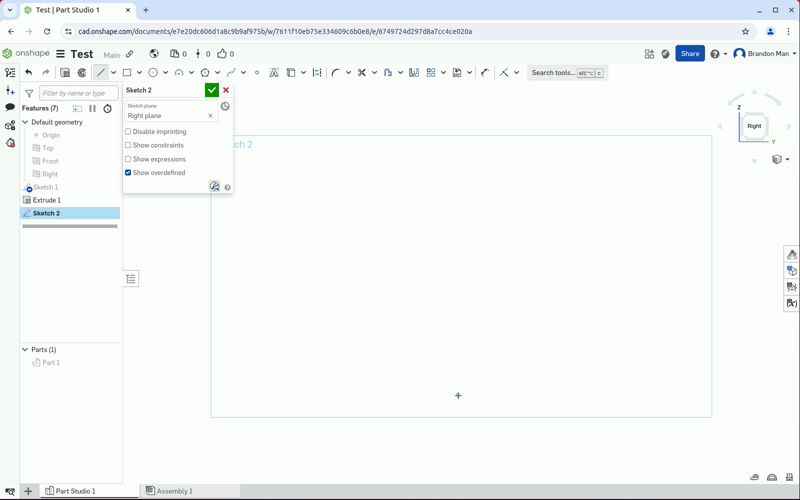
mouse_move(488, 395)
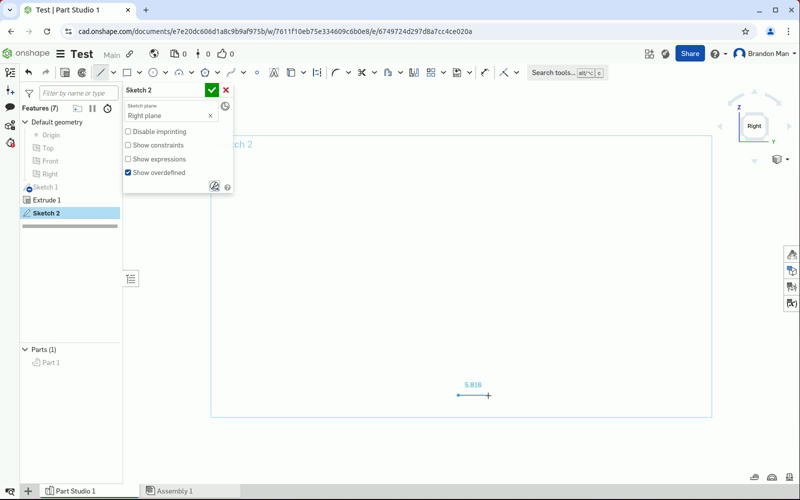
mouse_move(463, 395)
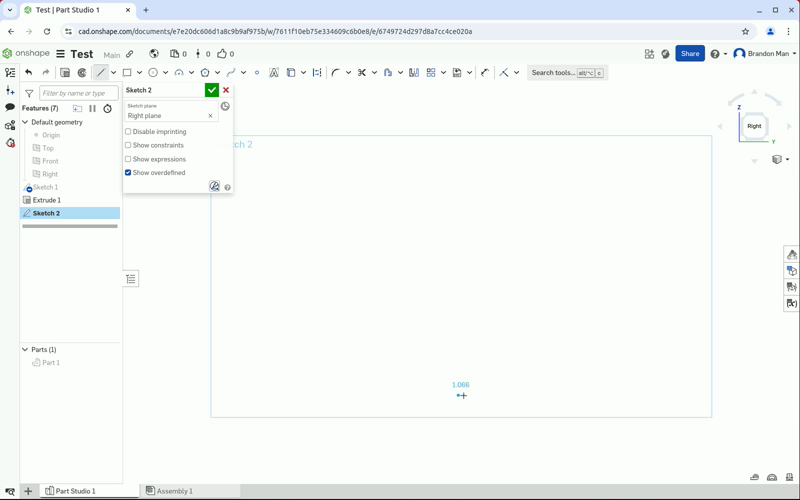
scroll(6)
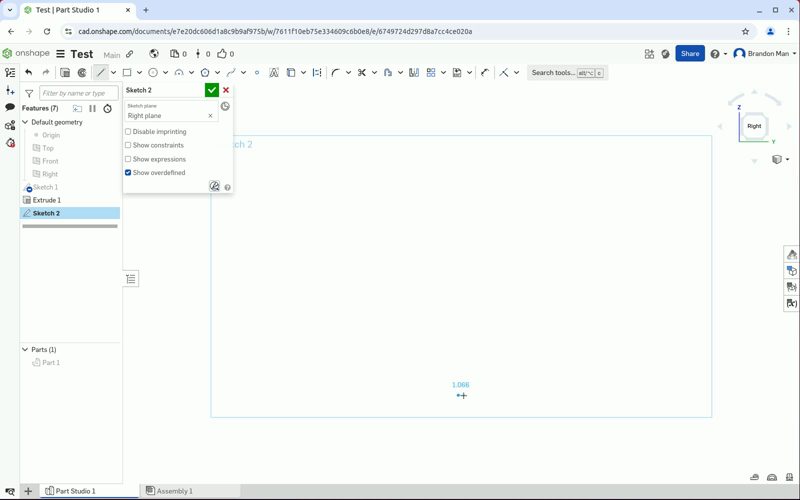
scroll(6)
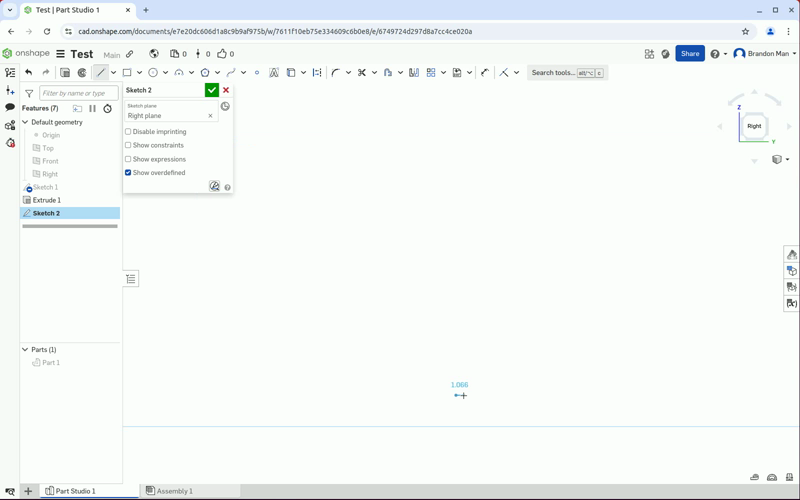
scroll(6)
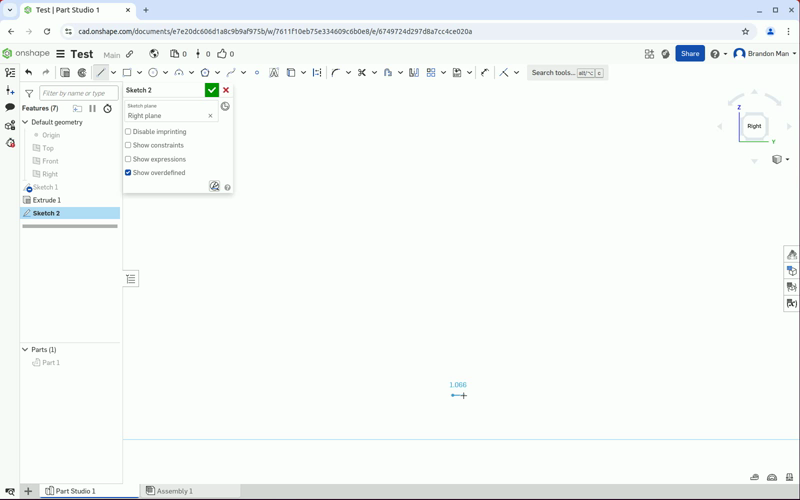
scroll(6)
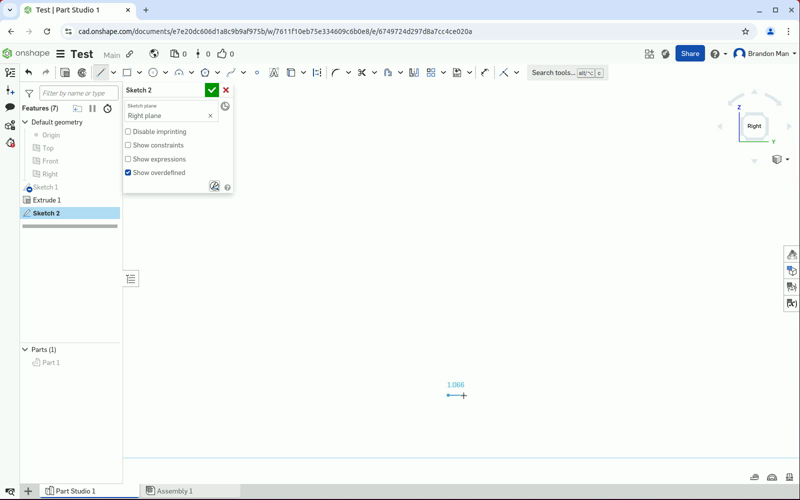
scroll(6)
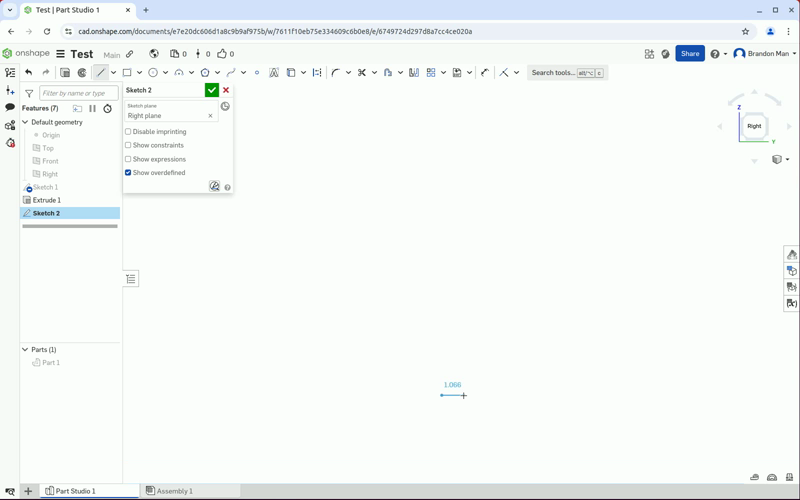
scroll(6)
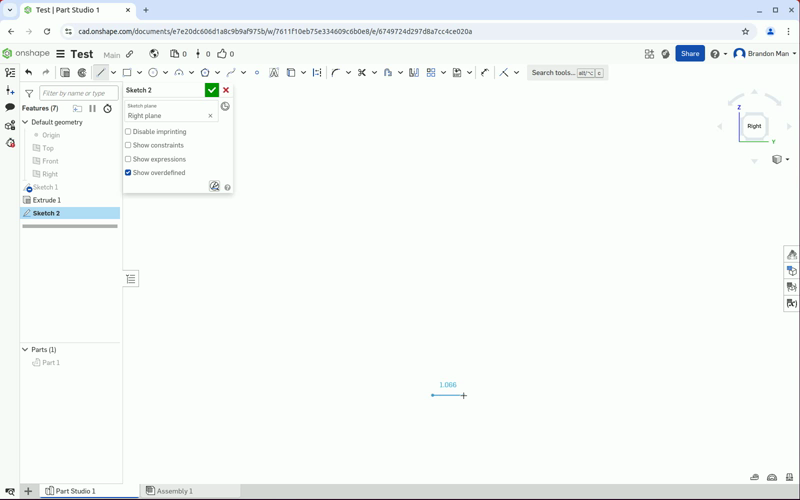
scroll(6)
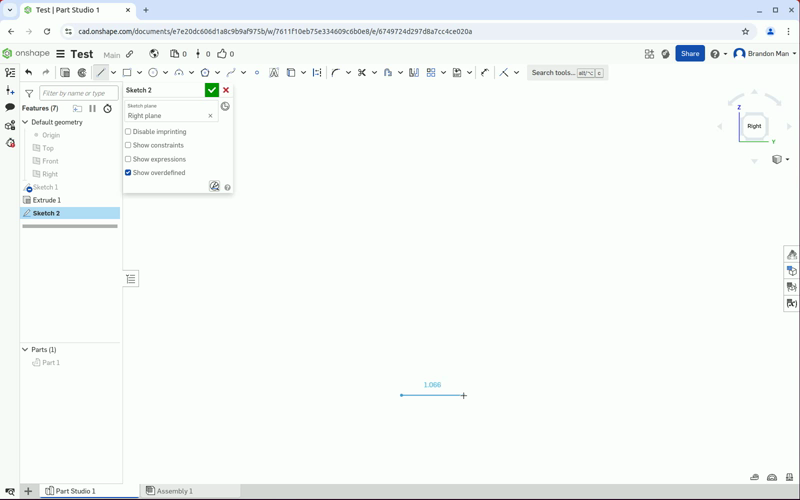
click(463, 395)
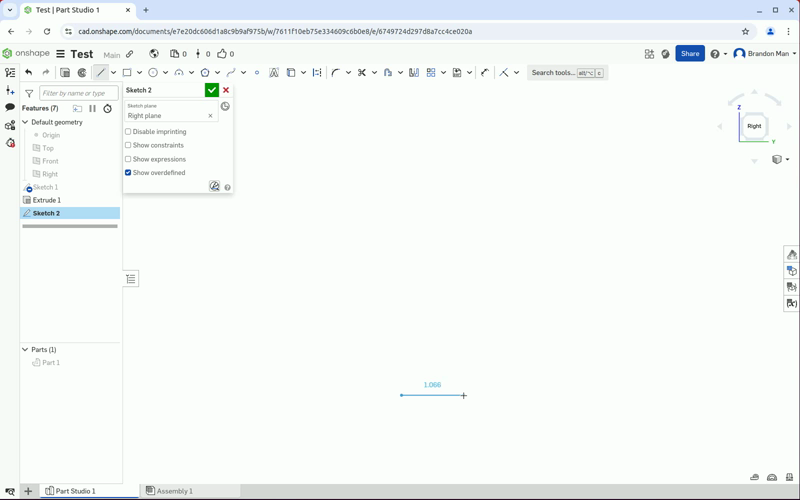
scroll(-6)
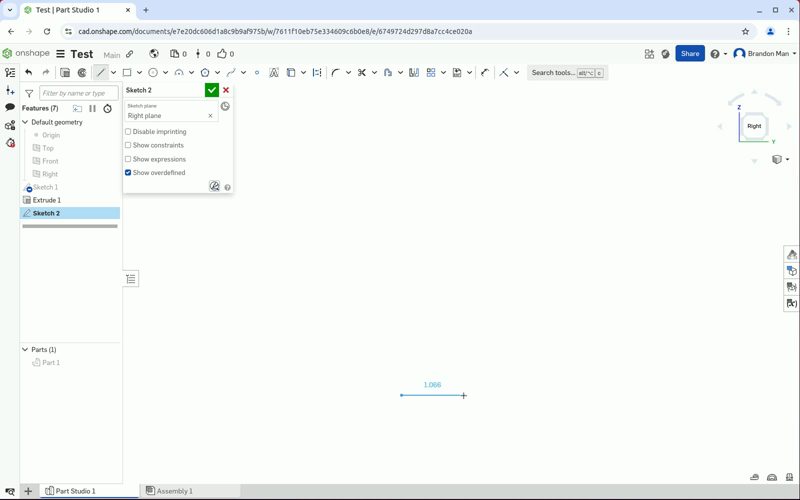
scroll(-6)
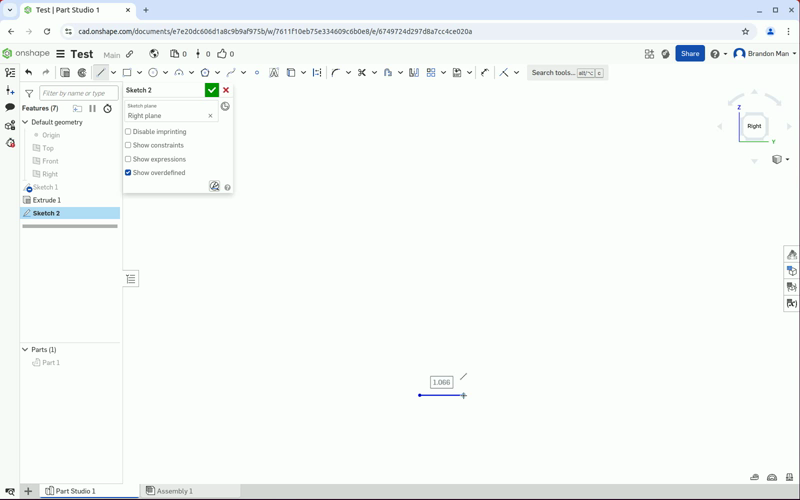
scroll(-6)
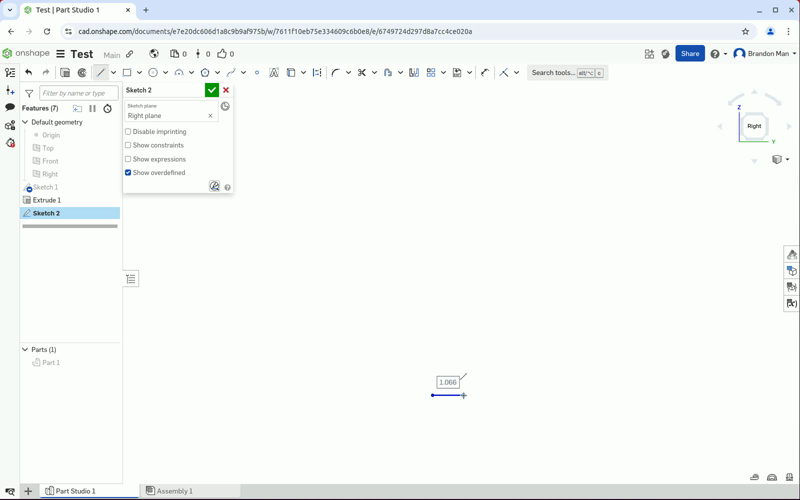
scroll(-6)
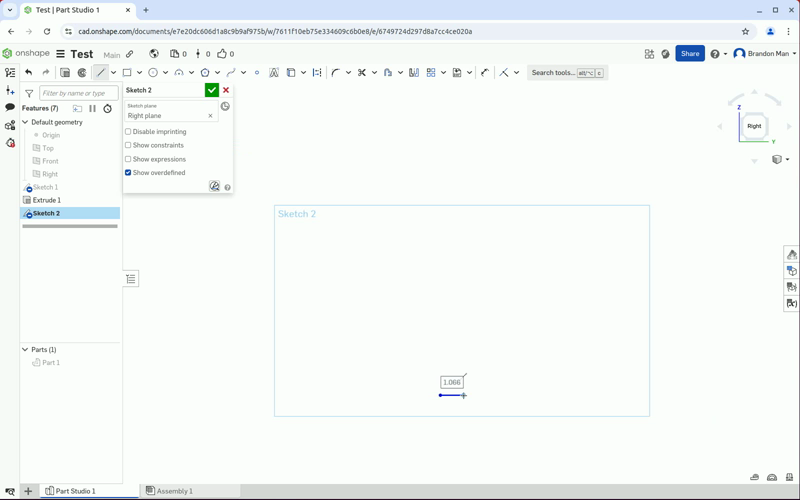
scroll(-6)
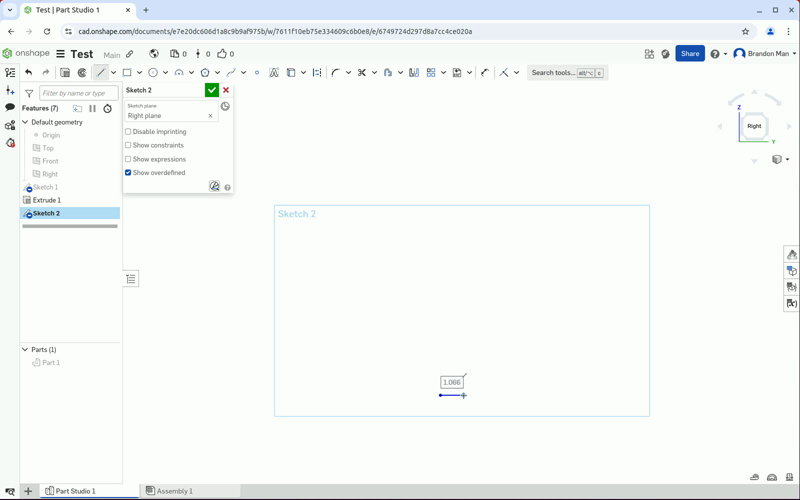
scroll(-6)
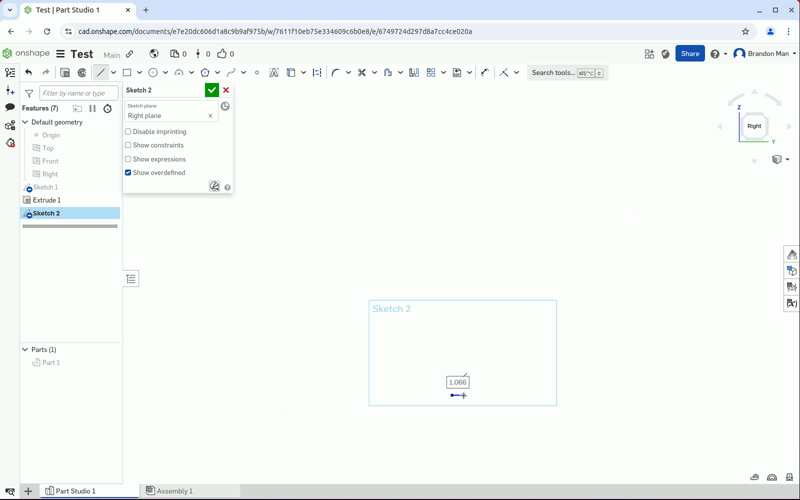
scroll(-6)
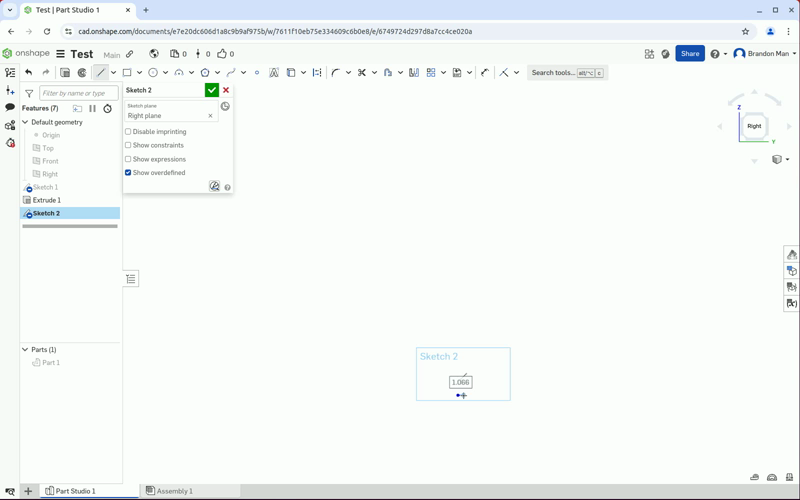
key_up(shift)
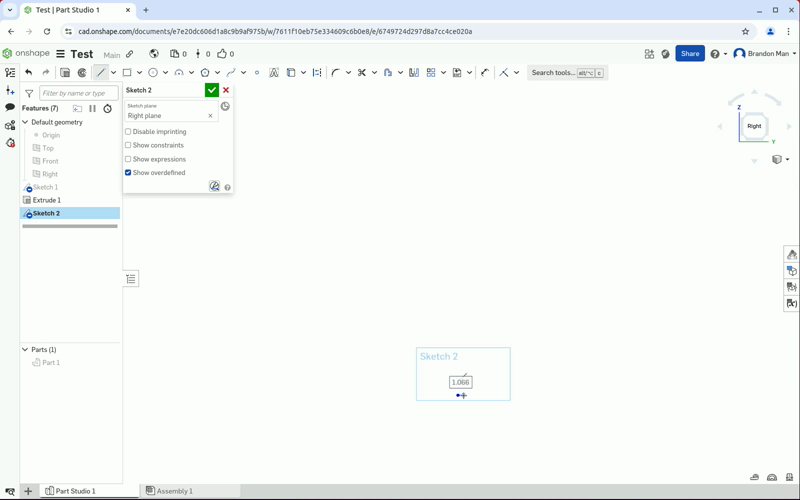
key_down(shift)
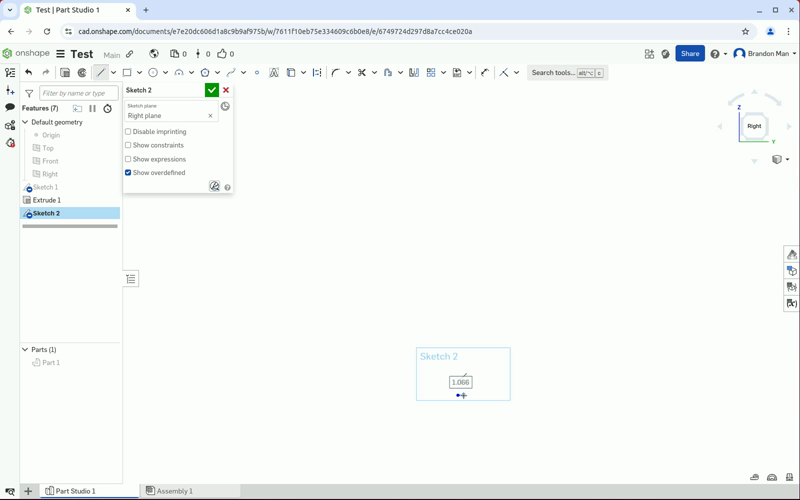
mouse_move(493, 395)
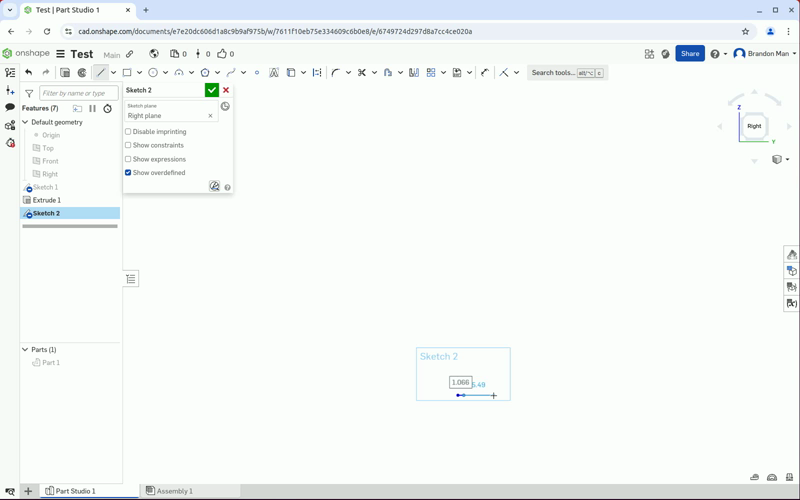
mouse_move(463, 386)
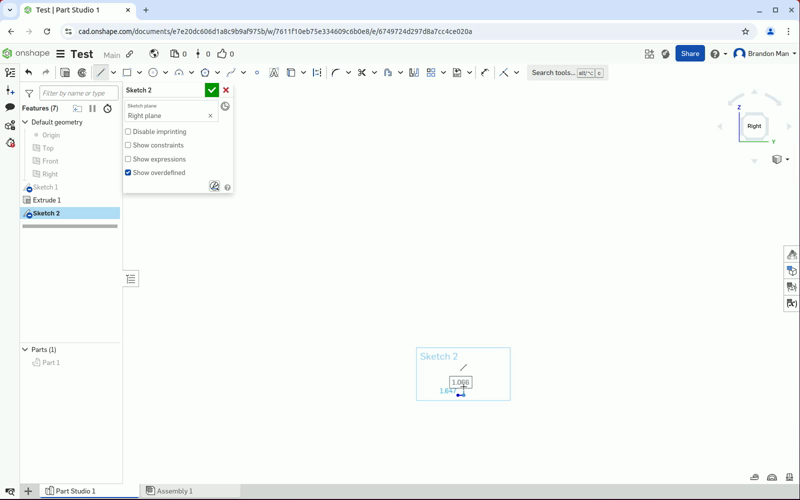
click(463, 386)
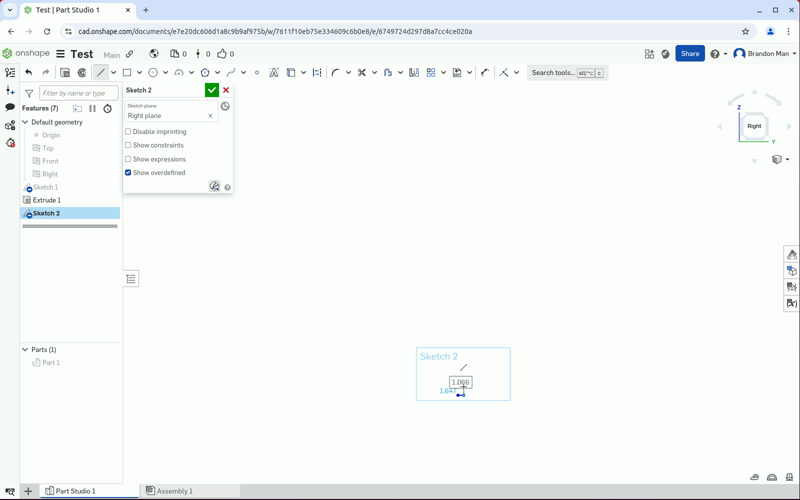
key_up(shift)
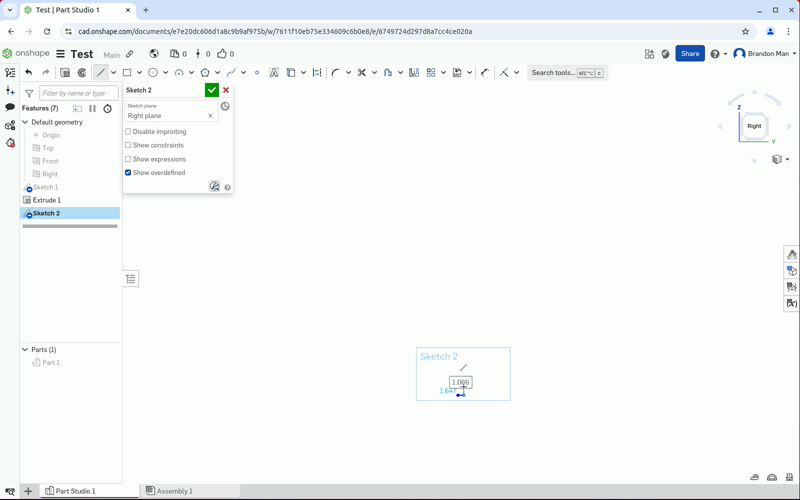
key_down(shift)
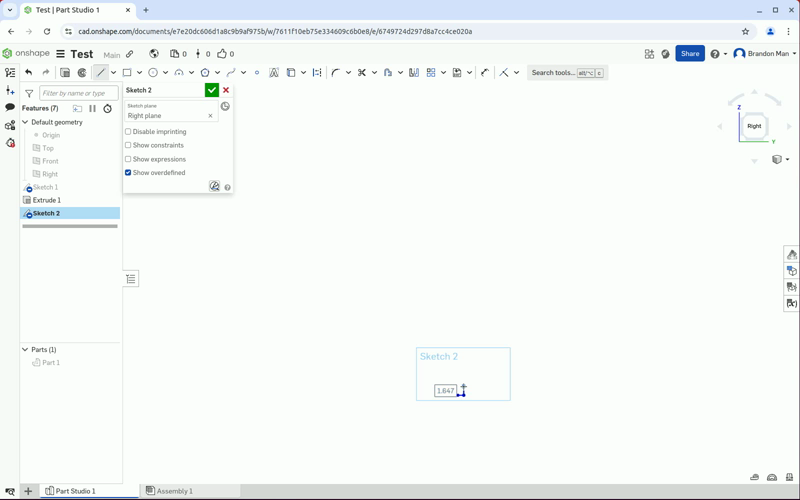
mouse_move(493, 386)
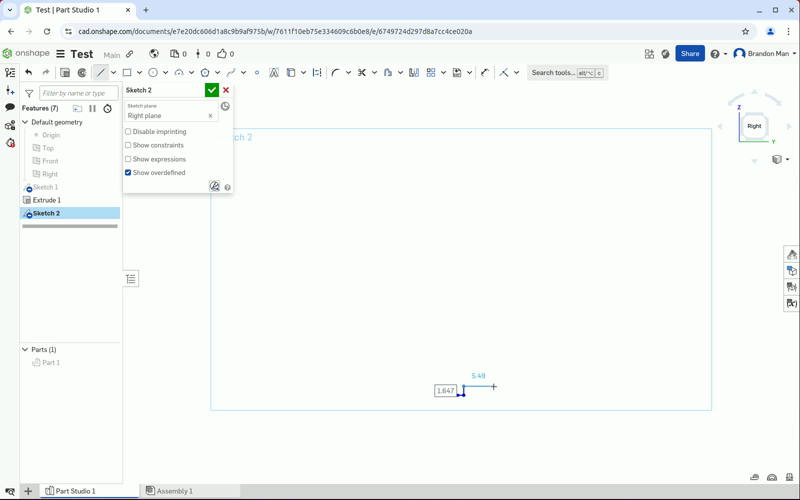
mouse_move(458, 386)
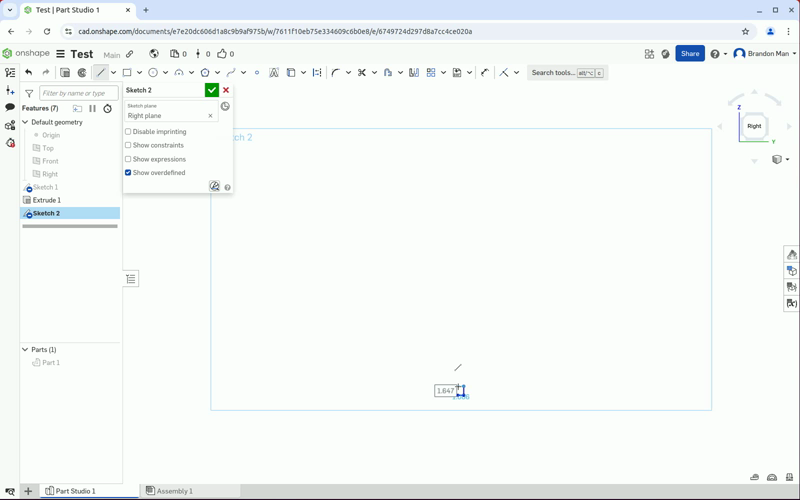
scroll(6)
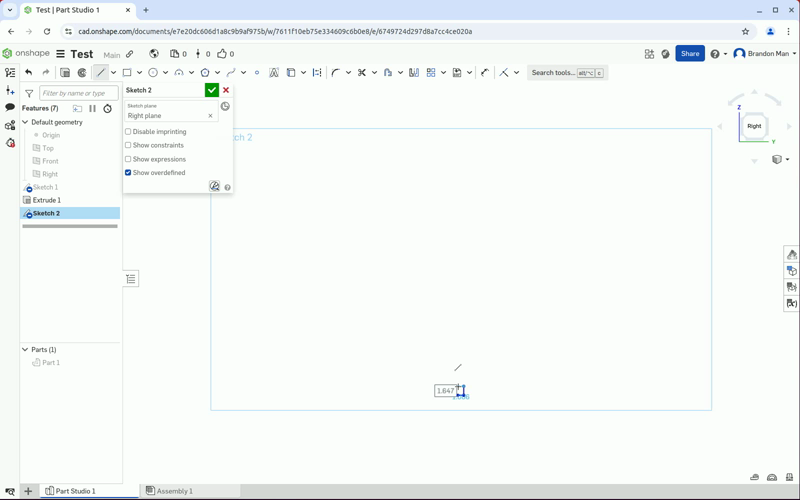
scroll(6)
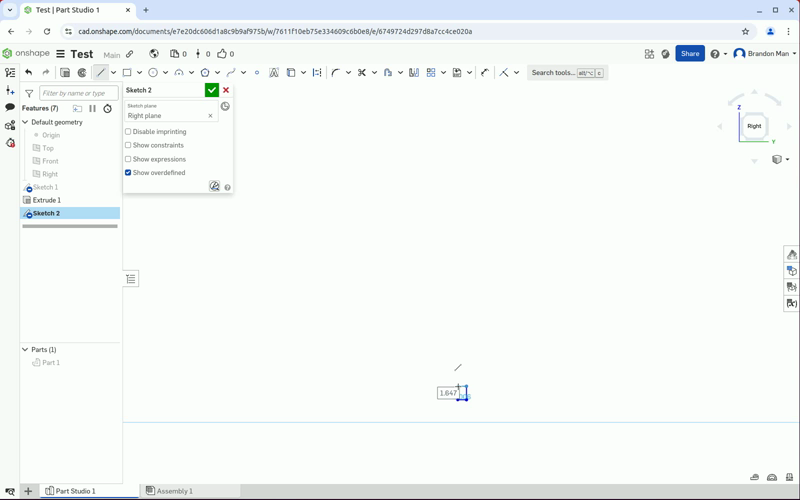
scroll(6)
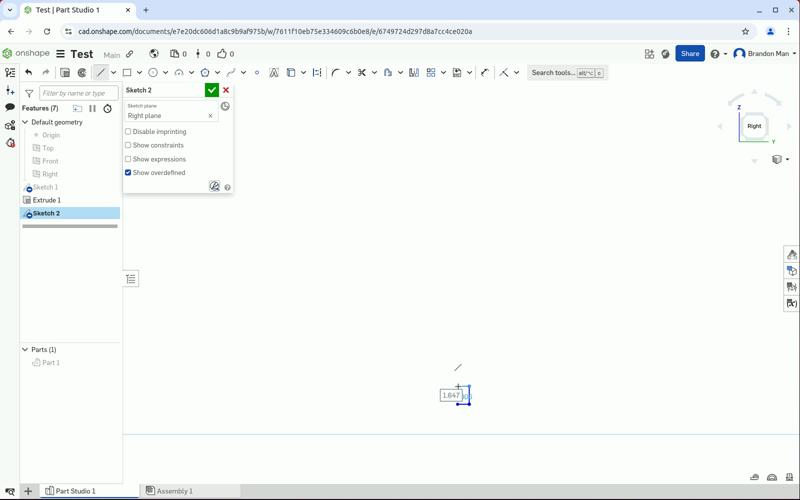
scroll(6)
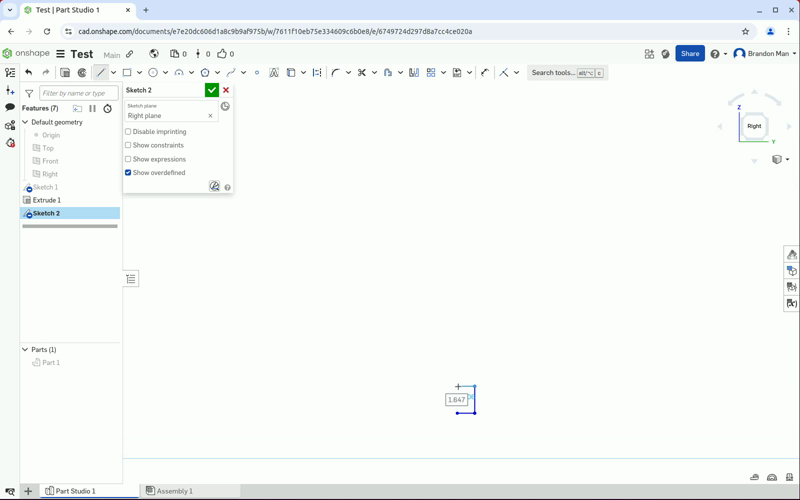
scroll(6)
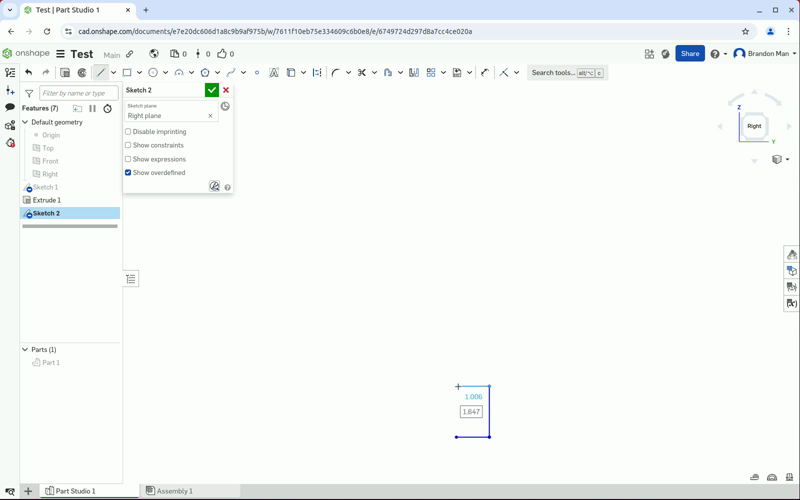
scroll(6)
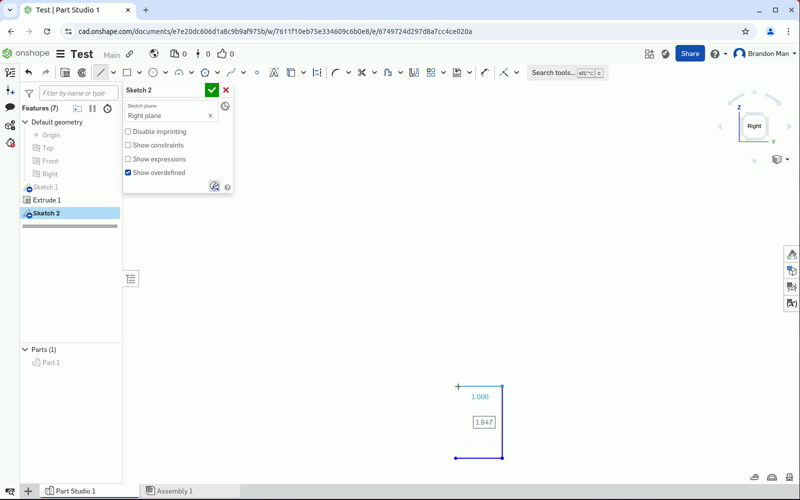
scroll(6)
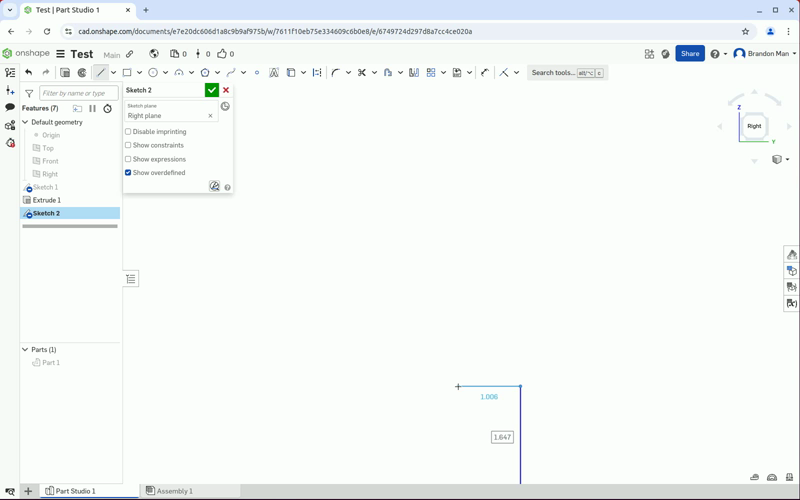
click(458, 386)
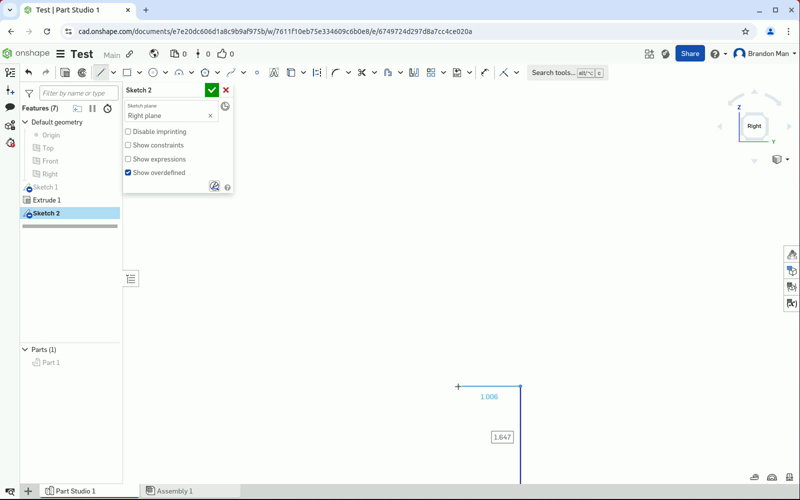
scroll(-6)
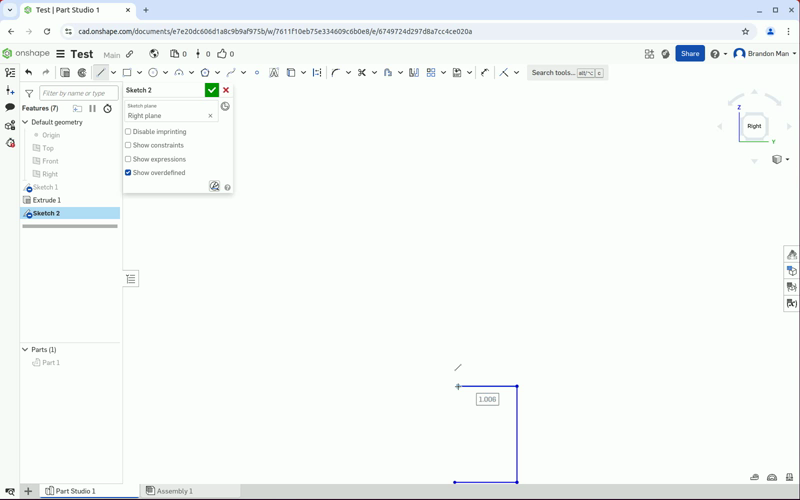
scroll(-6)
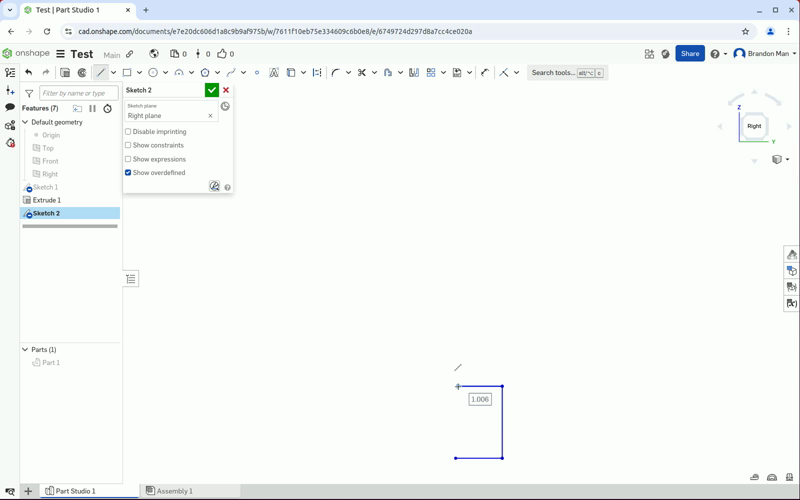
scroll(-6)
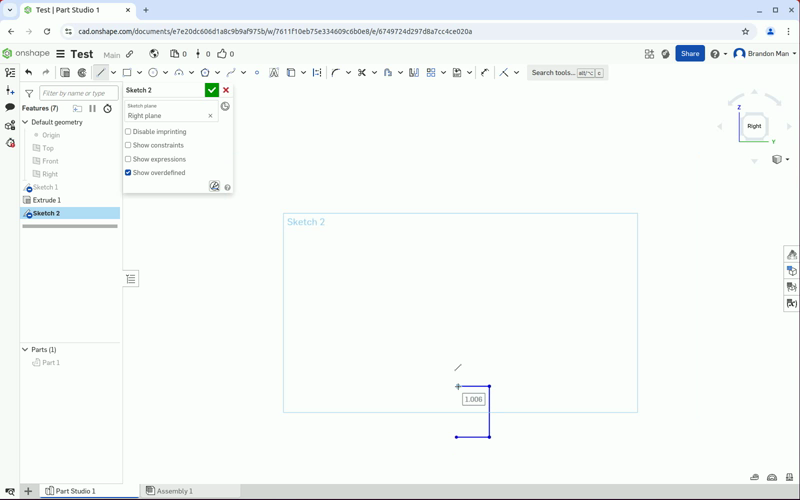
scroll(-6)
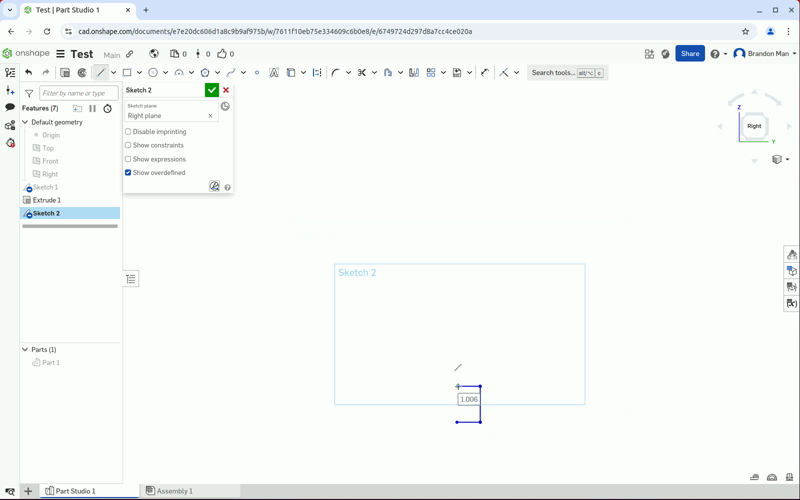
scroll(-6)
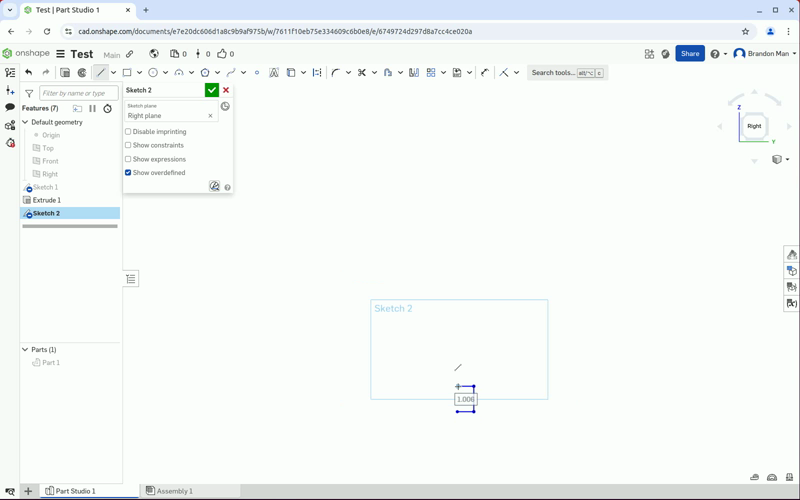
scroll(-6)
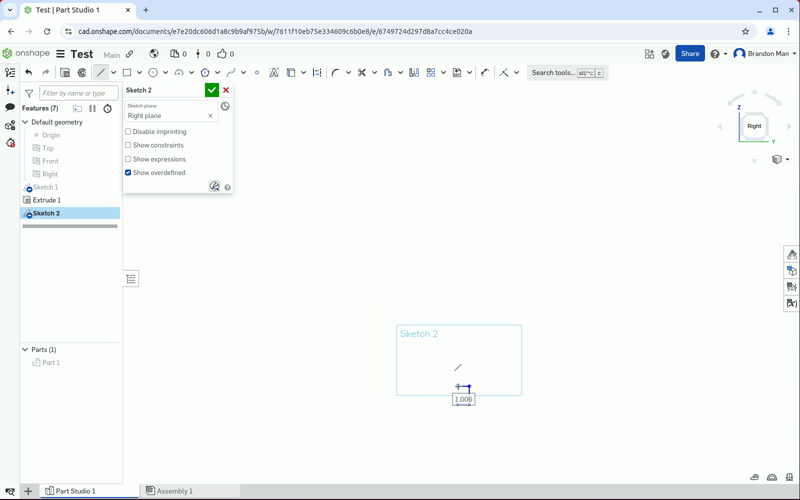
scroll(-6)
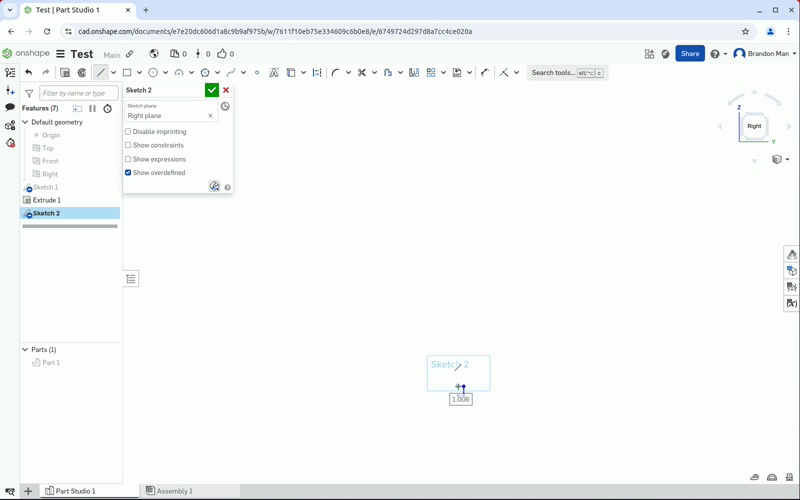
key_up(shift)
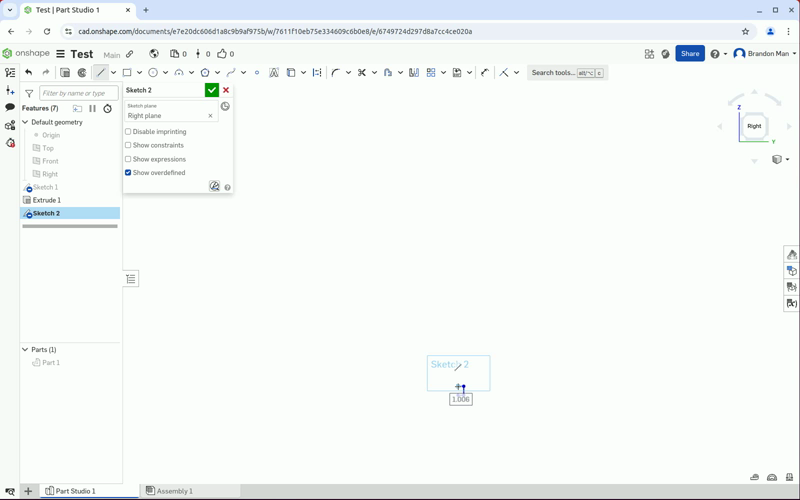
mouse_move(488, 386)
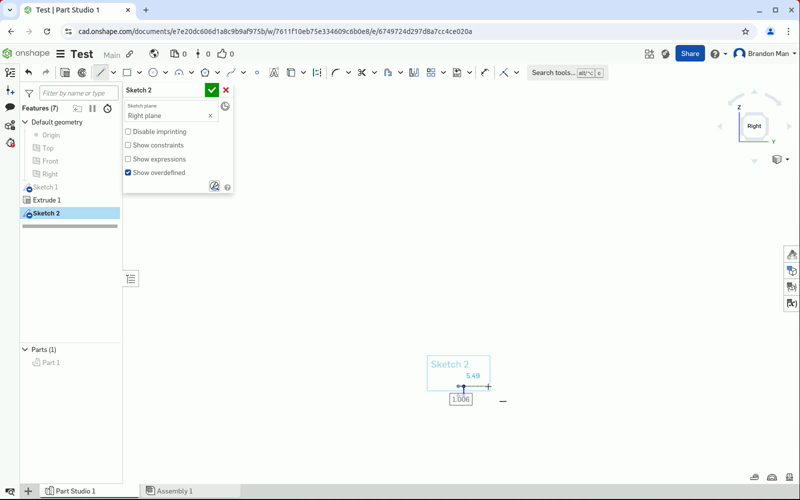
key_down(shift)
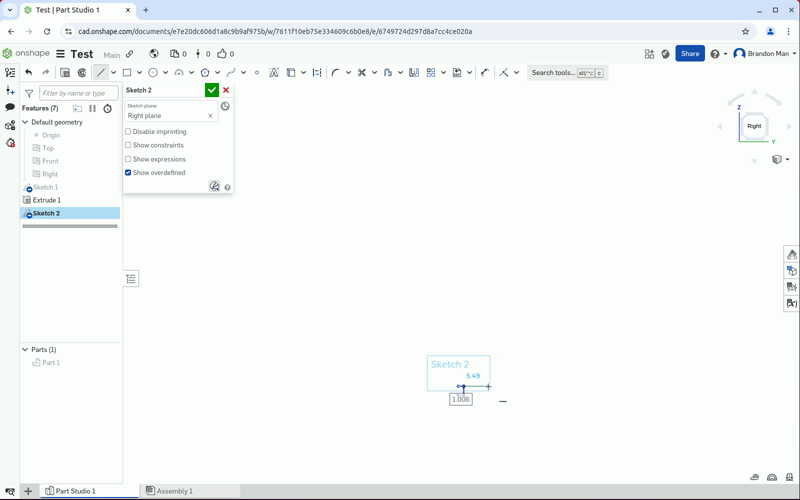
mouse_move(458, 395)
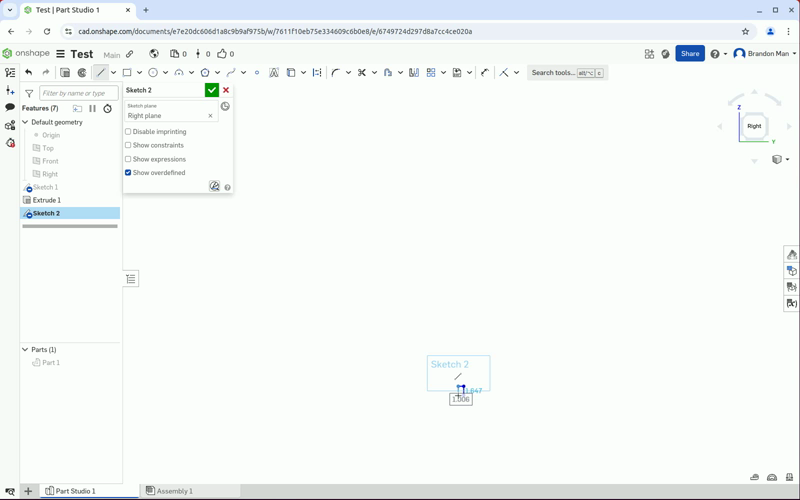
key_up(shift)
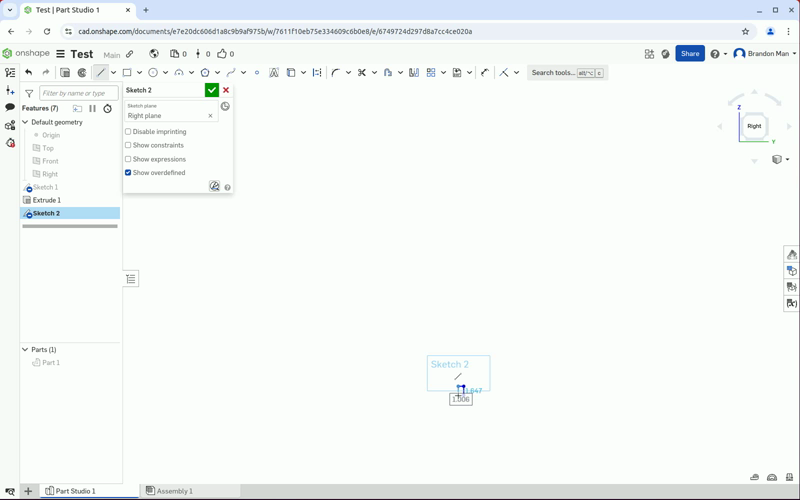
click(458, 395)
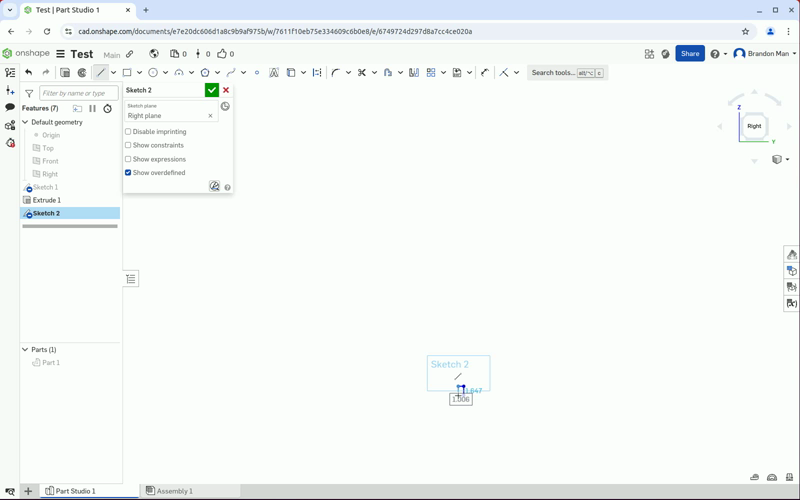
key(esc)
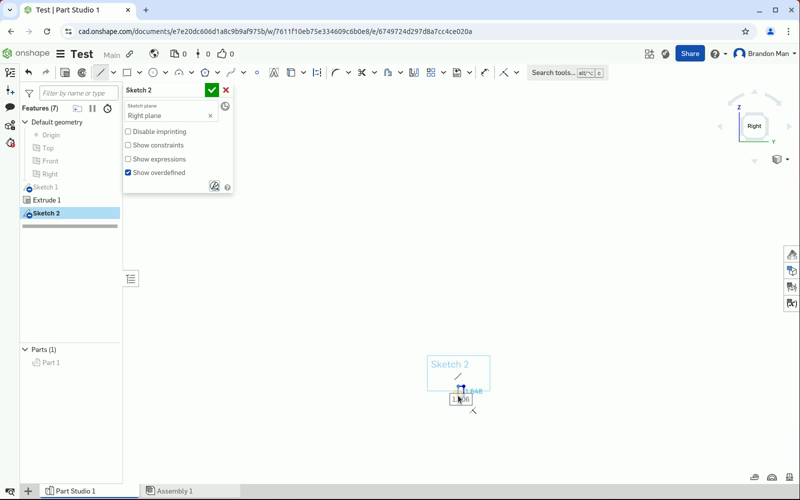
mouse_move(460, 391)
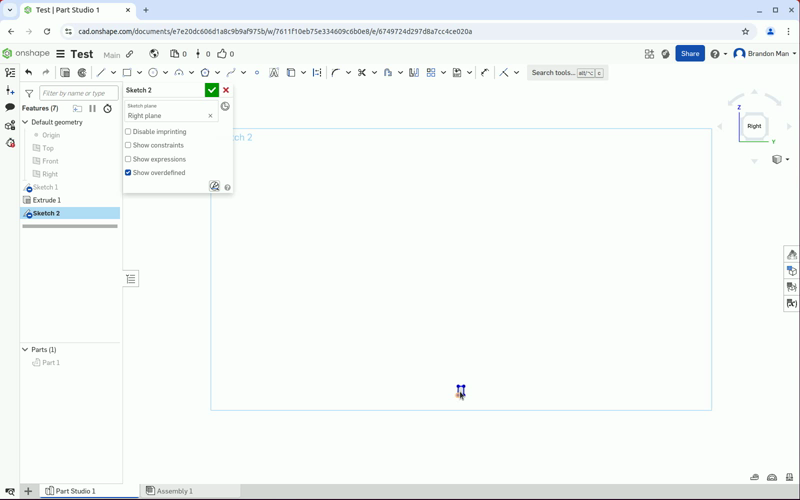
scroll(6)
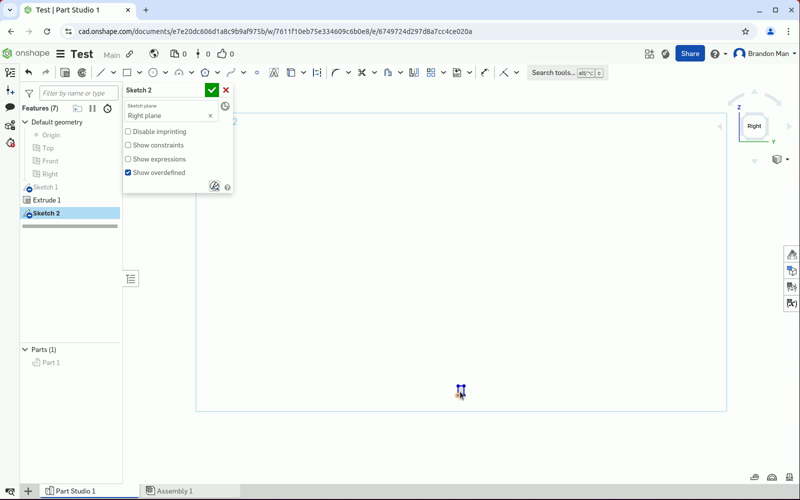
scroll(6)
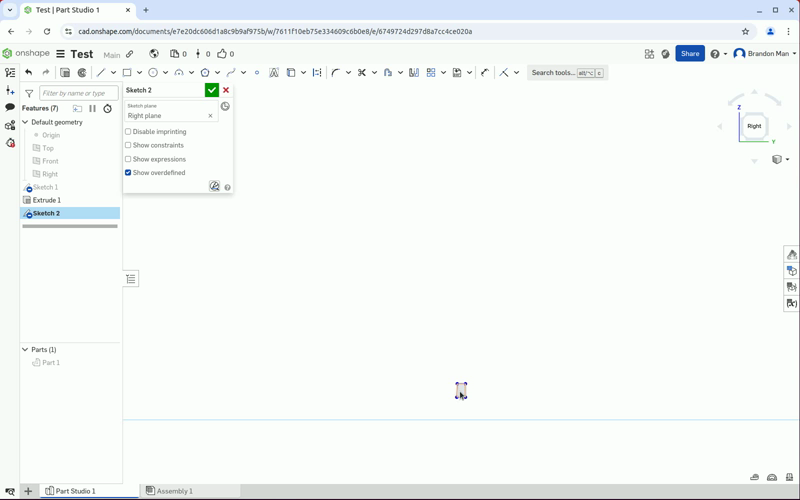
scroll(6)
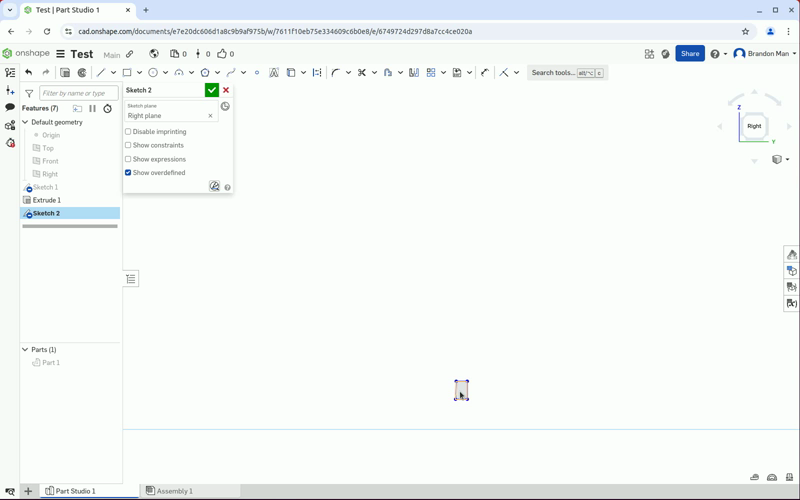
scroll(6)
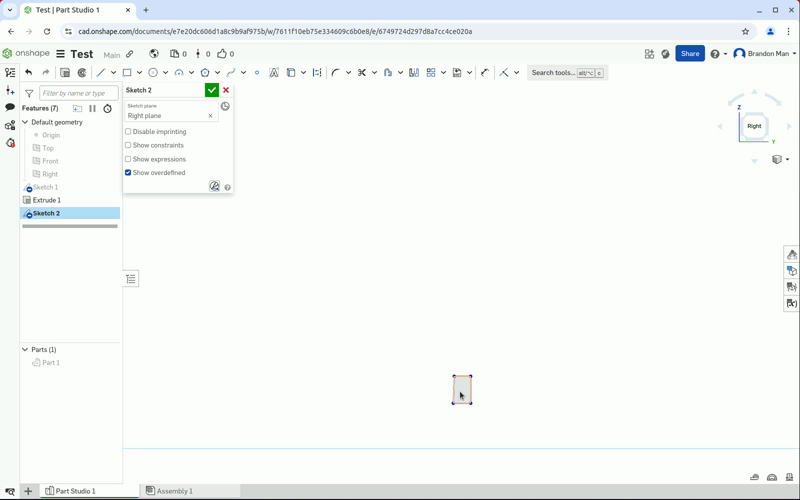
scroll(6)
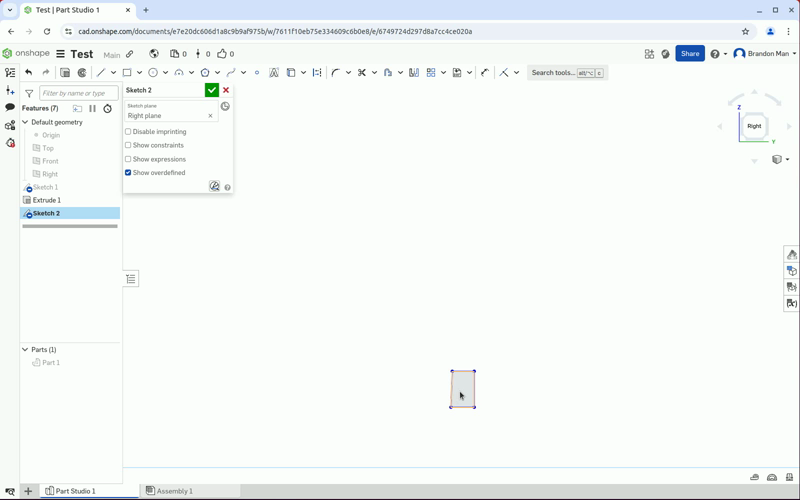
scroll(6)
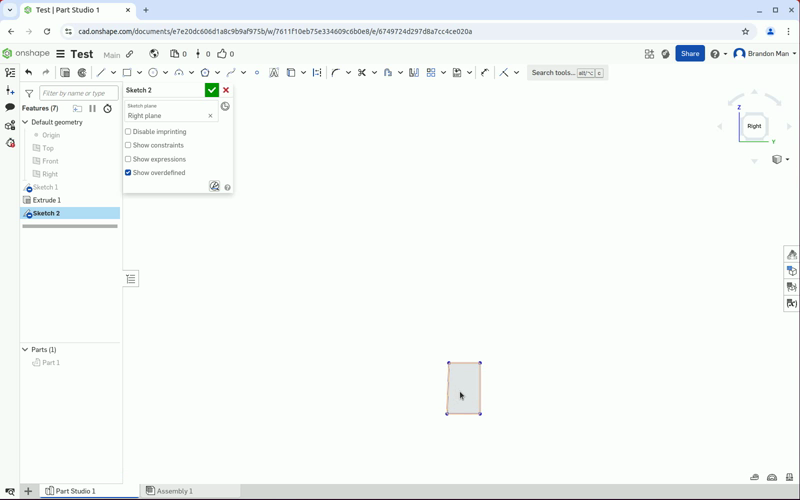
scroll(6)
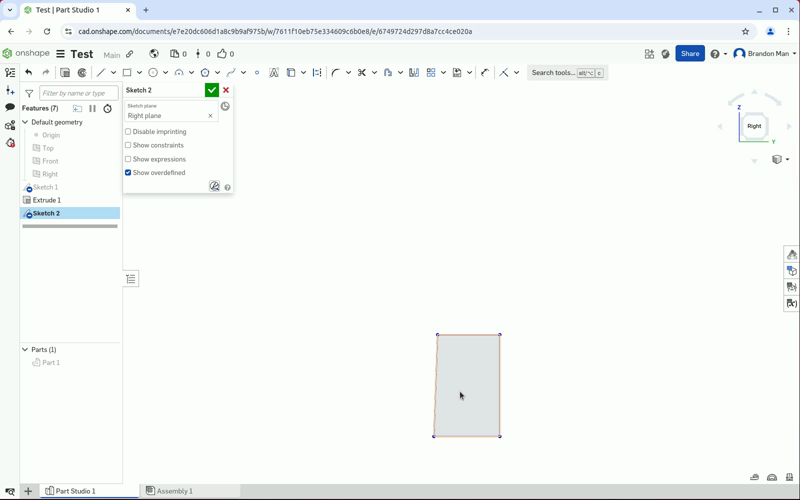
click(460, 391)
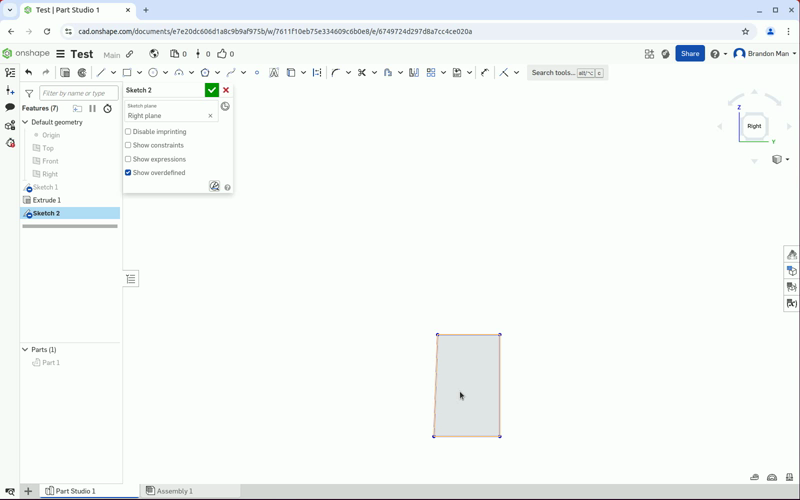
scroll(-6)
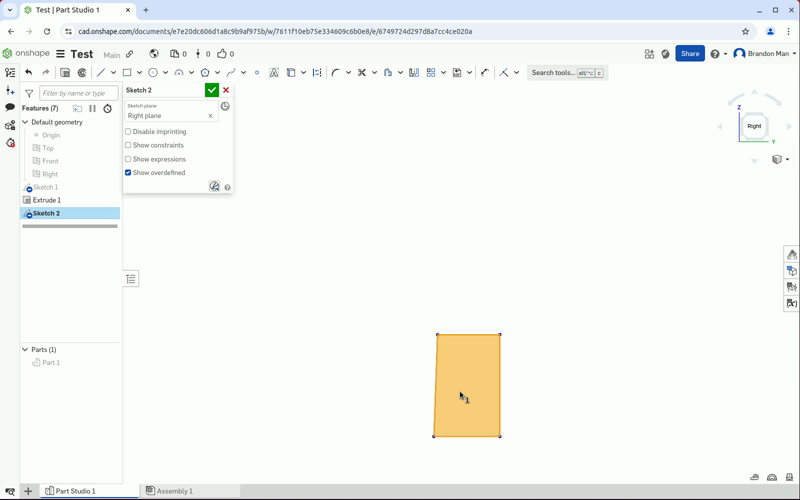
scroll(-6)
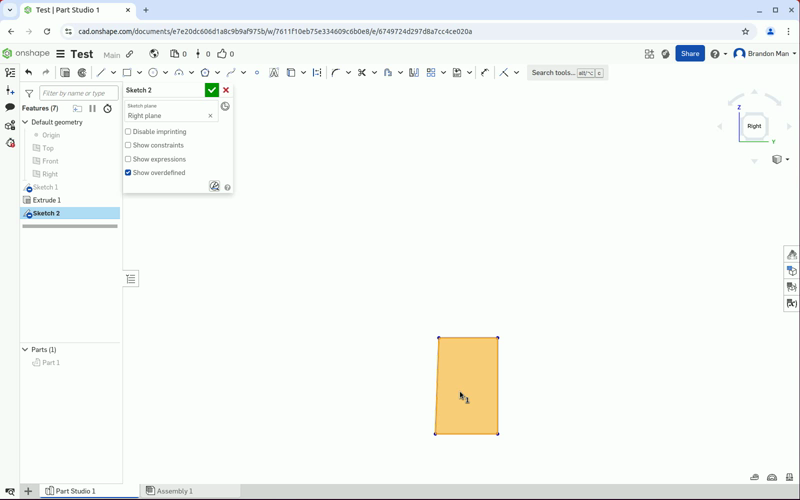
scroll(-6)
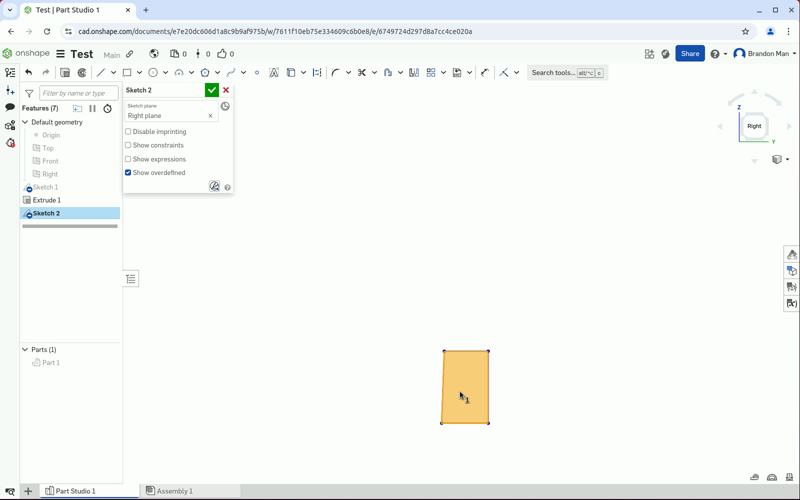
scroll(-6)
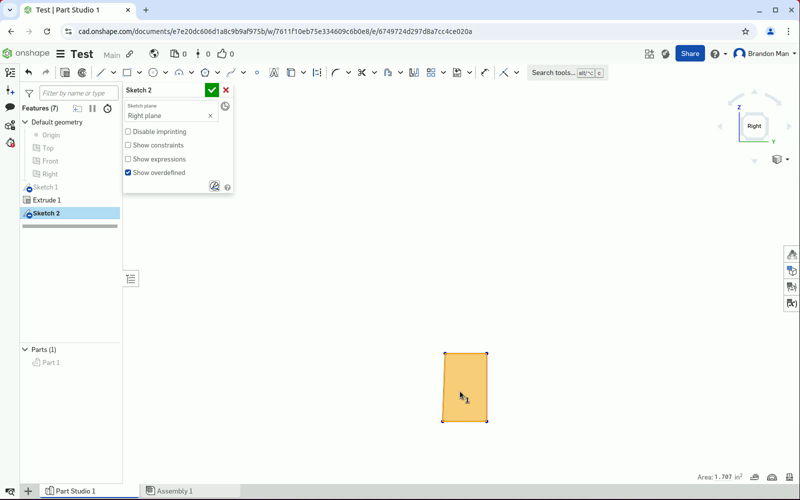
scroll(-6)
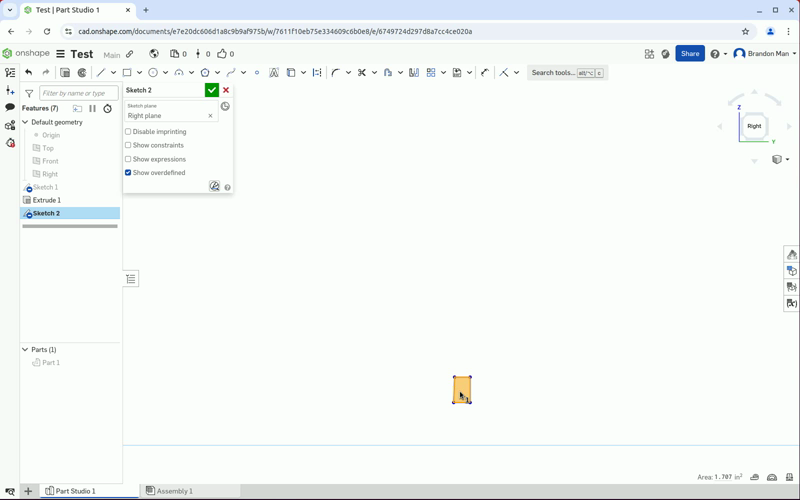
scroll(-6)
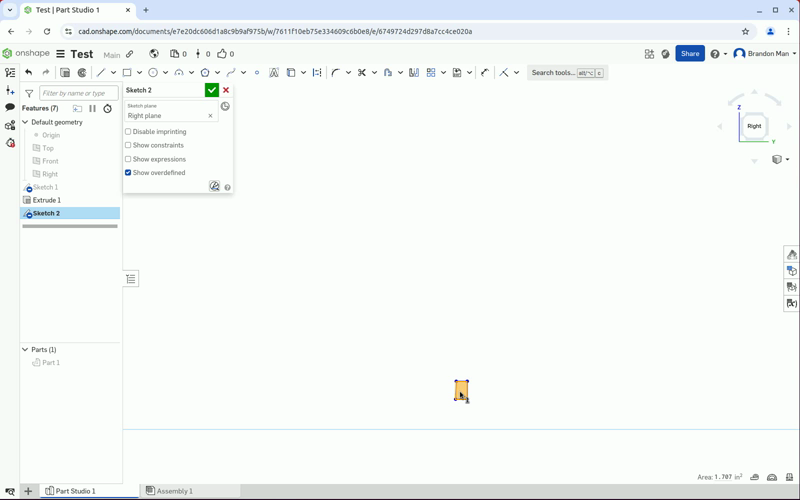
scroll(-6)
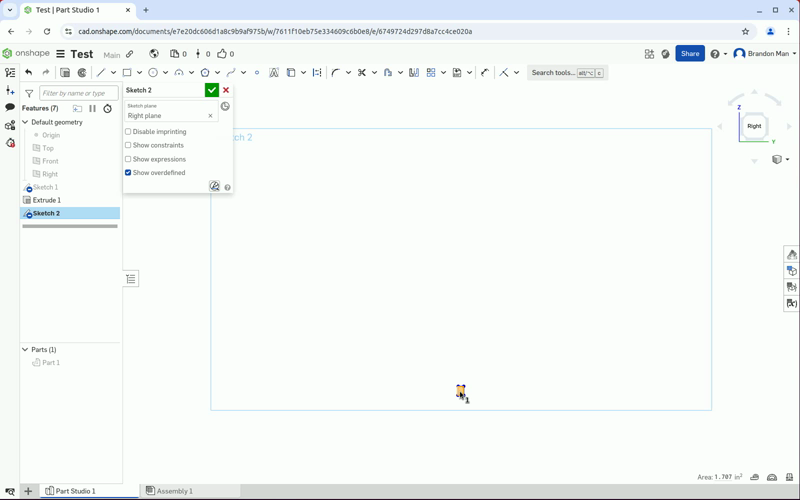
mouse_move(73, 352)
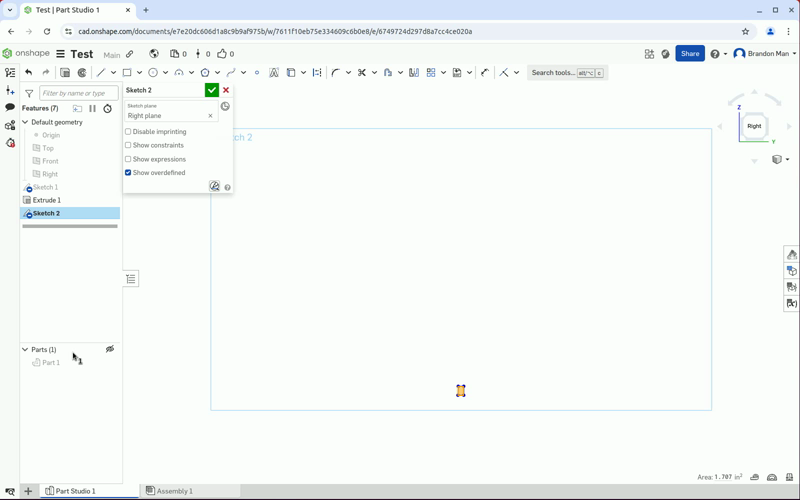
key(shift+y)
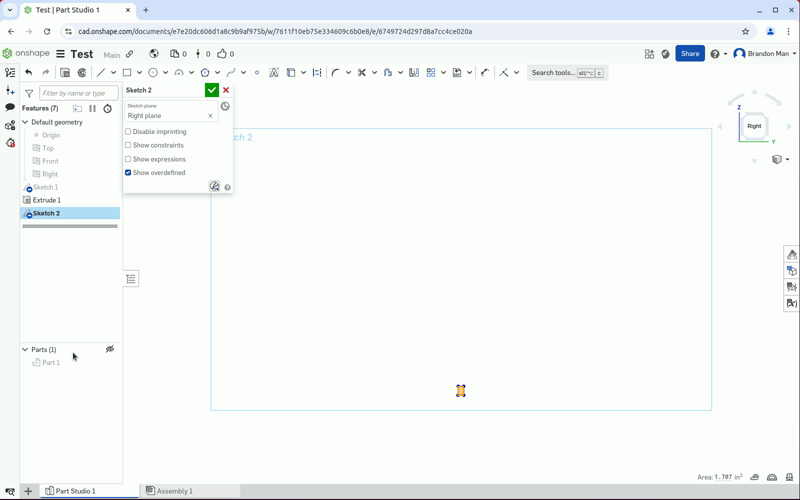
key(shift+e)
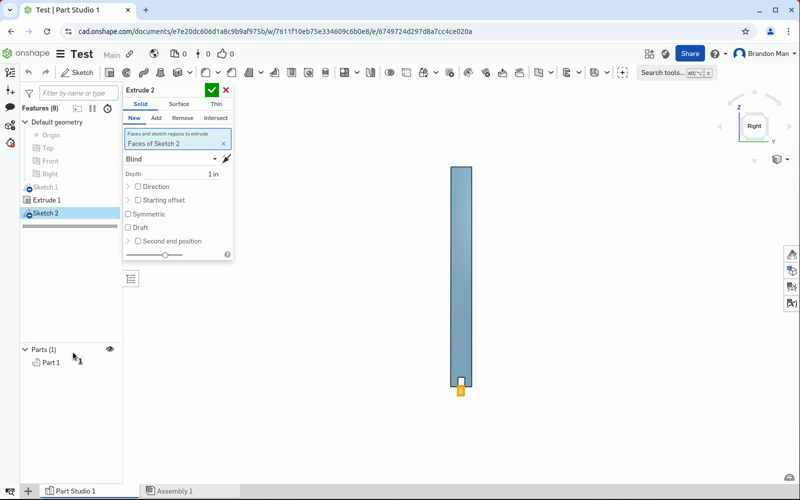
mouse_move(143, 106)
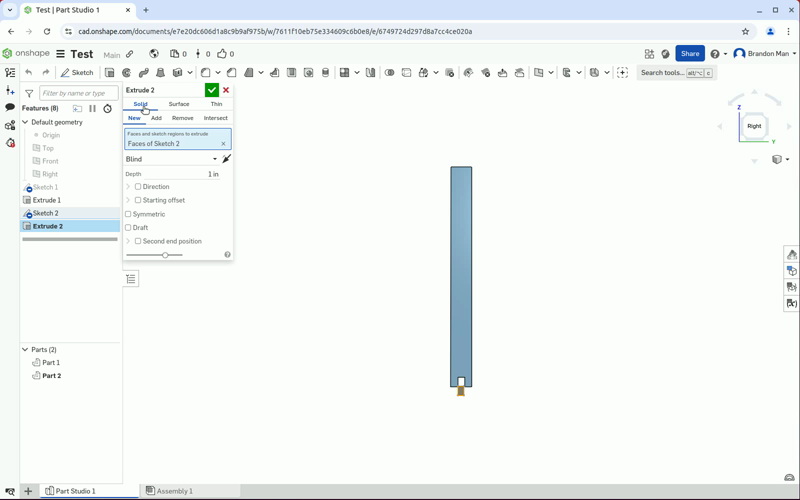
click(143, 106)
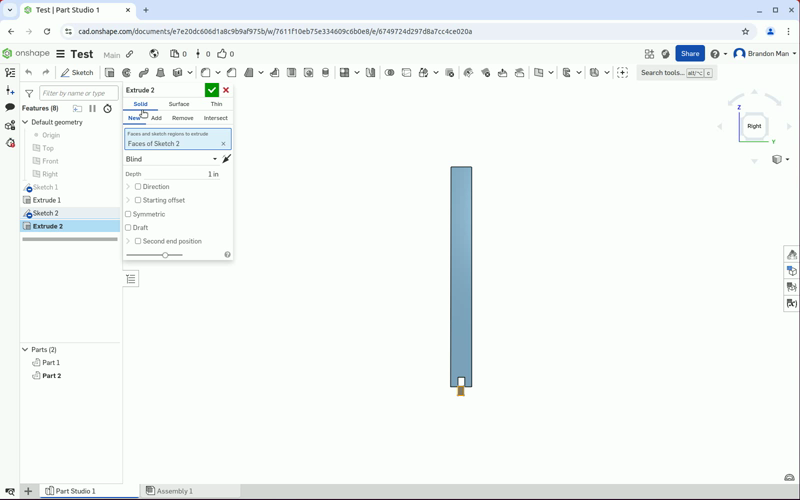
mouse_move(137, 120)
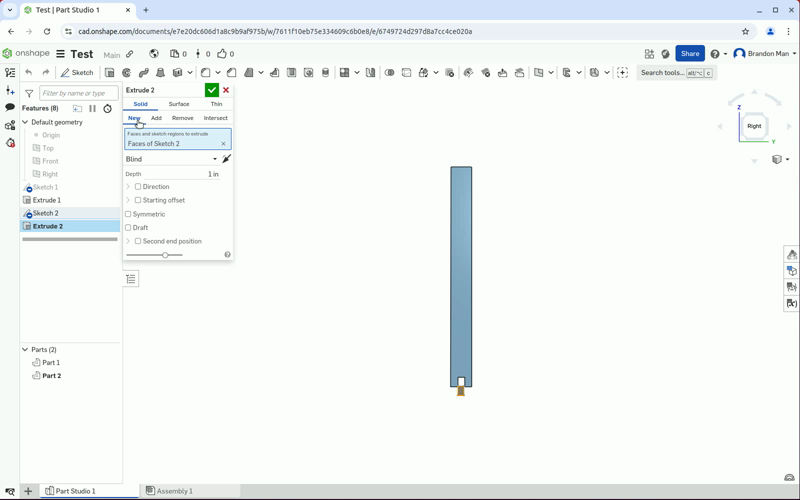
click(137, 120)
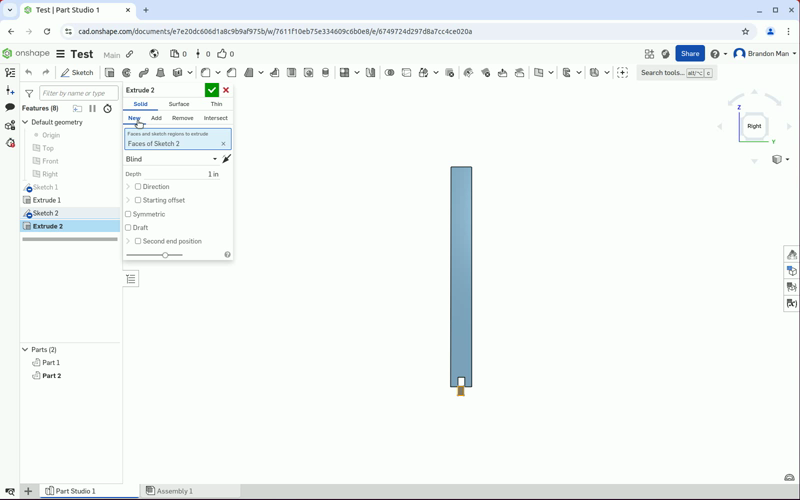
key(tab, 4)
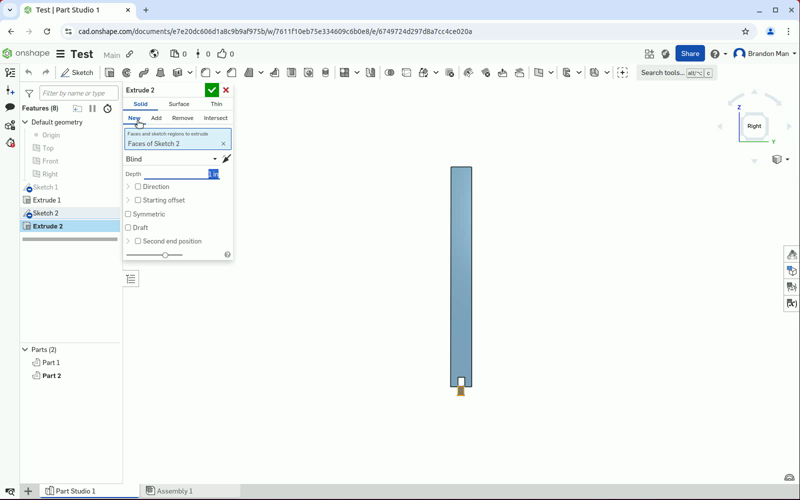
text(1.444)
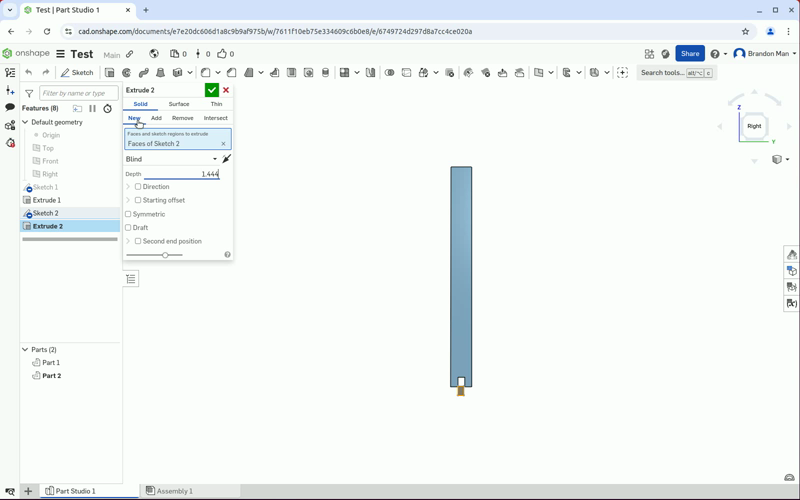
key(enter)
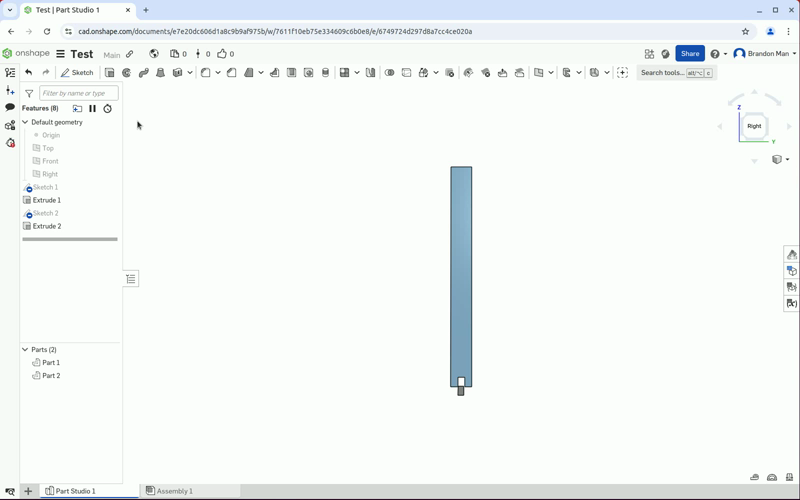
key(shift+h)
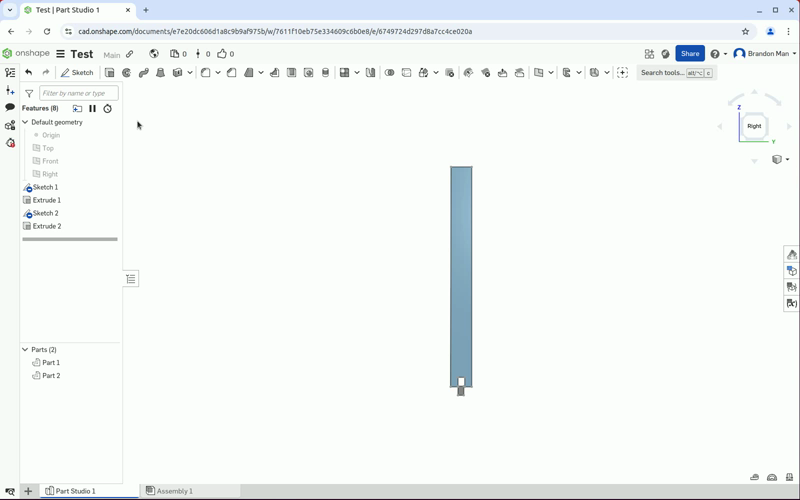
key(shift+h)
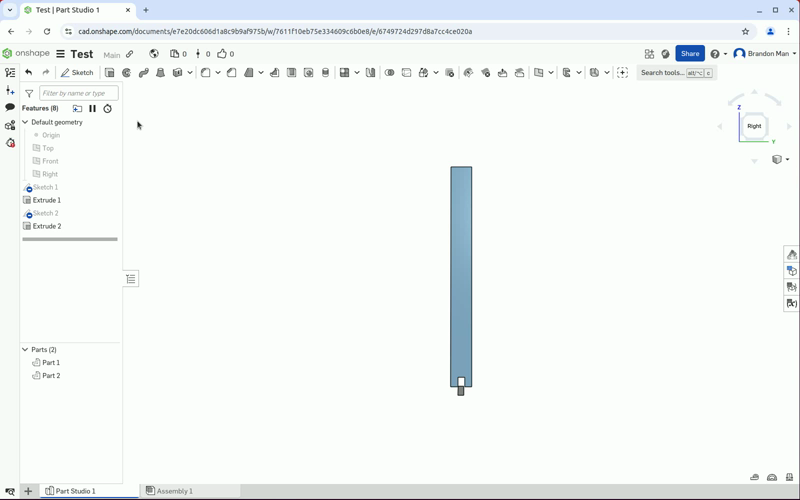
mouse_move(73, 189)
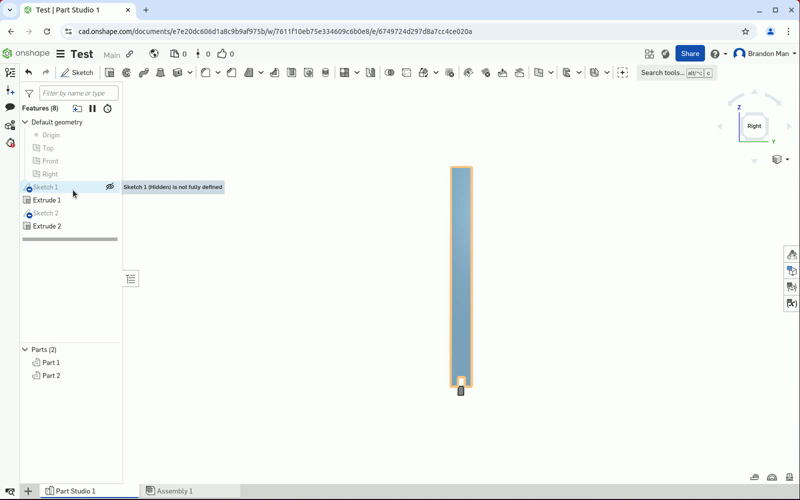
click(73, 189)
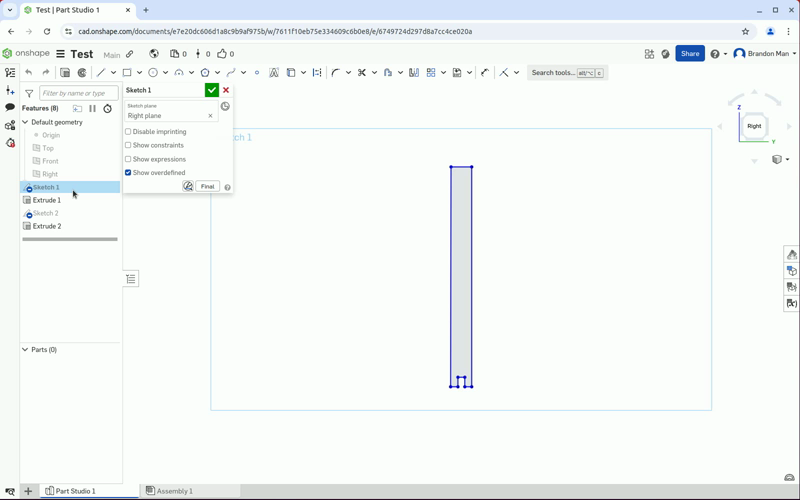
mouse_move(229, 92)
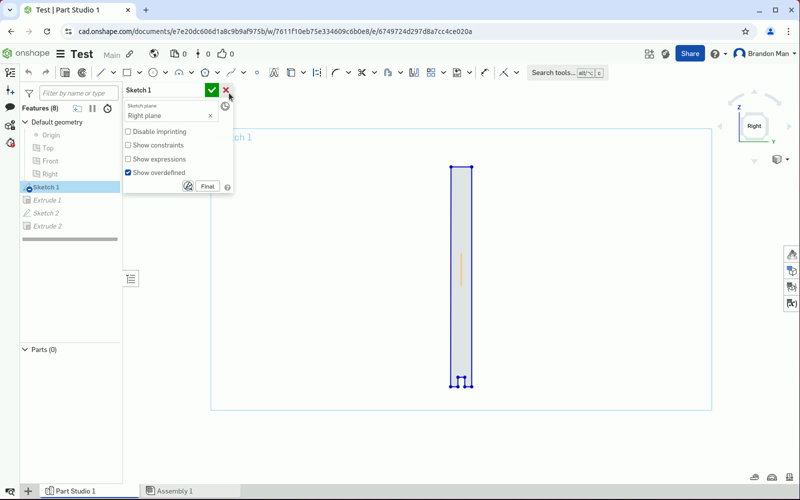
click(229, 92)
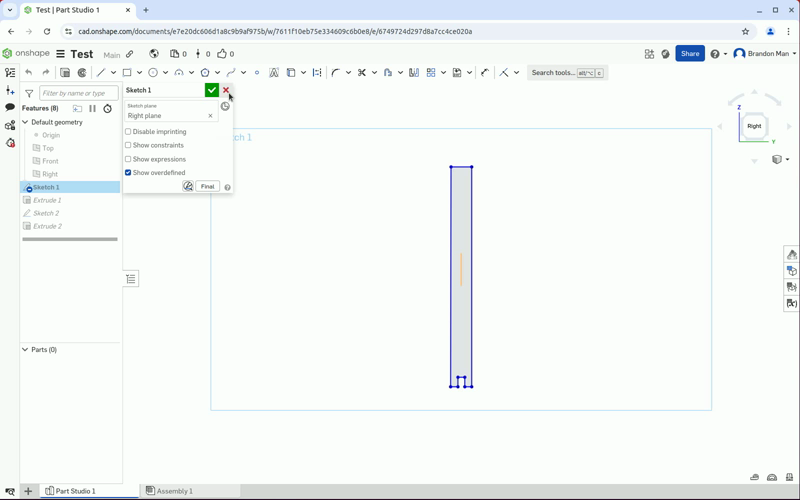
key(shift+s)
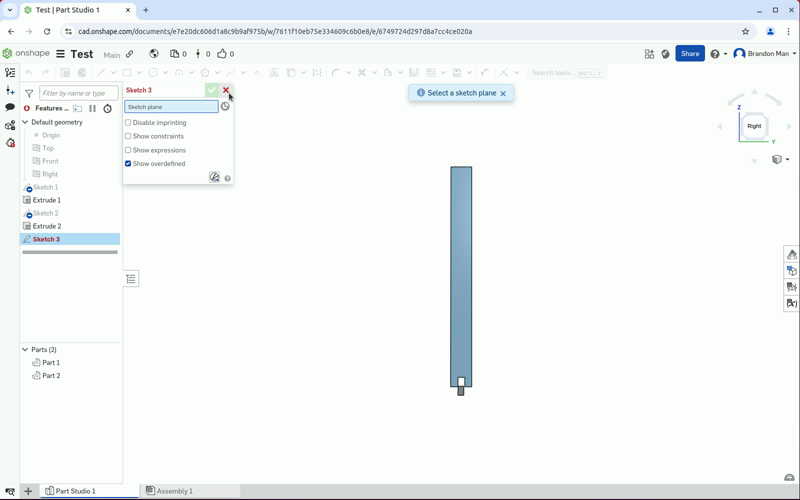
mouse_move(73, 176)
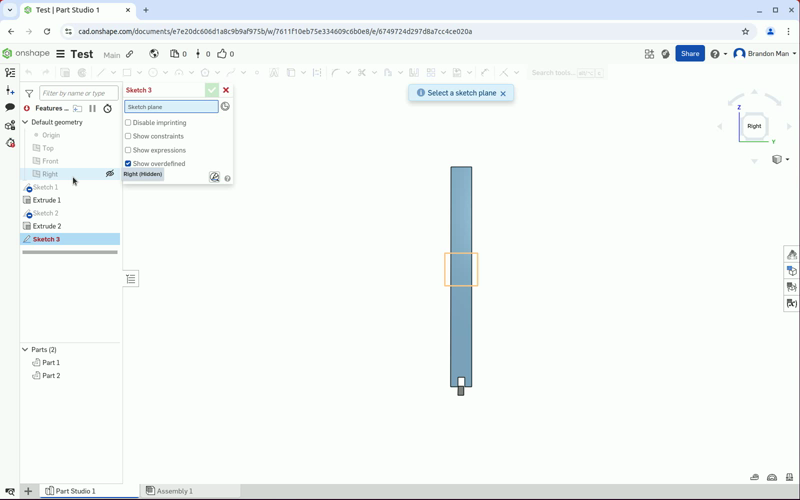
click(73, 176)
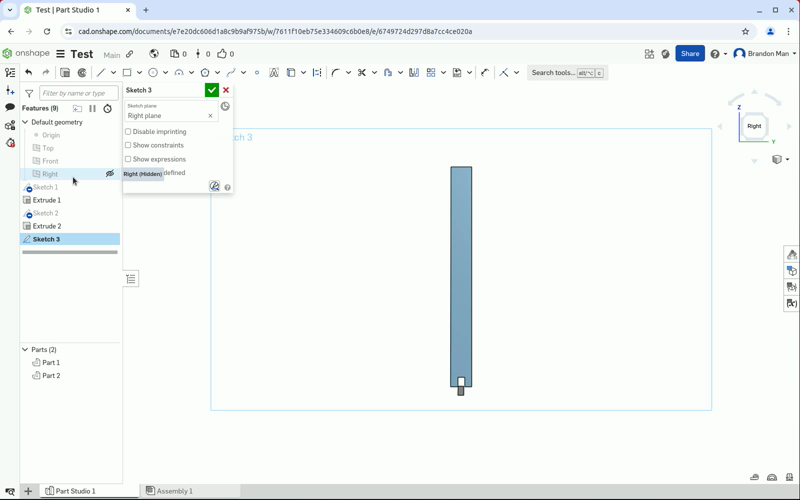
mouse_move(73, 352)
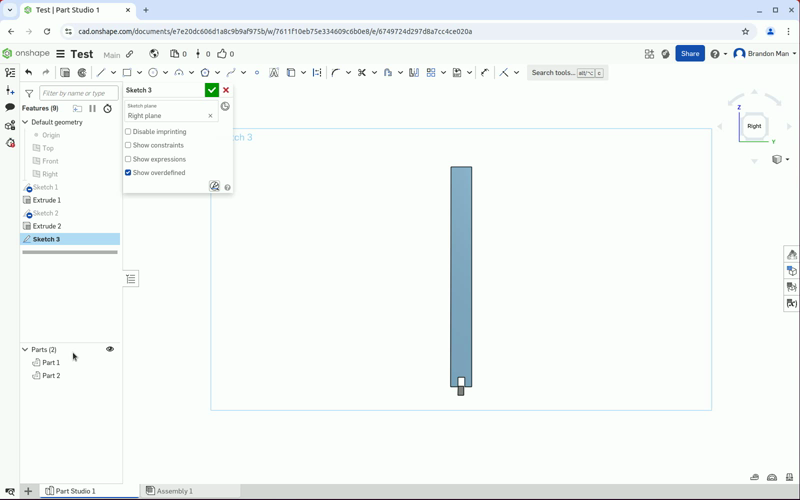
key(y)
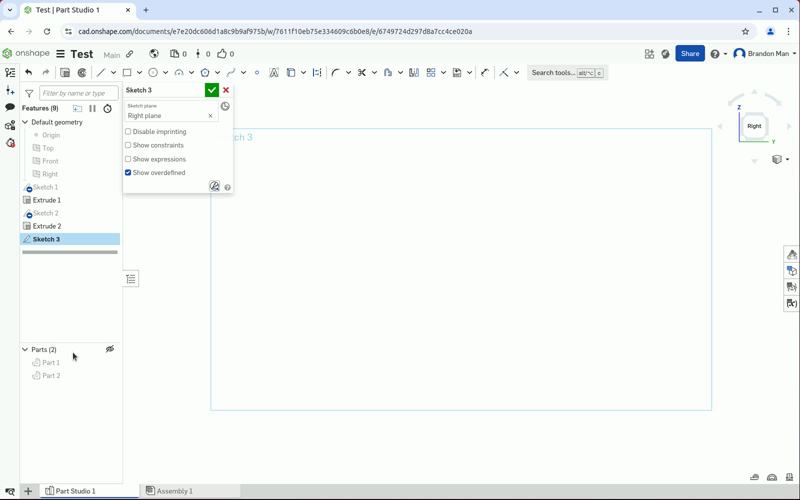
key(l)
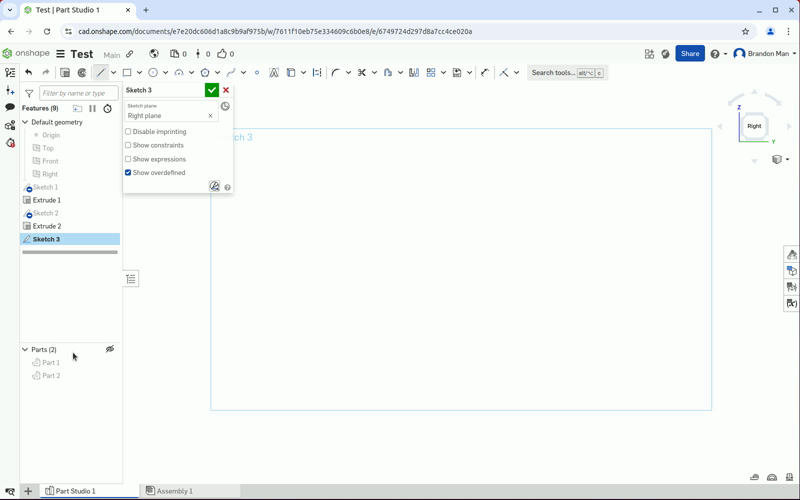
key_down(shift)
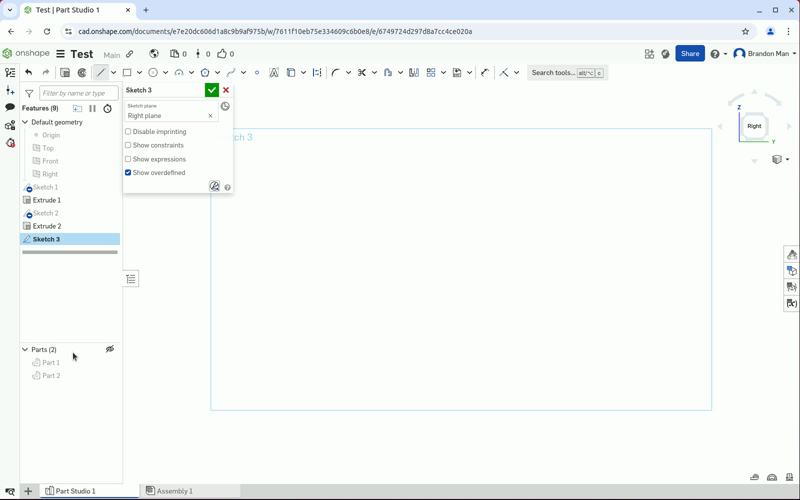
mouse_move(458, 387)
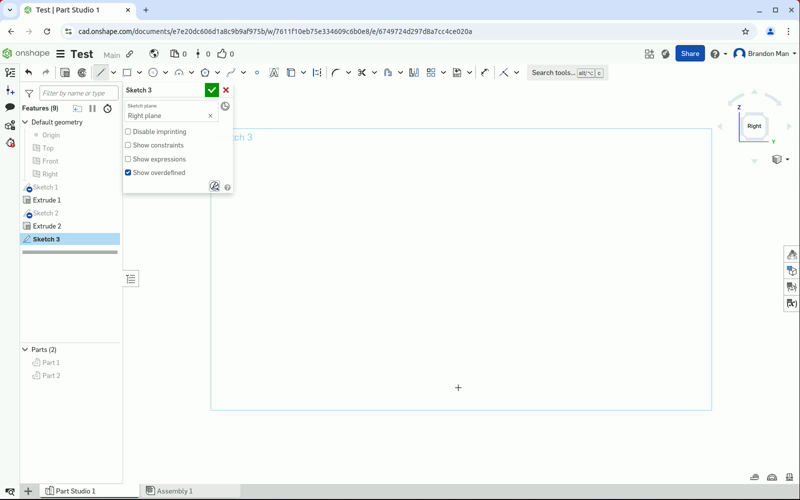
click(458, 387)
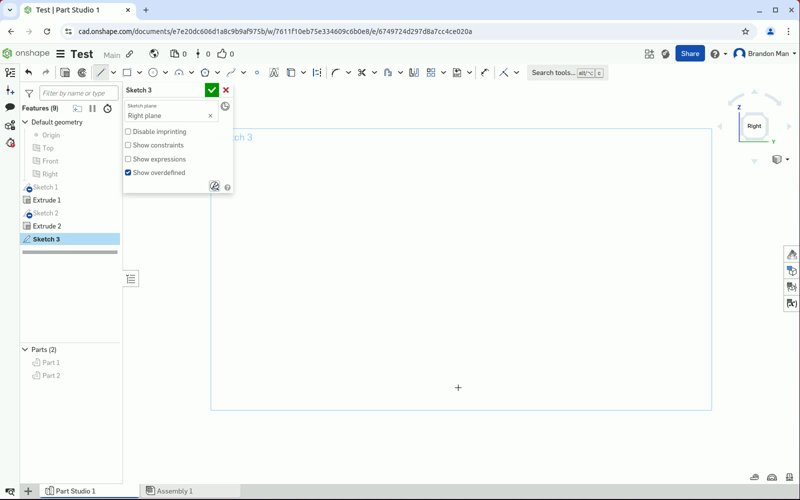
key_up(shift)
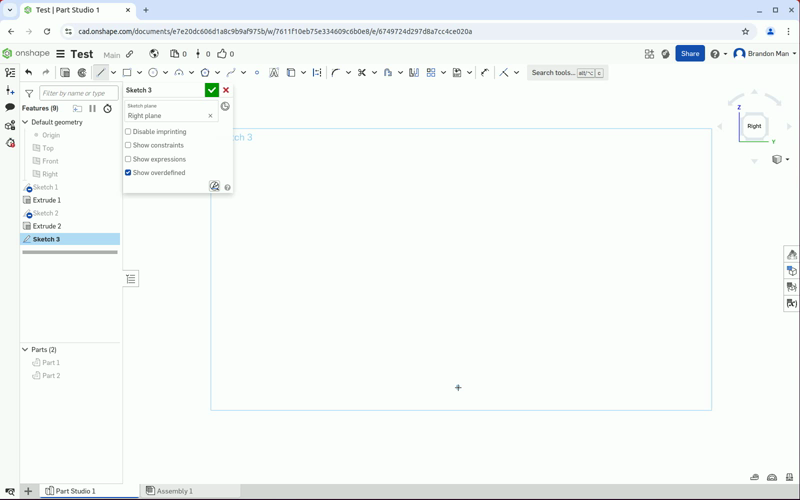
key_down(shift)
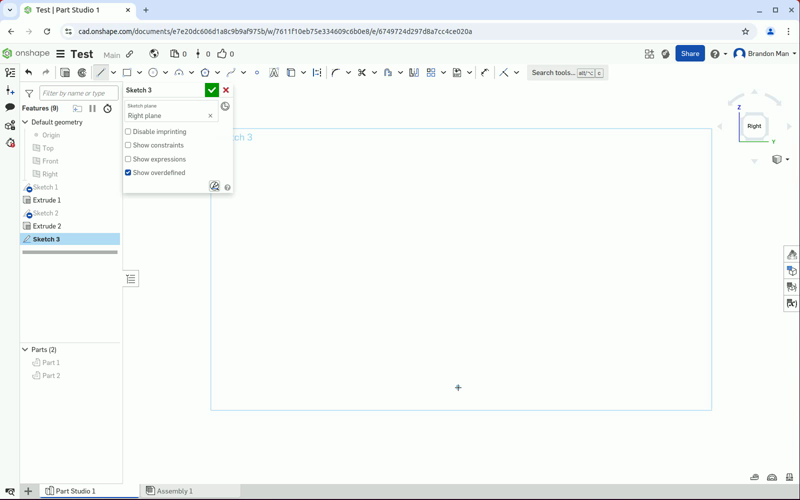
mouse_move(488, 387)
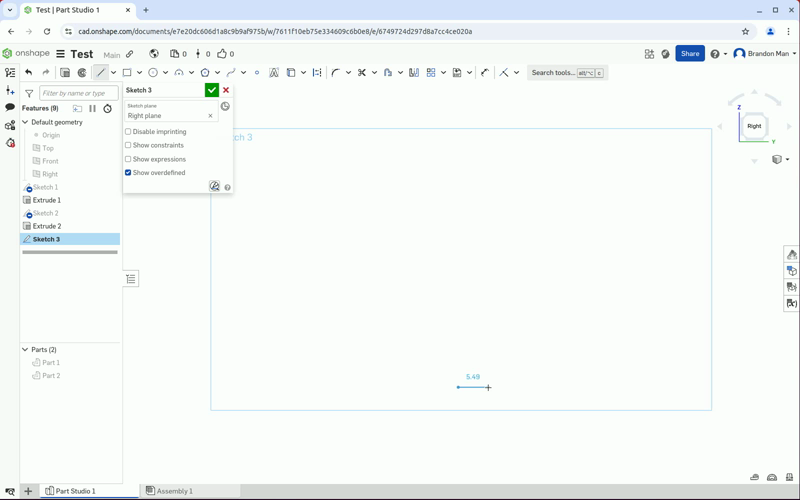
mouse_move(463, 387)
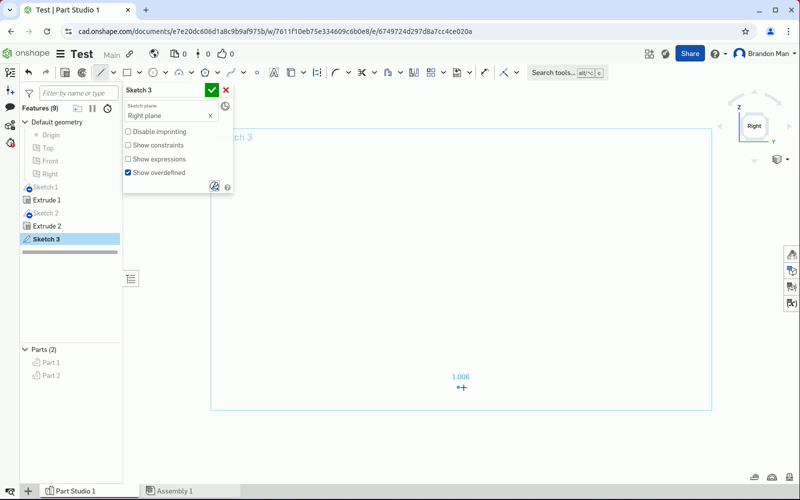
scroll(6)
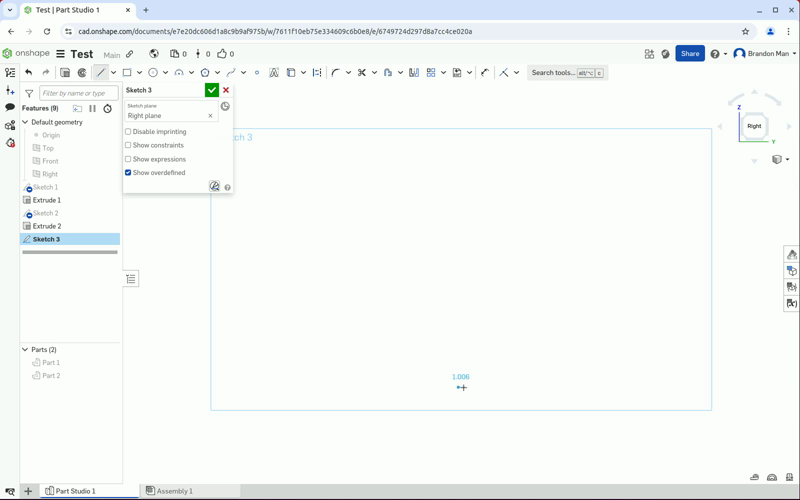
scroll(6)
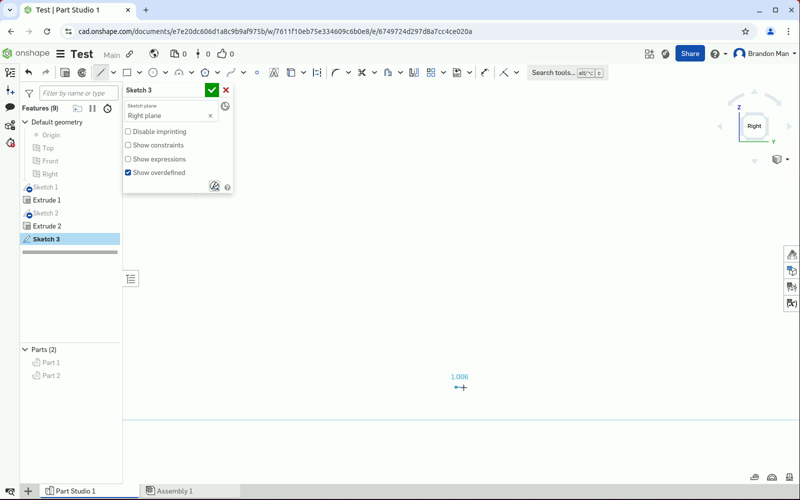
scroll(6)
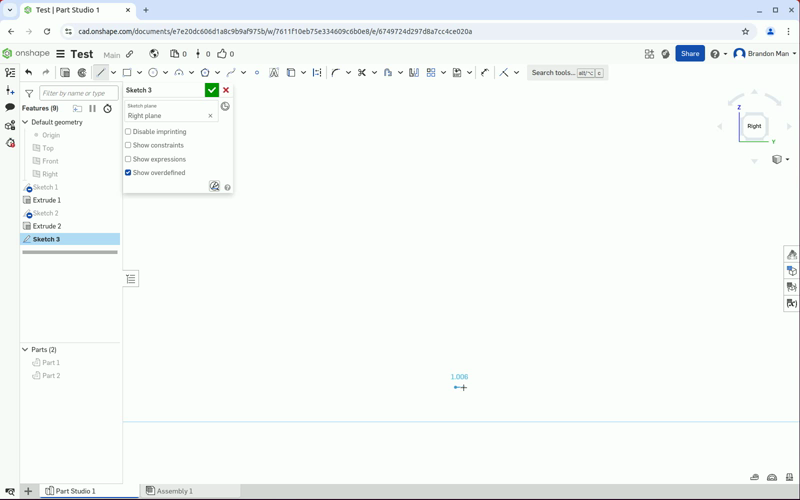
scroll(6)
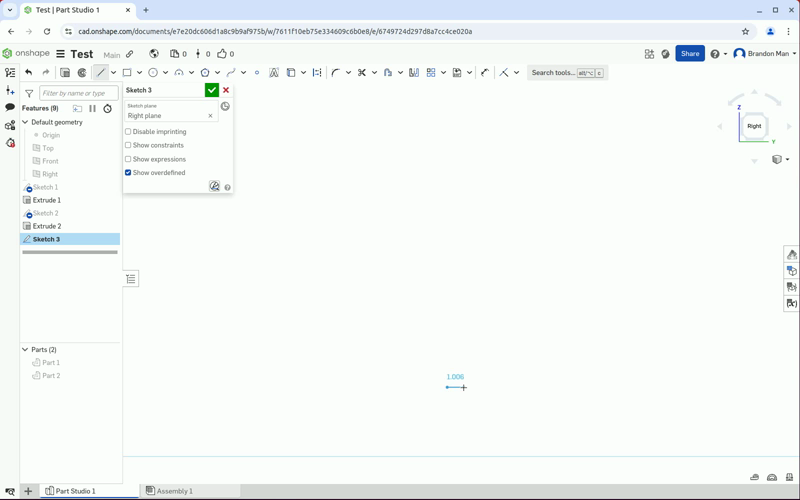
scroll(6)
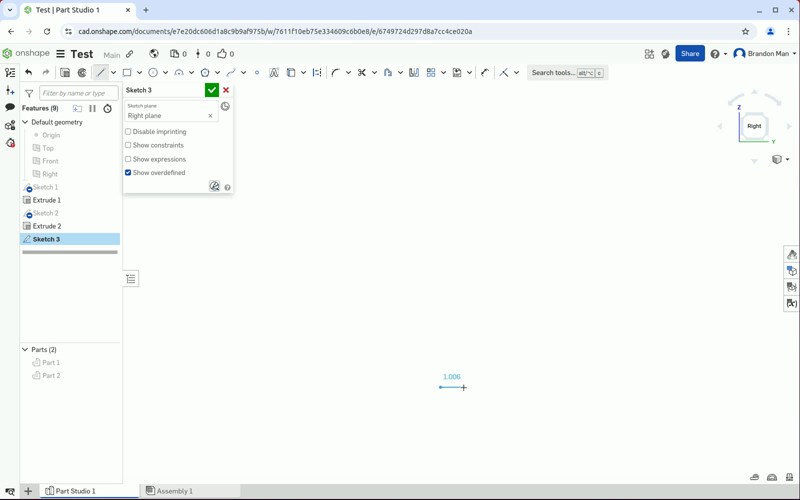
scroll(6)
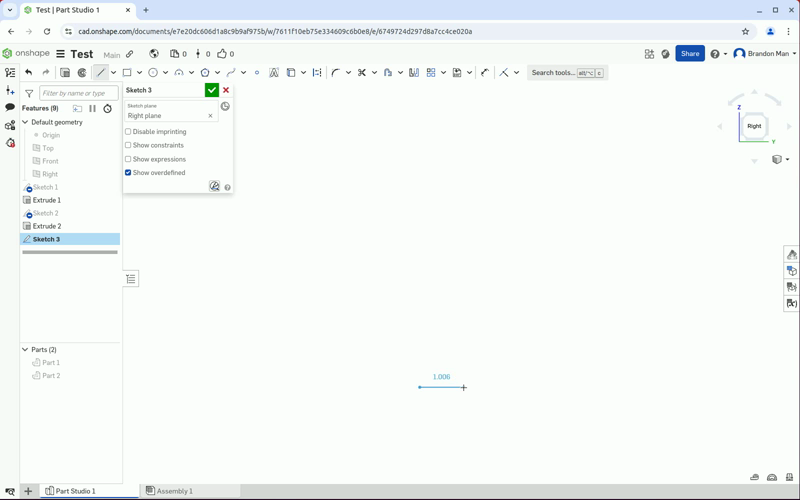
scroll(6)
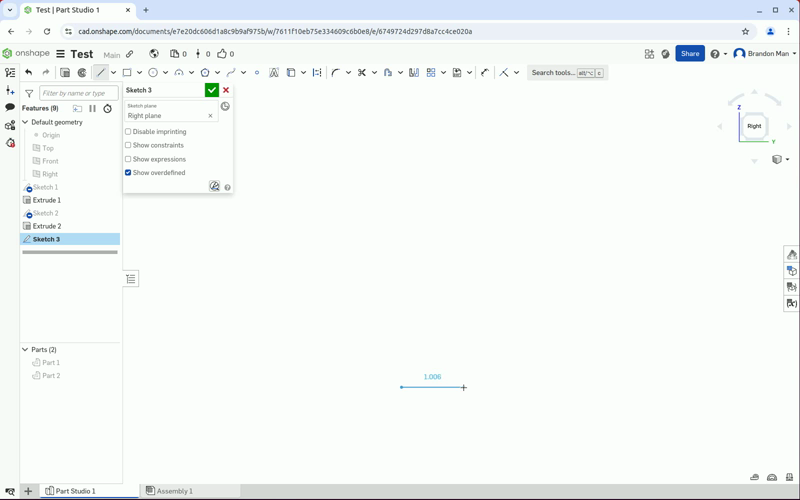
click(463, 387)
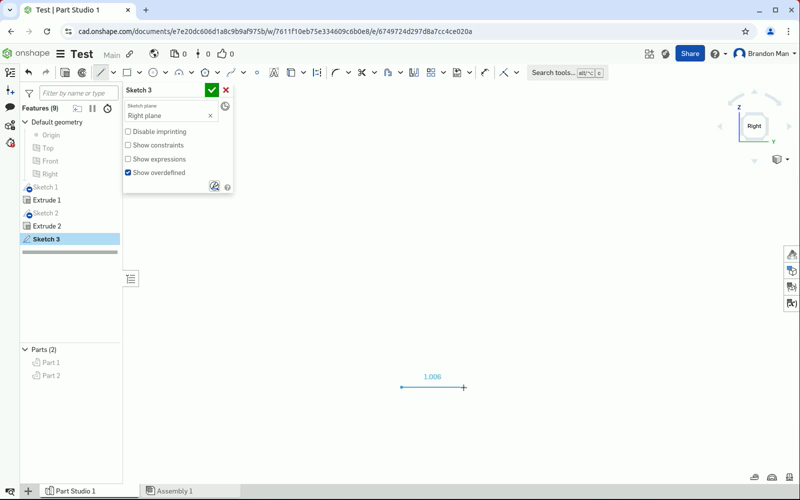
scroll(-6)
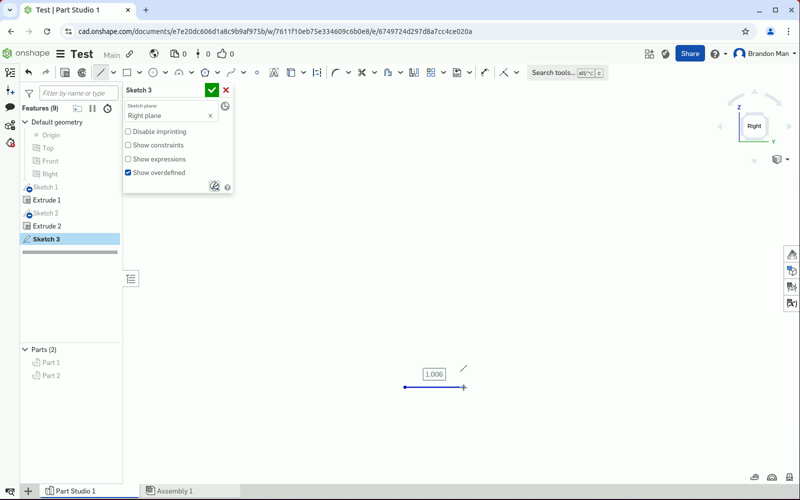
scroll(-6)
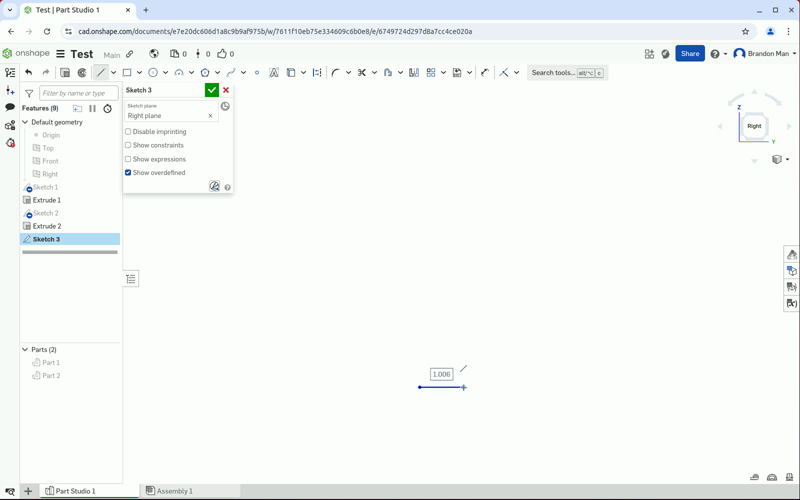
scroll(-6)
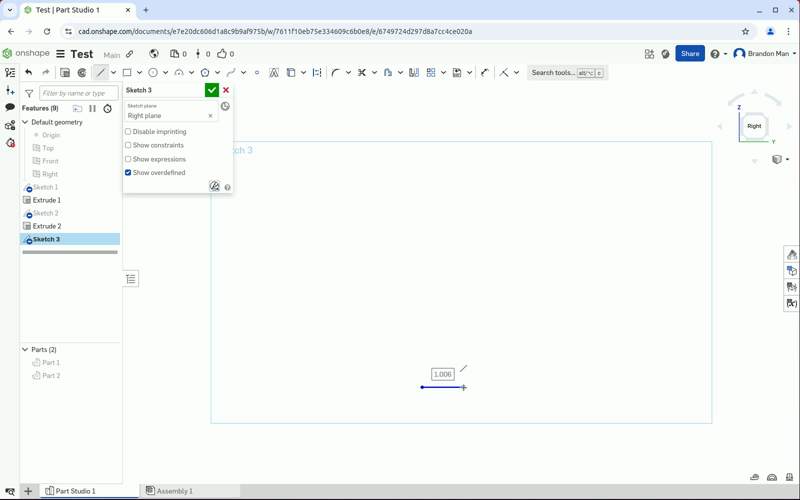
scroll(-6)
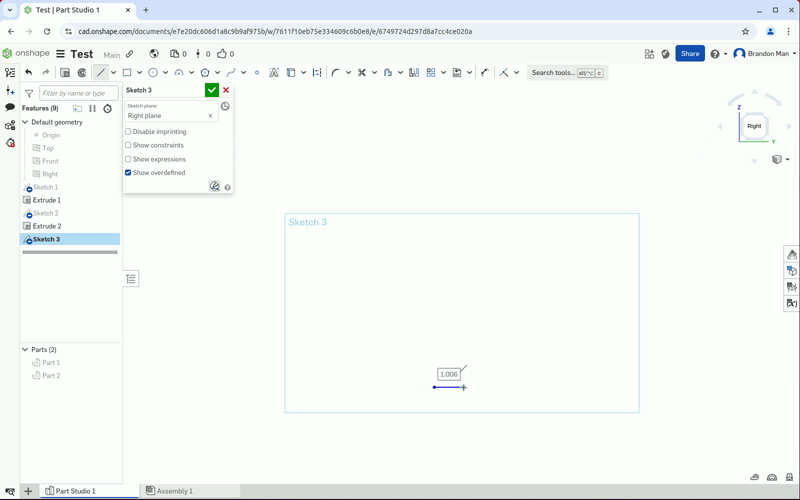
scroll(-6)
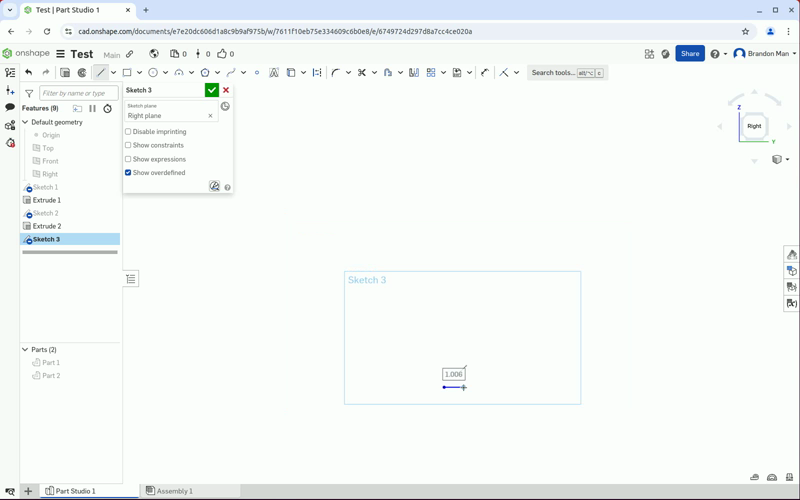
scroll(-6)
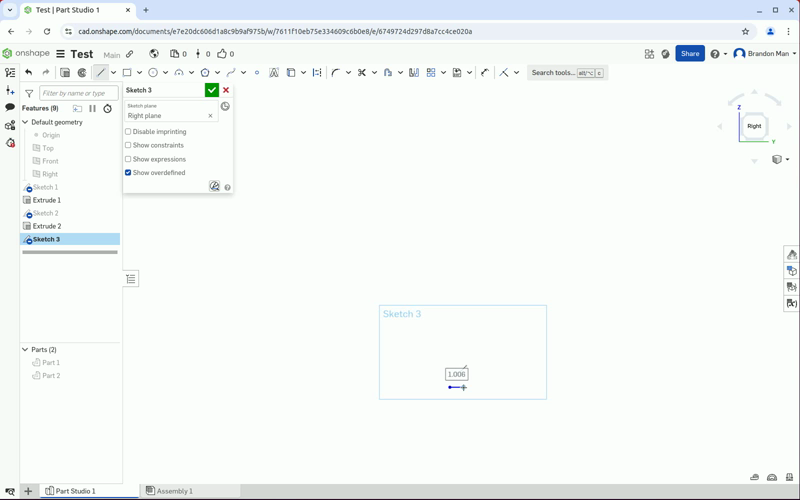
scroll(-6)
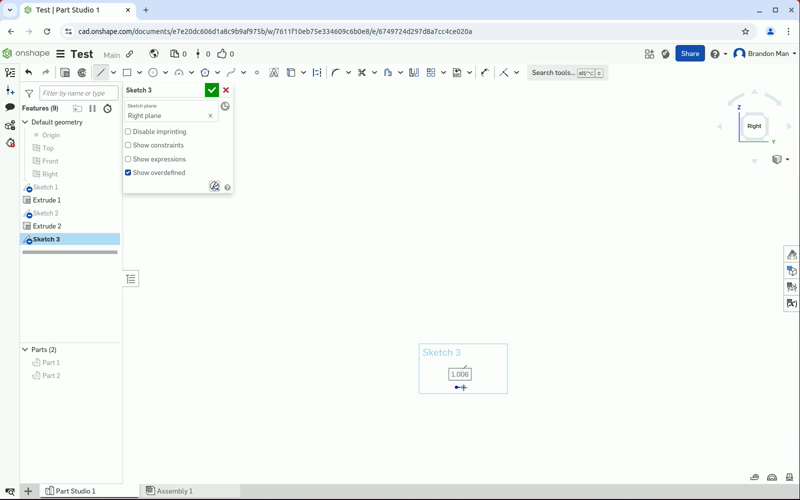
key_up(shift)
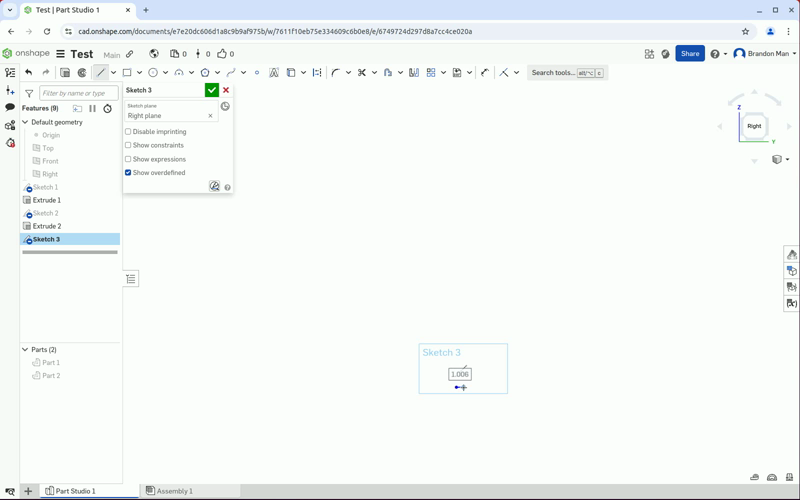
key_down(shift)
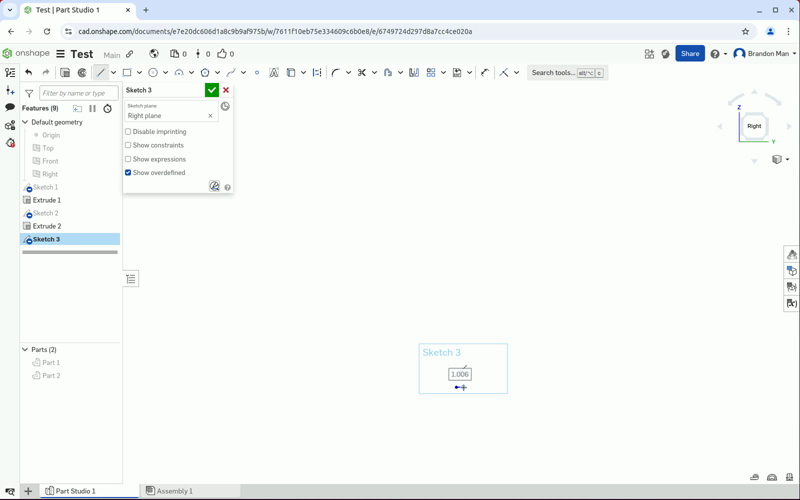
mouse_move(493, 387)
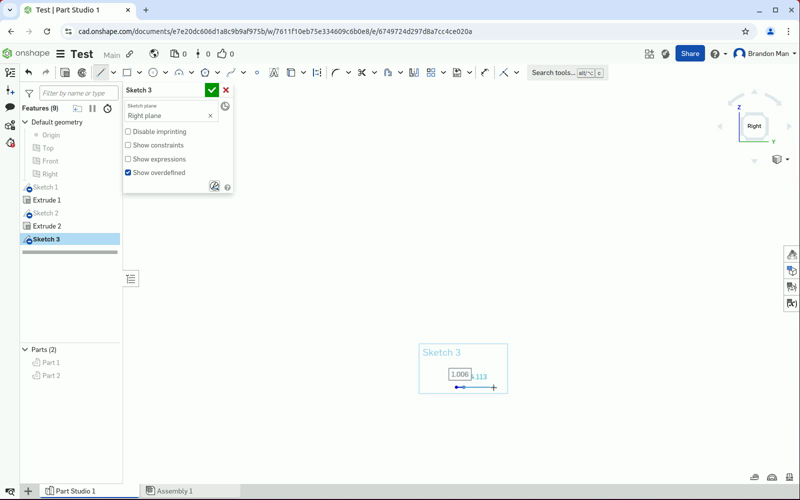
mouse_move(463, 378)
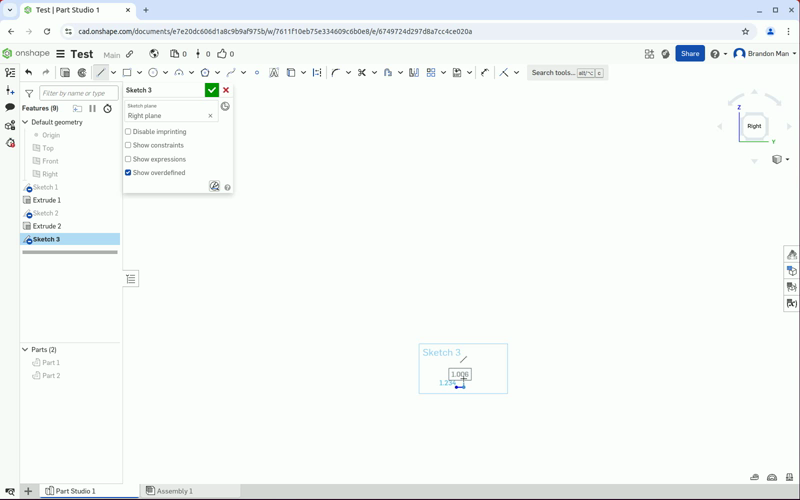
click(463, 378)
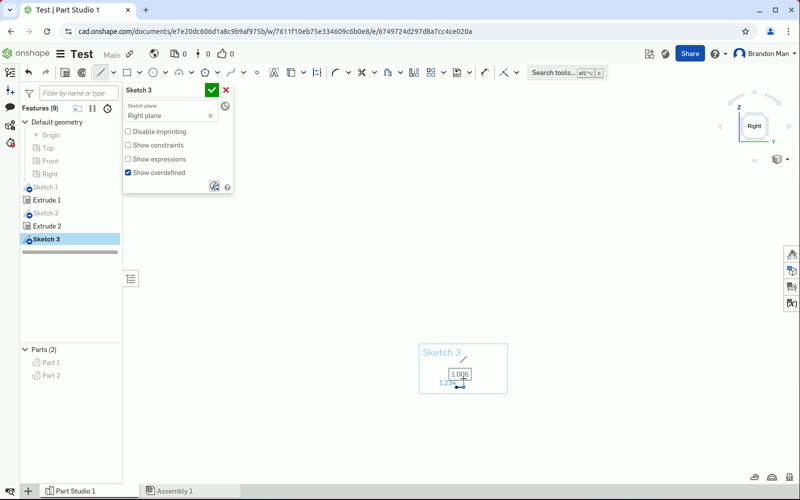
key_up(shift)
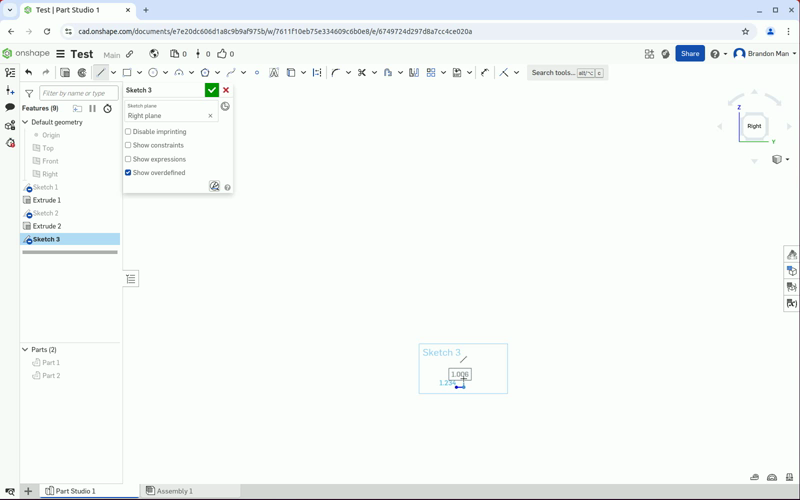
key_down(shift)
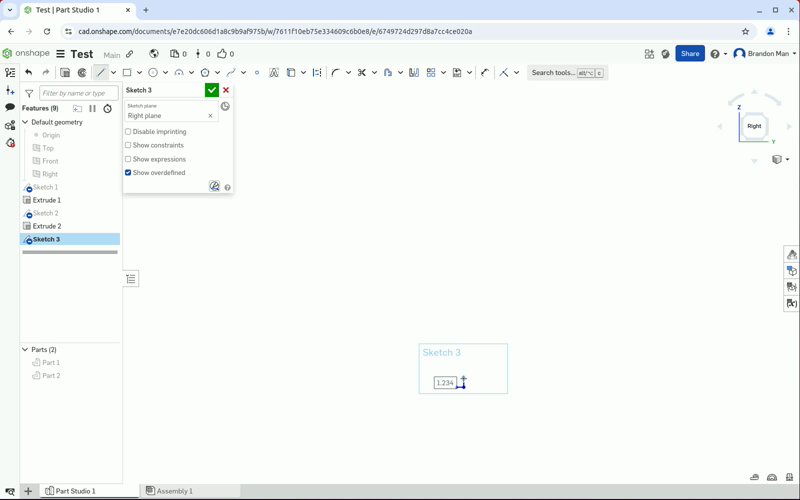
mouse_move(493, 378)
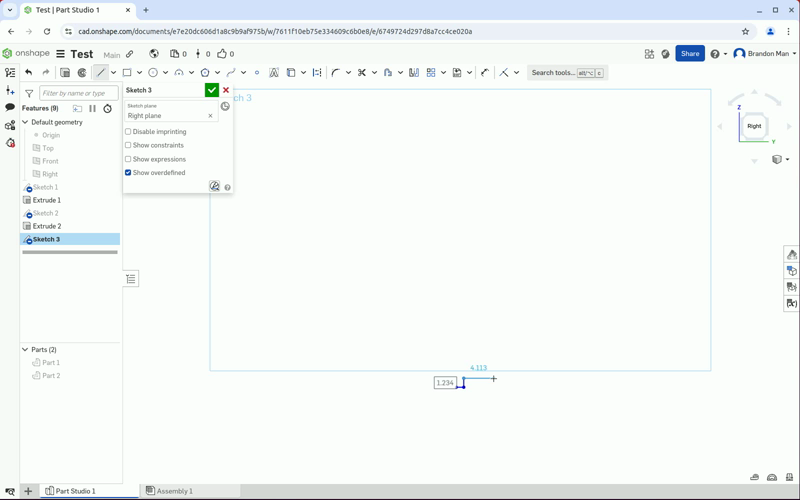
mouse_move(458, 378)
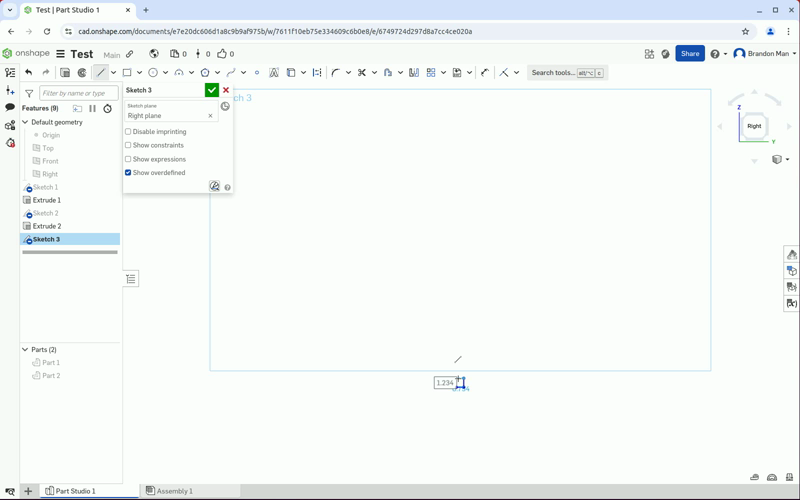
scroll(6)
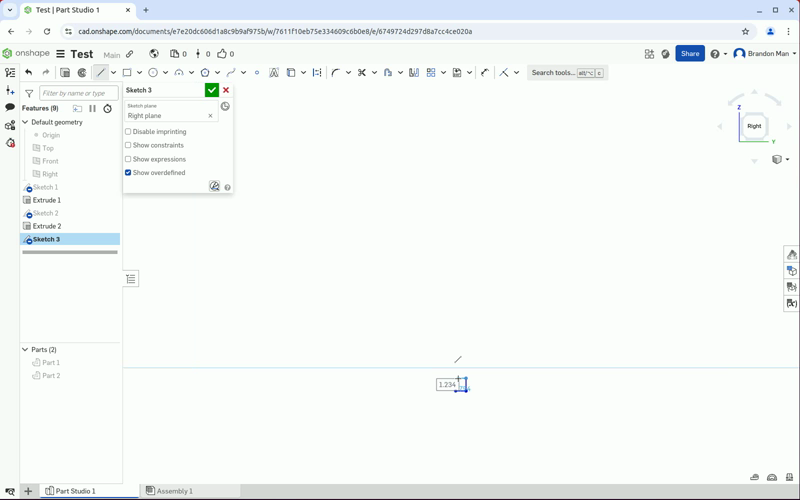
scroll(6)
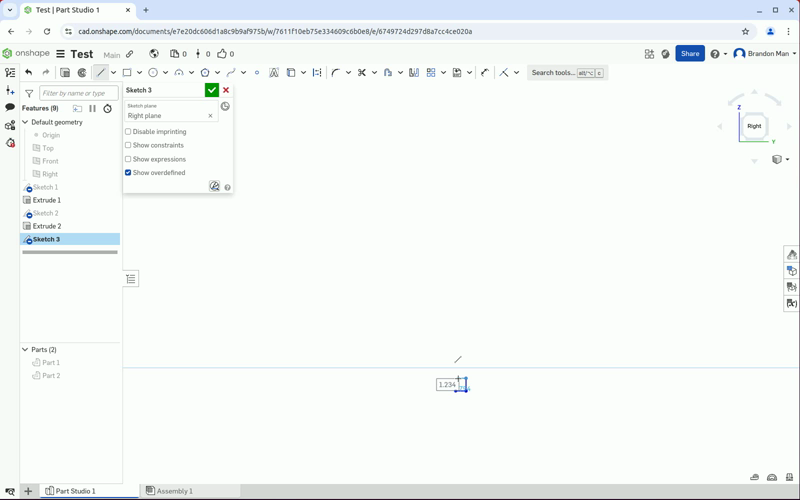
scroll(6)
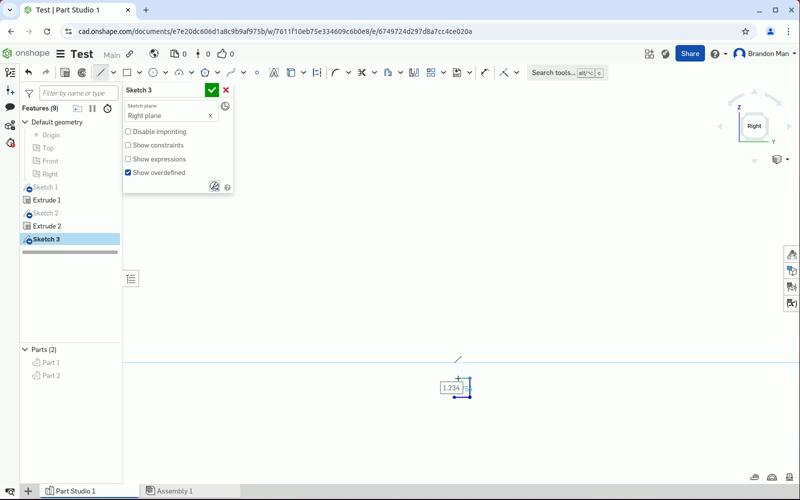
scroll(6)
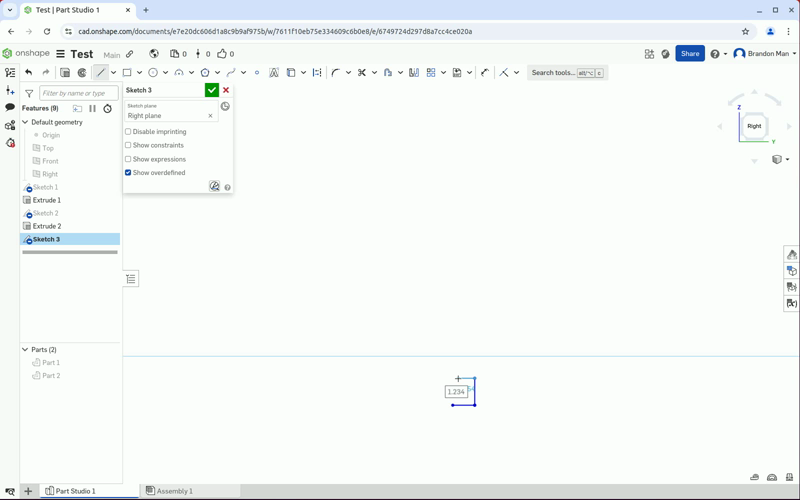
scroll(6)
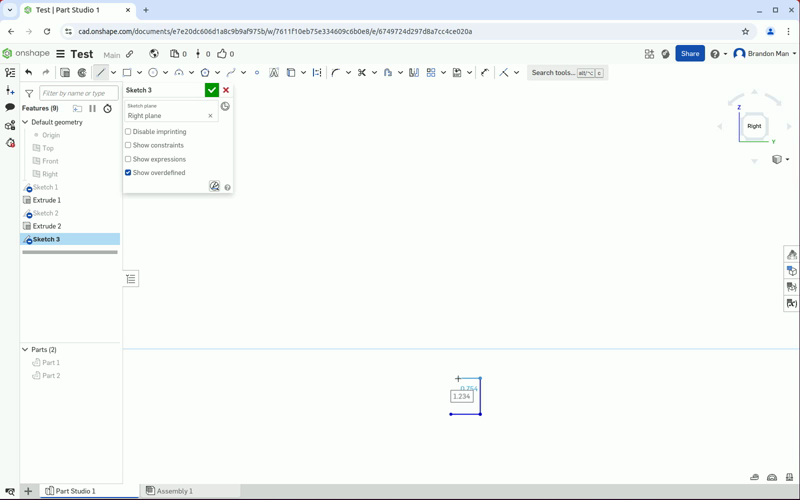
scroll(6)
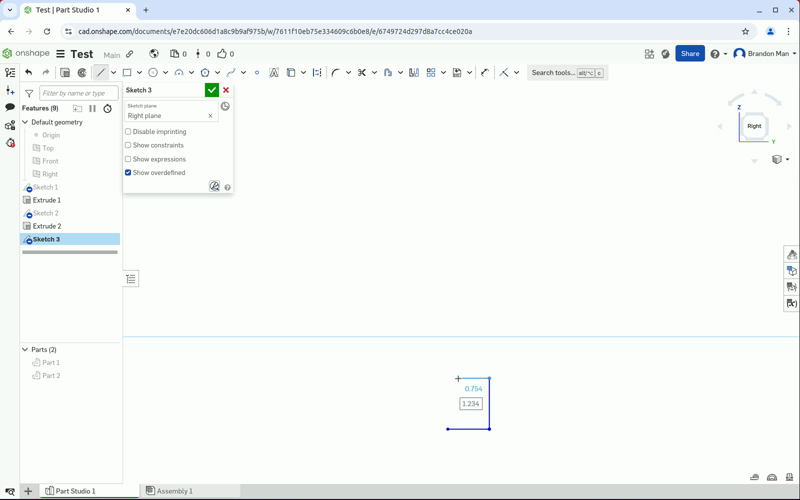
scroll(6)
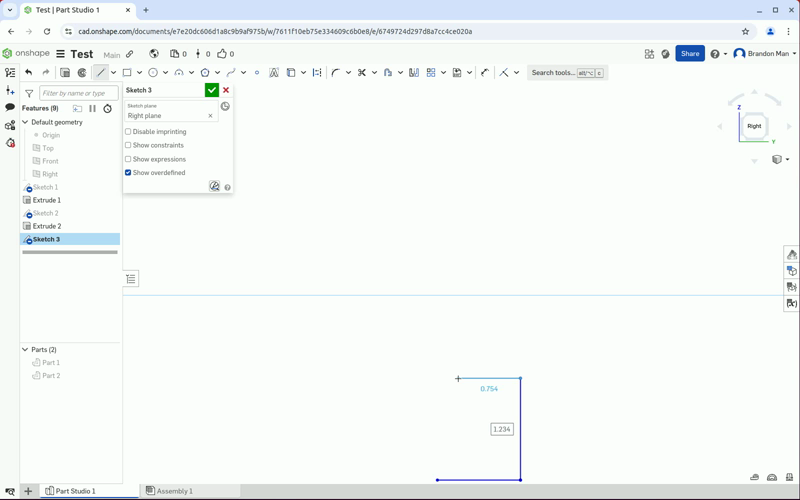
click(458, 378)
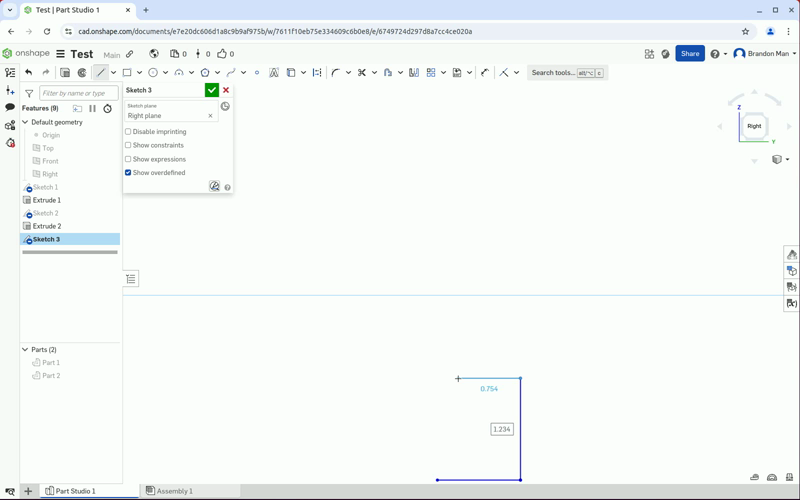
scroll(-6)
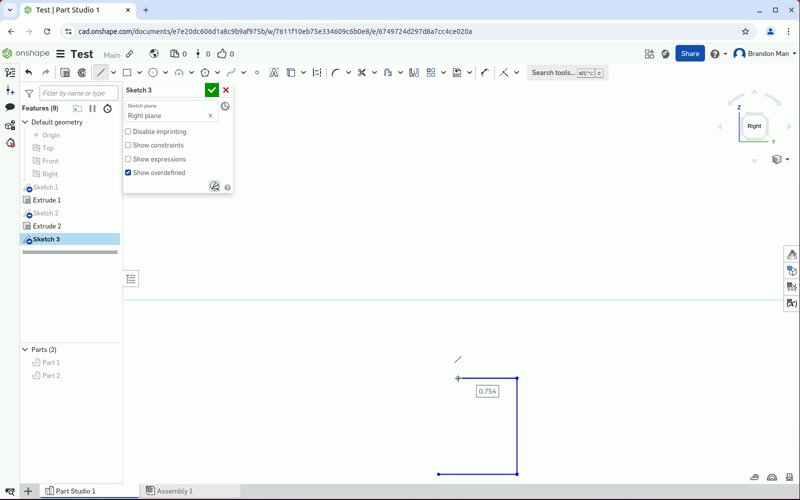
scroll(-6)
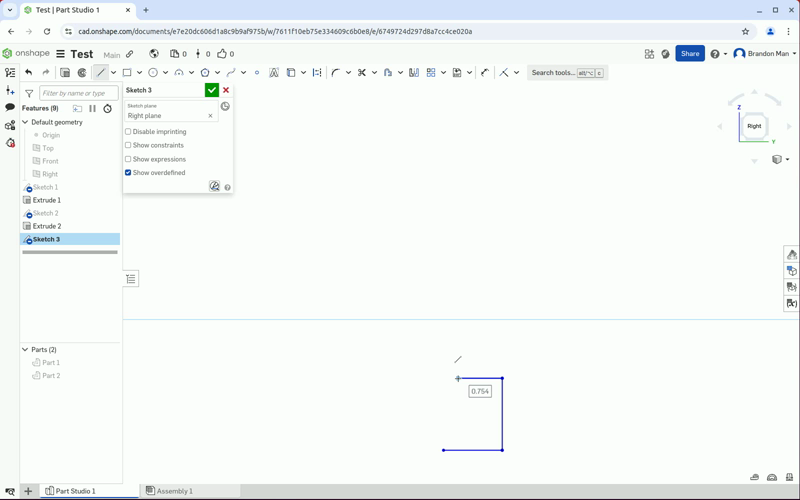
scroll(-6)
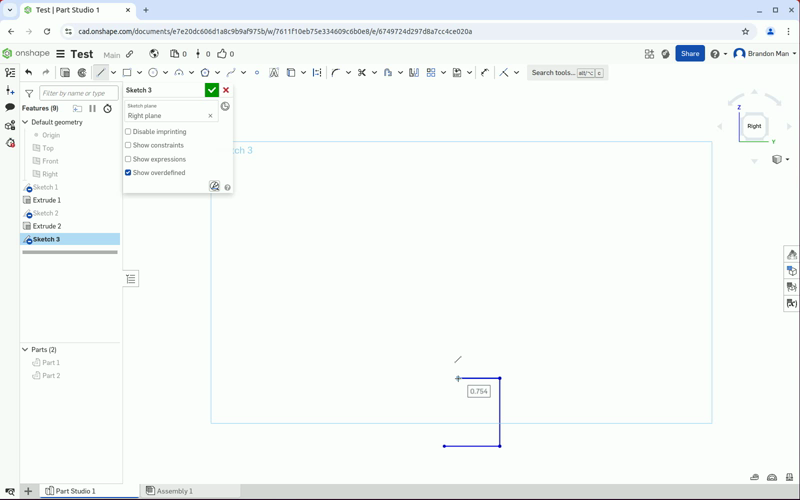
scroll(-6)
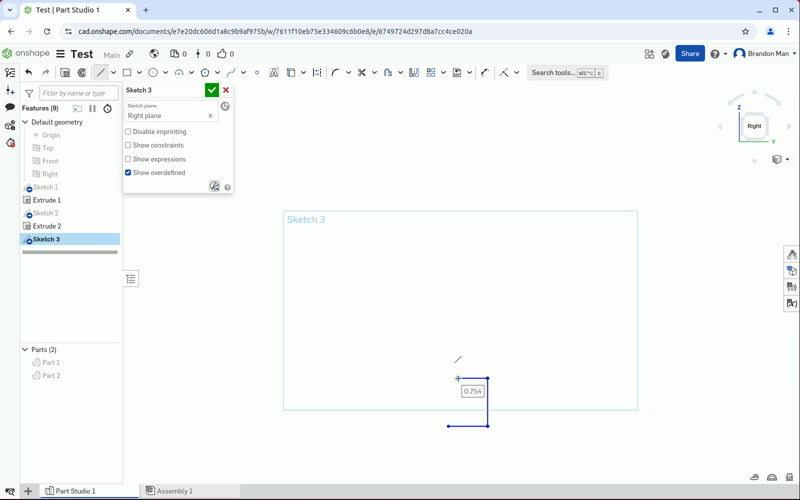
scroll(-6)
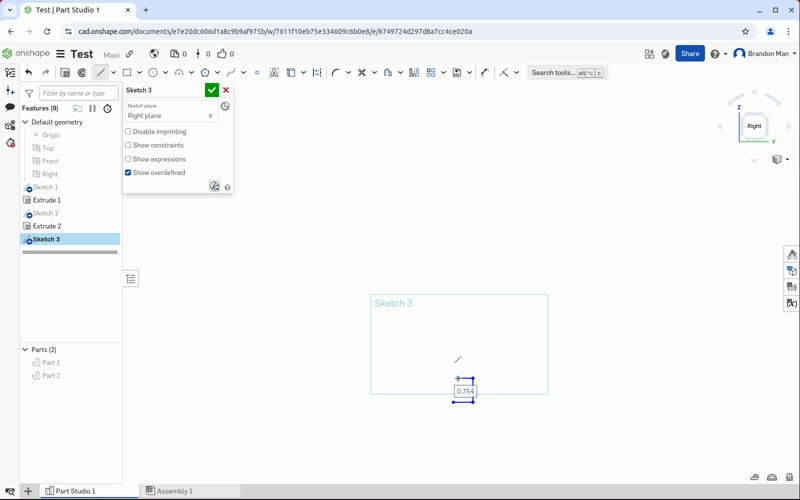
scroll(-6)
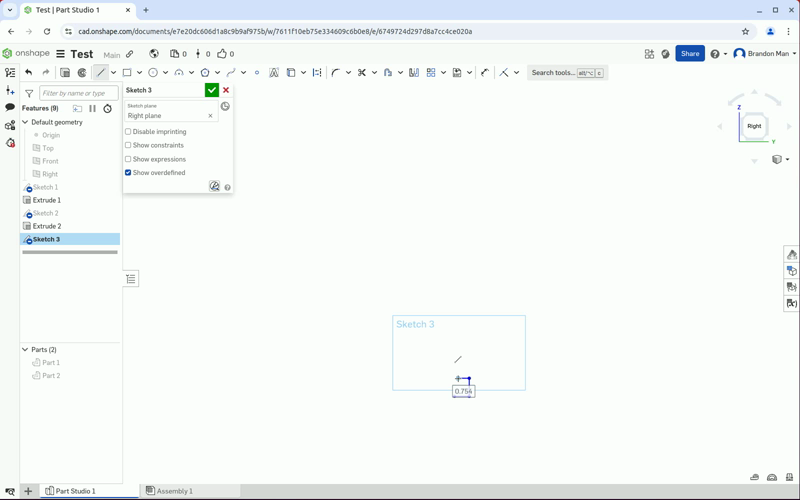
scroll(-6)
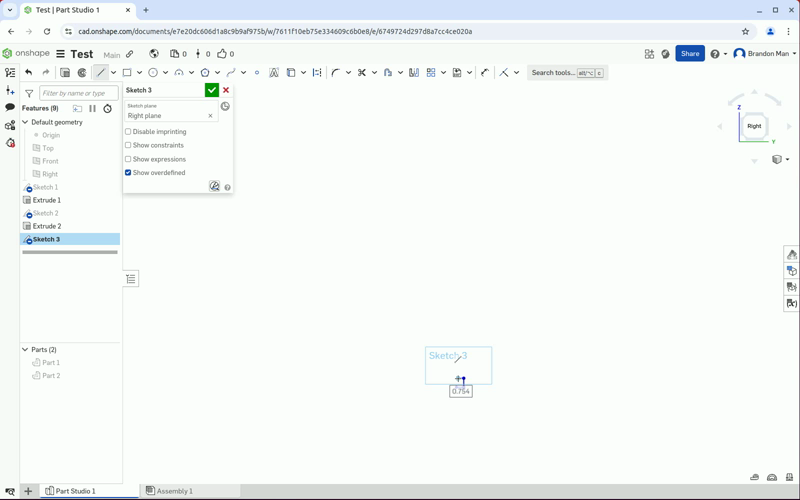
key_up(shift)
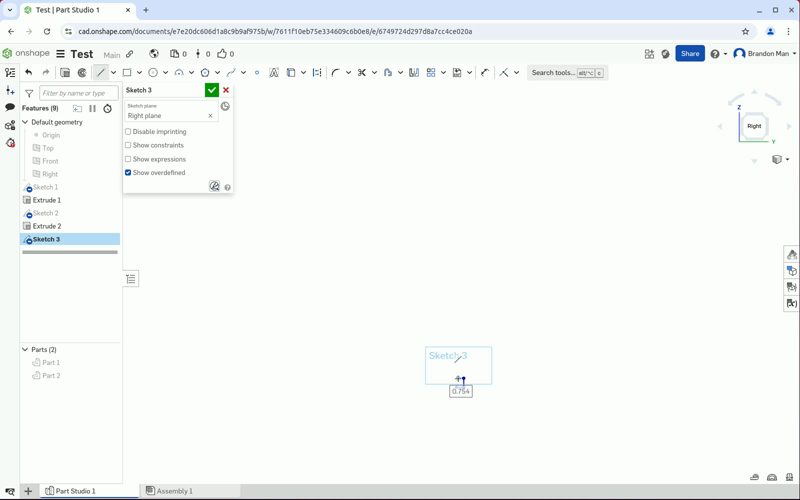
mouse_move(488, 378)
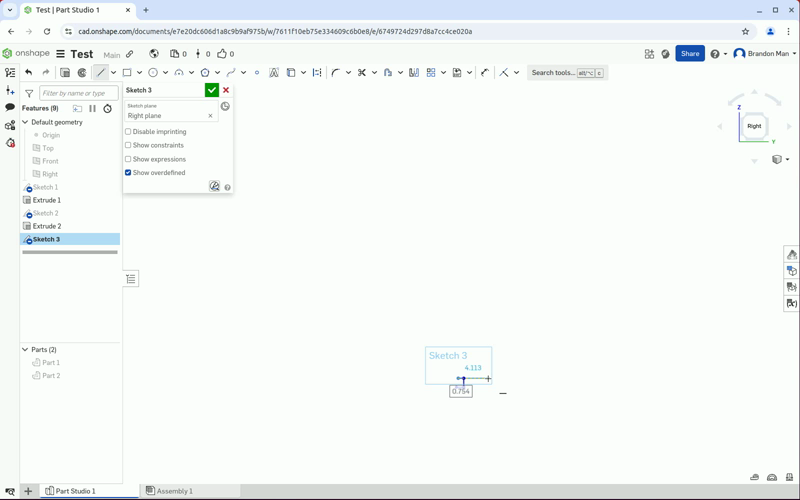
key_down(shift)
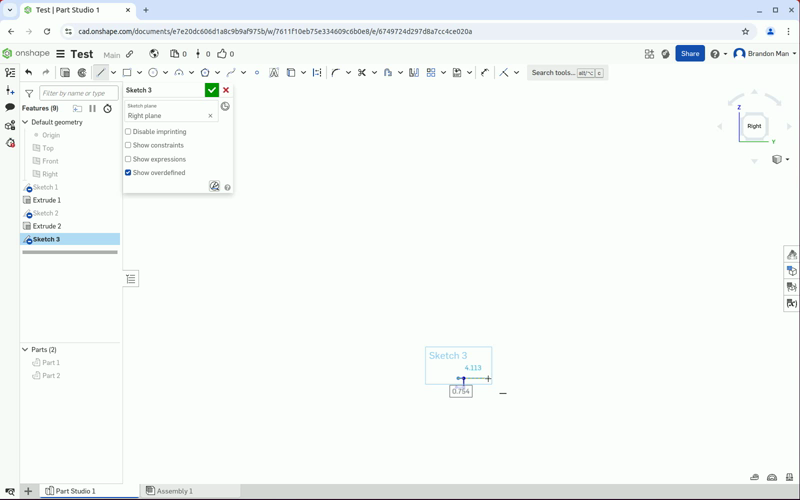
mouse_move(458, 387)
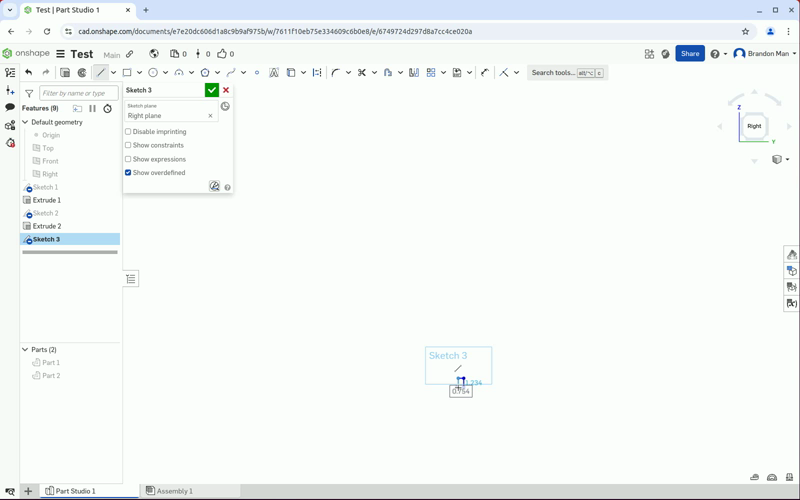
key_up(shift)
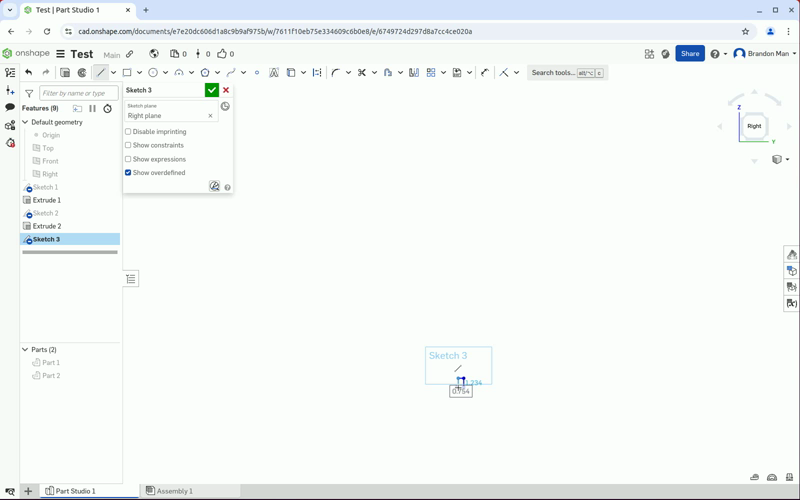
click(458, 387)
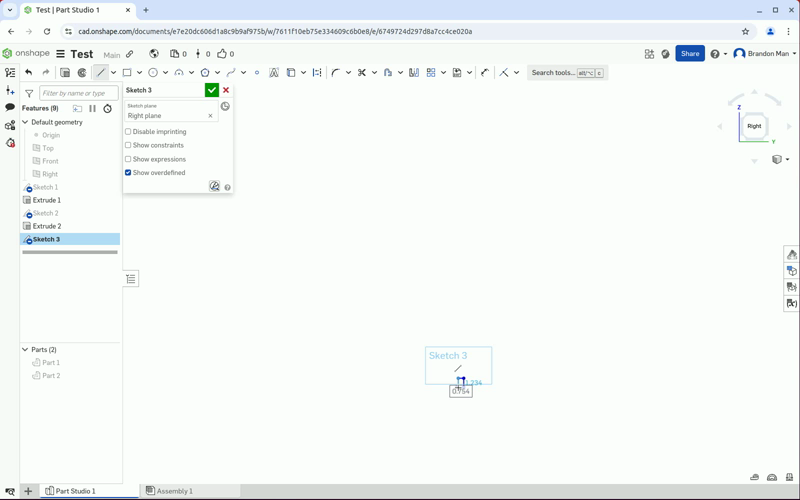
key(esc)
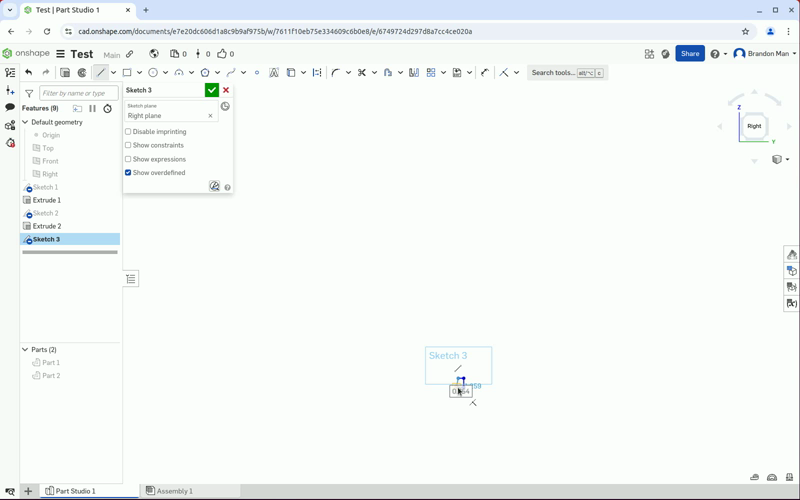
mouse_move(459, 386)
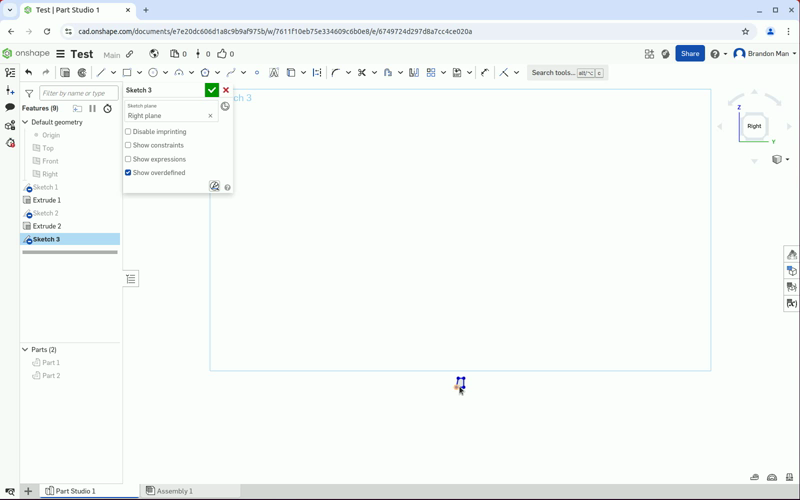
scroll(6)
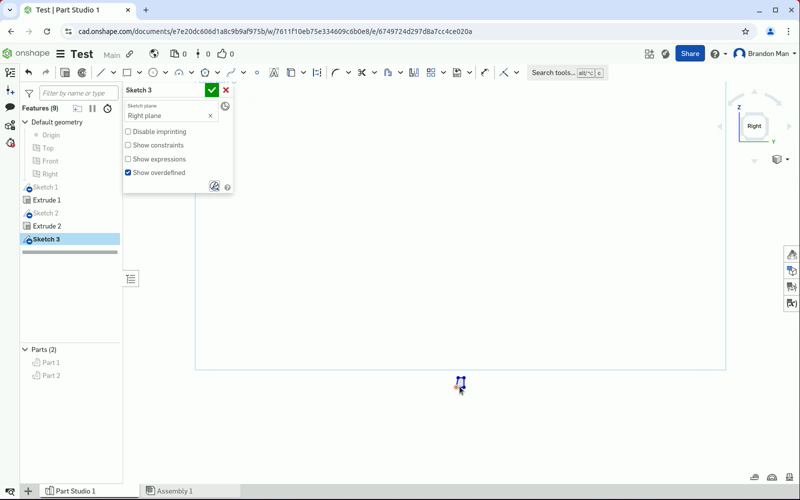
scroll(6)
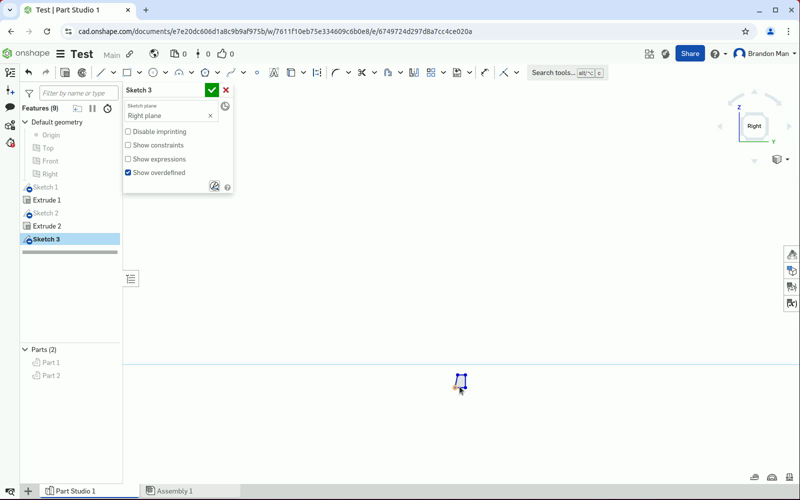
scroll(6)
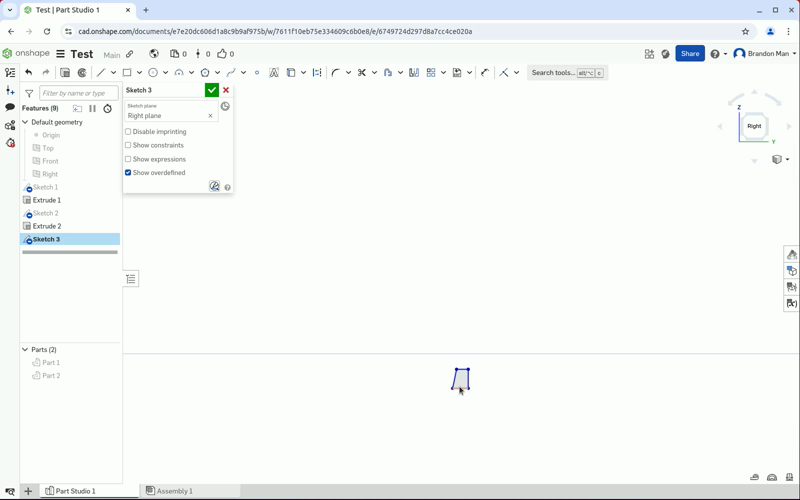
scroll(6)
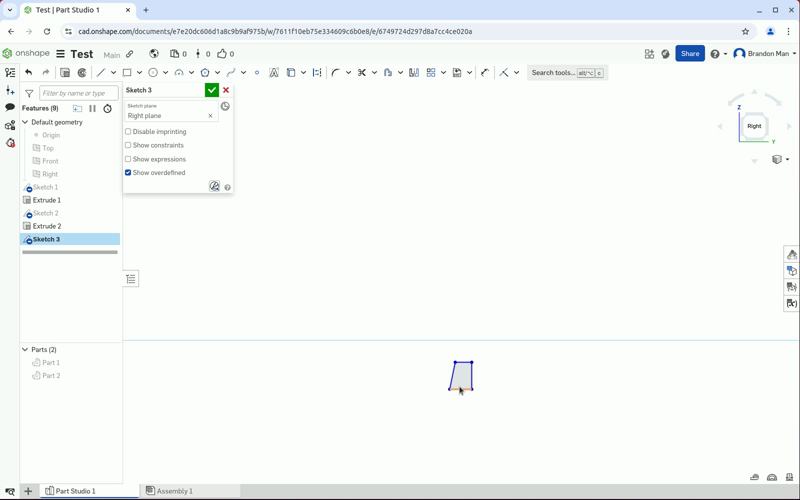
scroll(6)
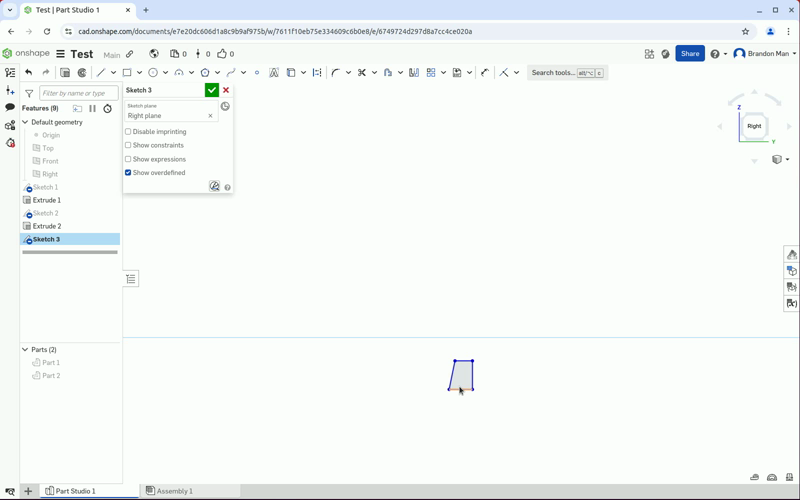
scroll(6)
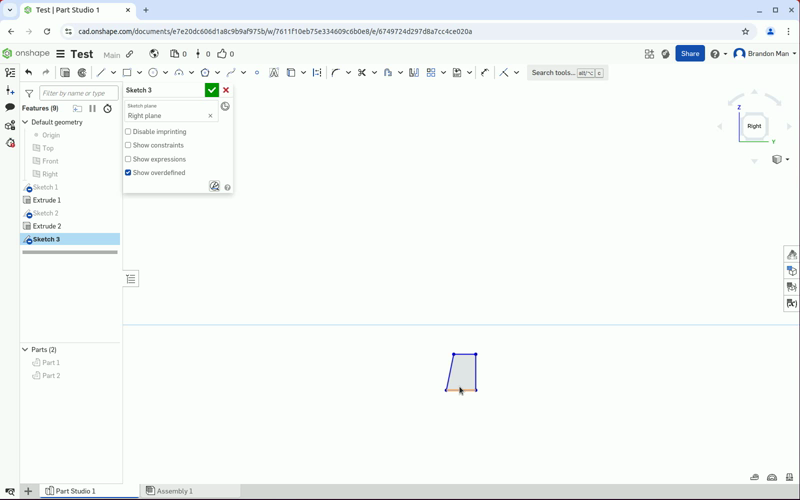
scroll(6)
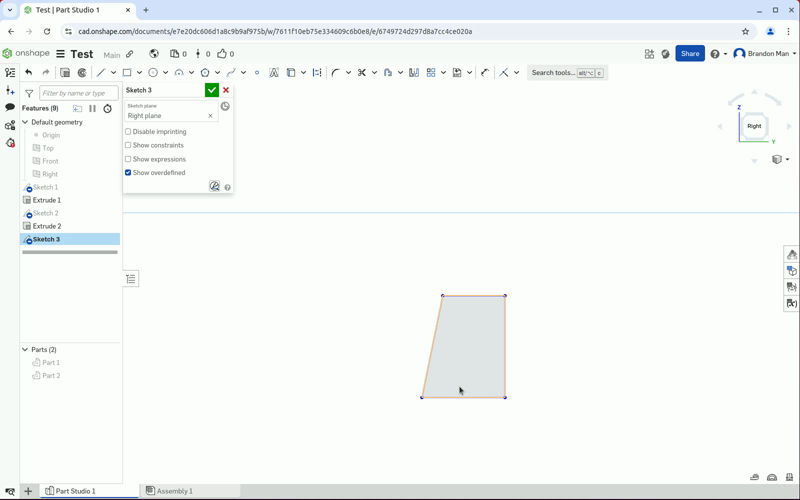
click(459, 386)
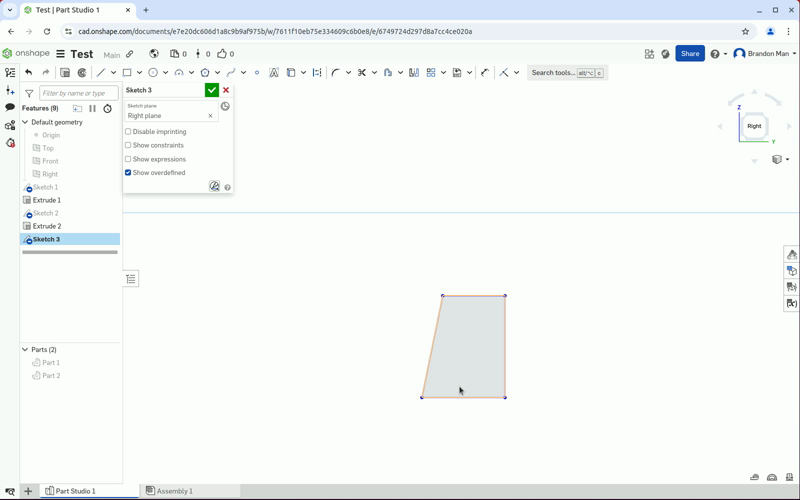
scroll(-6)
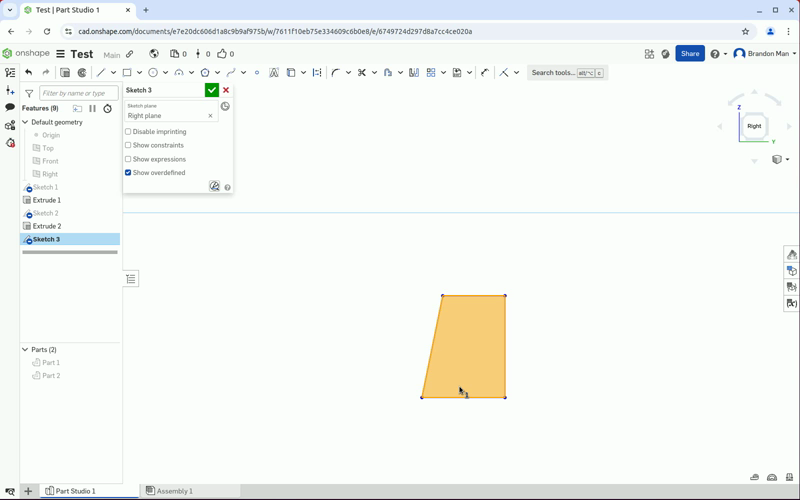
scroll(-6)
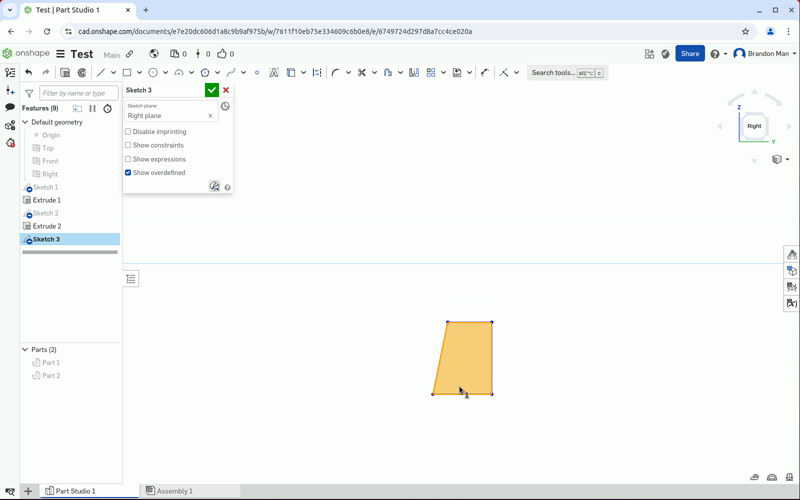
scroll(-6)
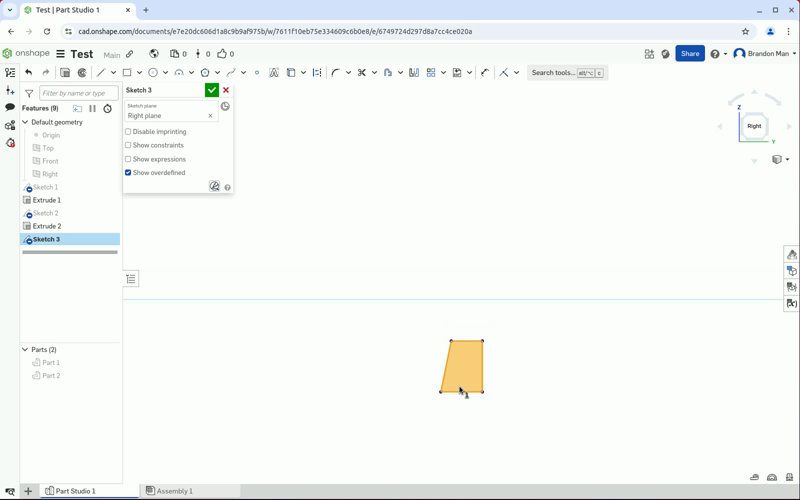
scroll(-6)
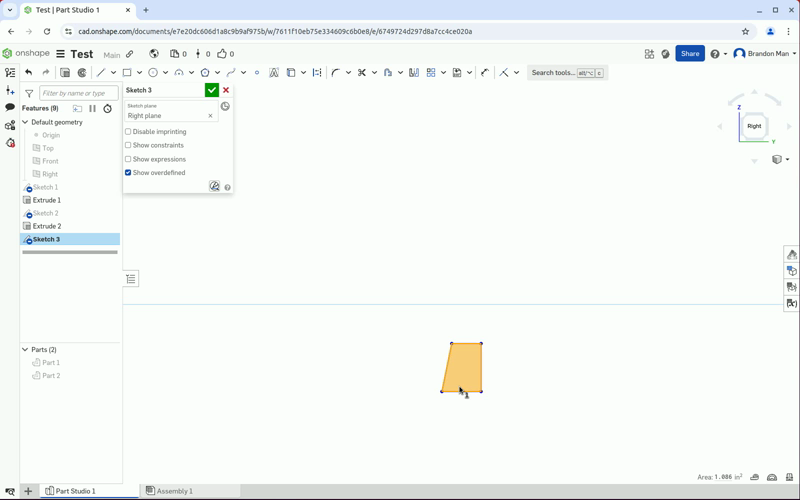
scroll(-6)
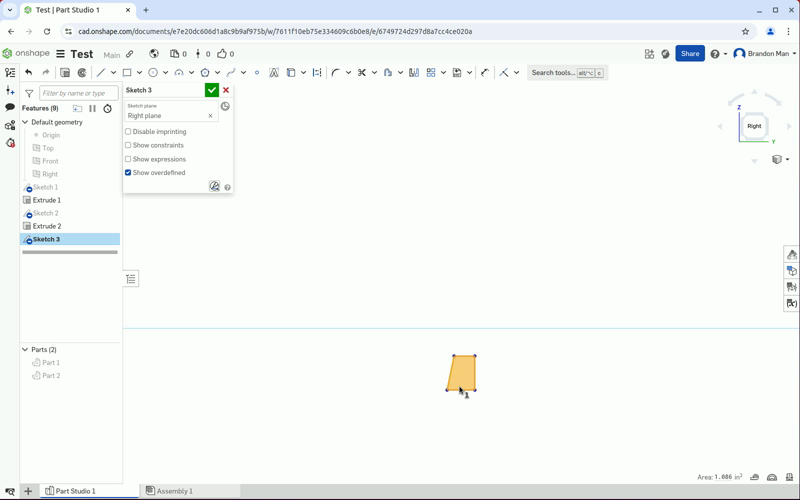
scroll(-6)
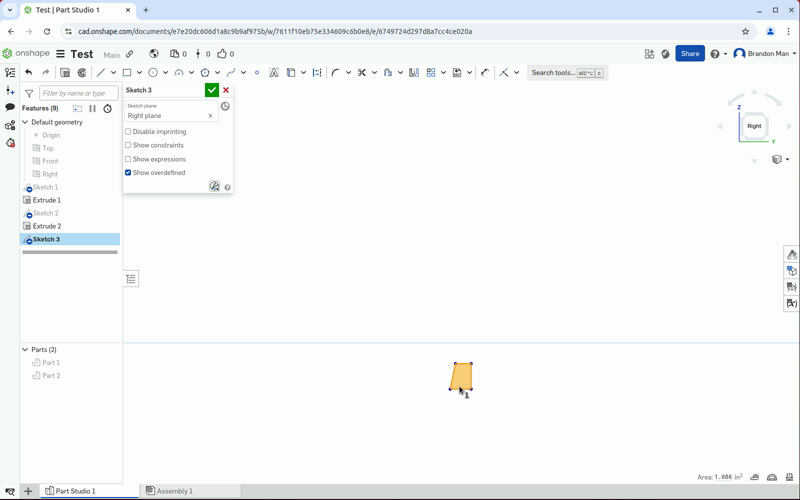
scroll(-6)
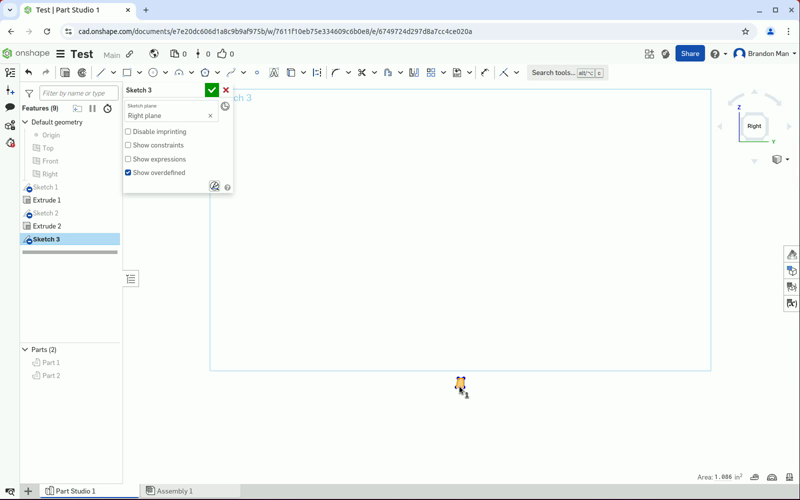
mouse_move(73, 352)
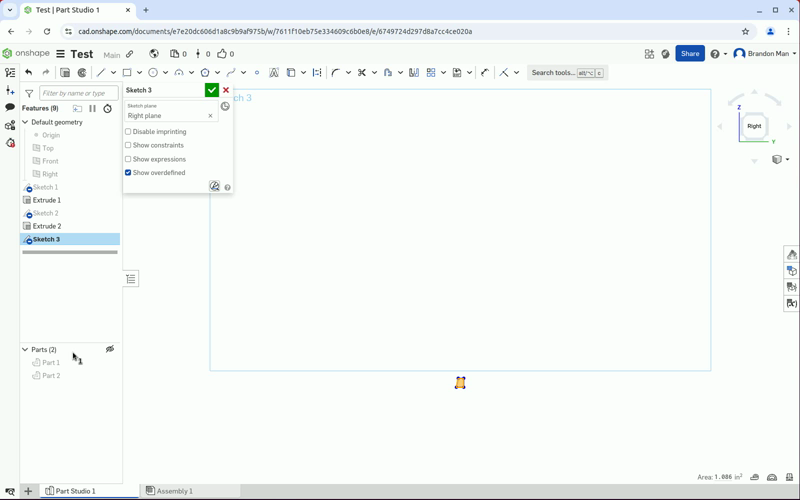
key(shift+y)
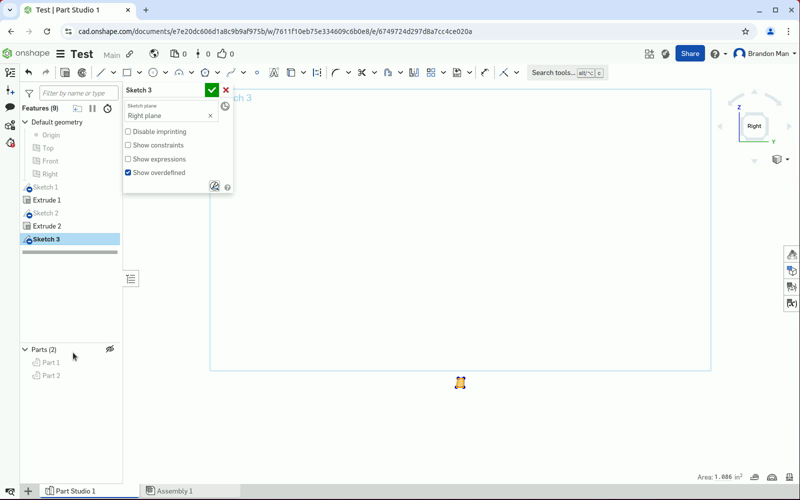
key(shift+e)
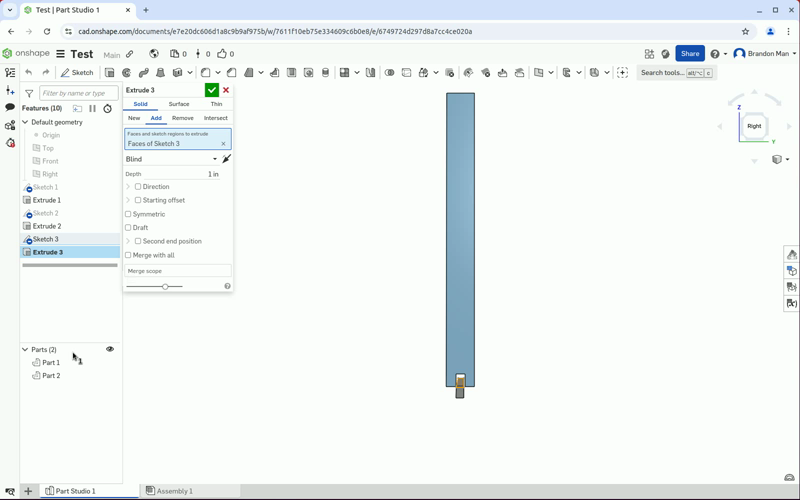
mouse_move(143, 106)
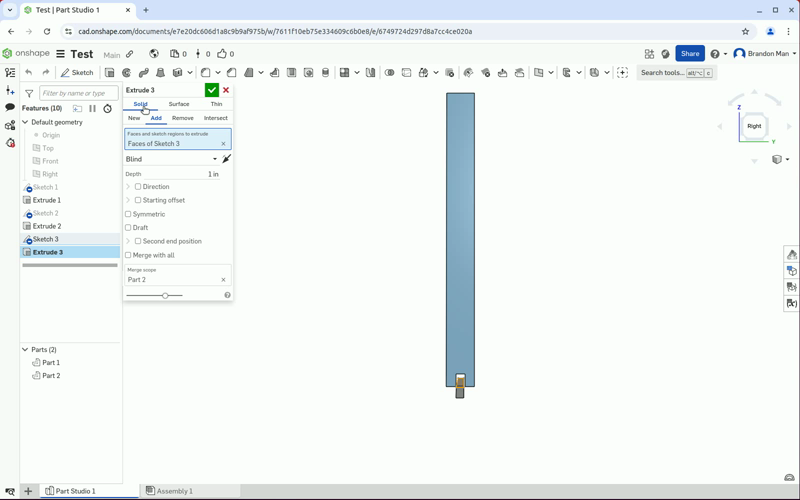
click(143, 106)
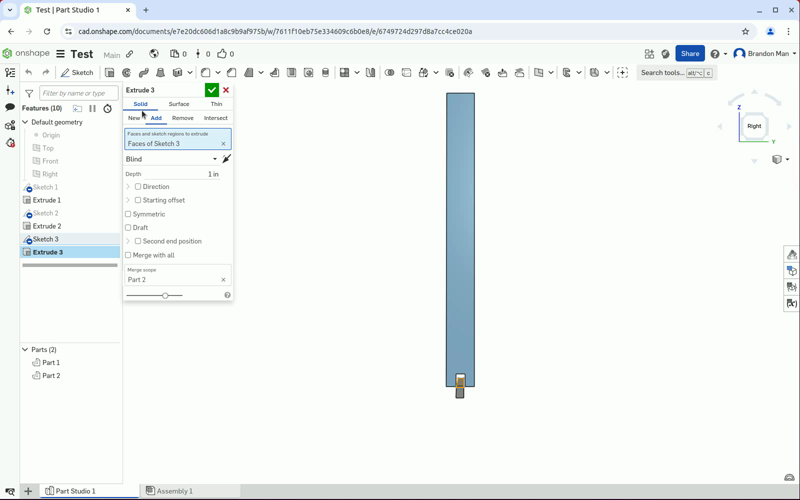
mouse_move(137, 120)
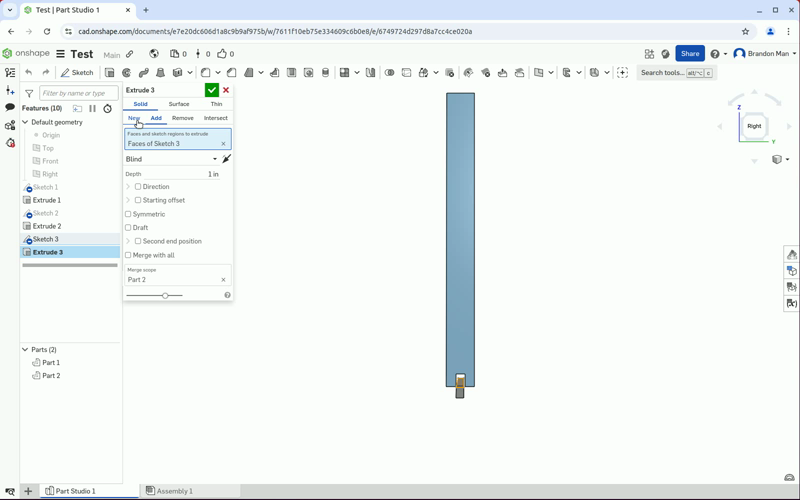
click(137, 120)
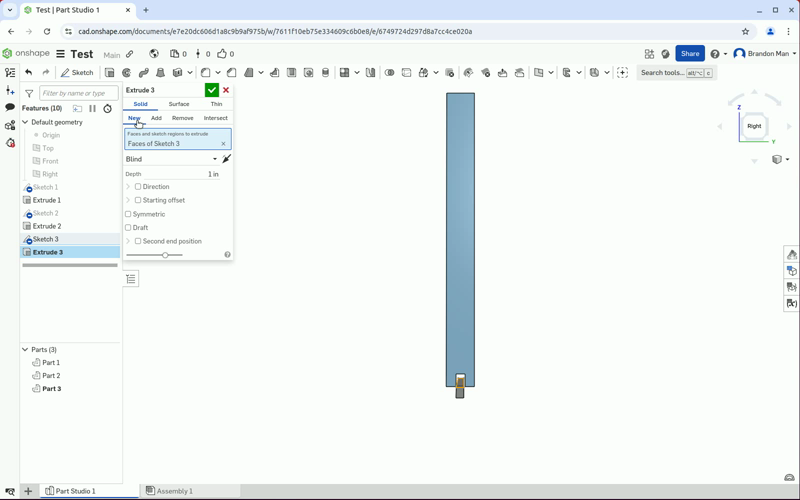
key(tab, 4)
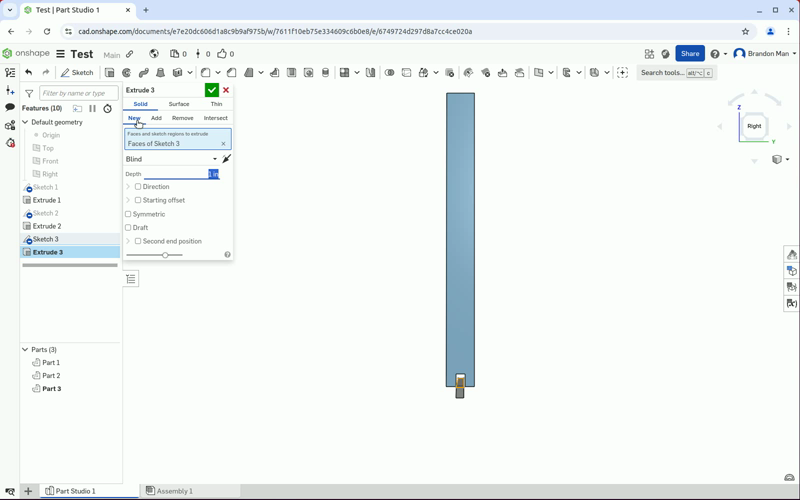
text(1.444)
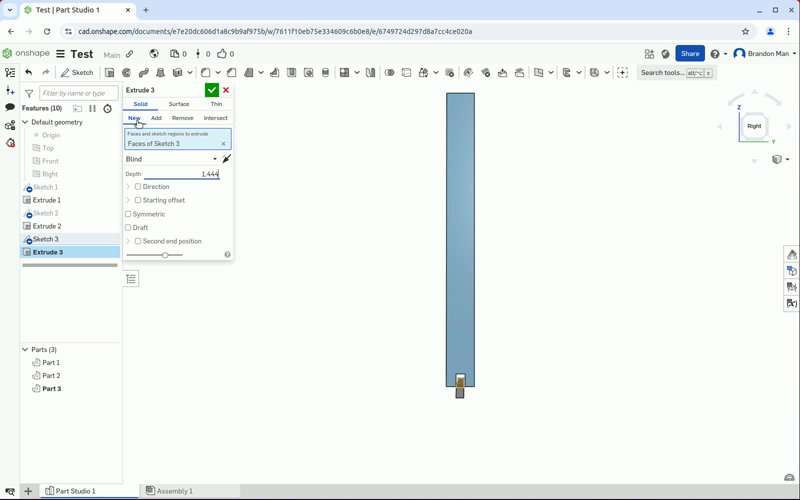
key(enter)
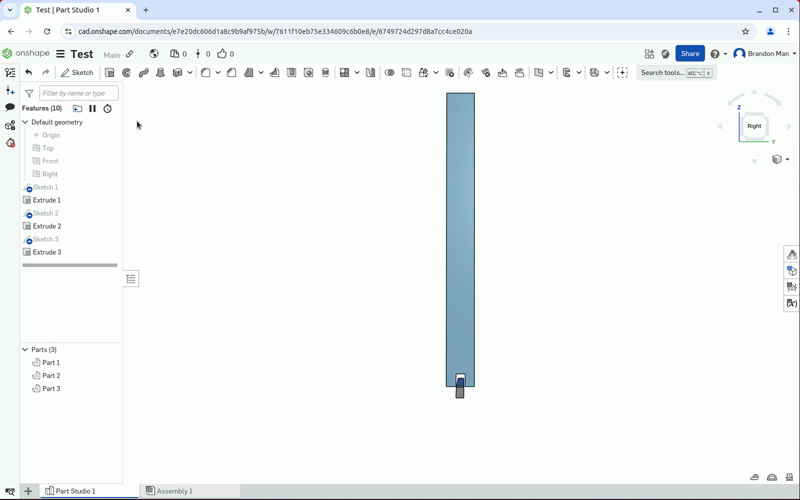
key(shift+h)
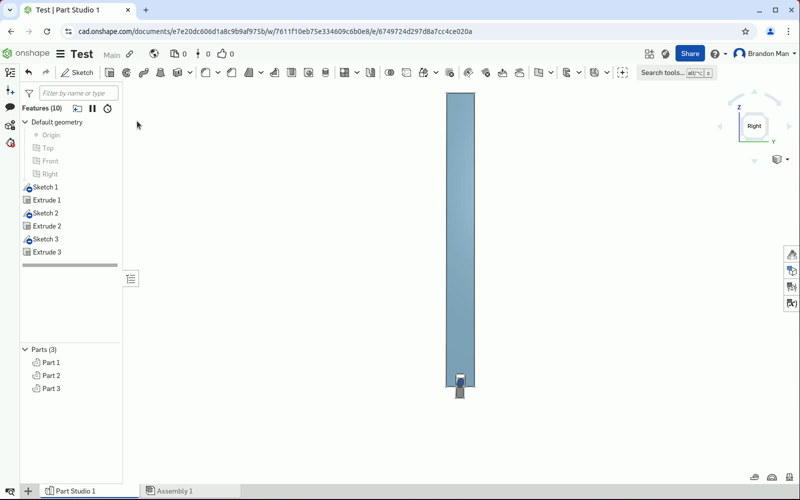
key(shift+h)
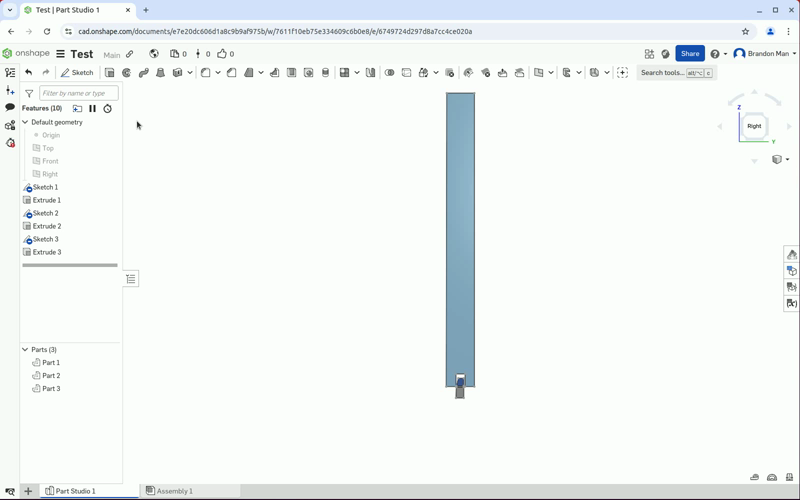
key(shift+7)
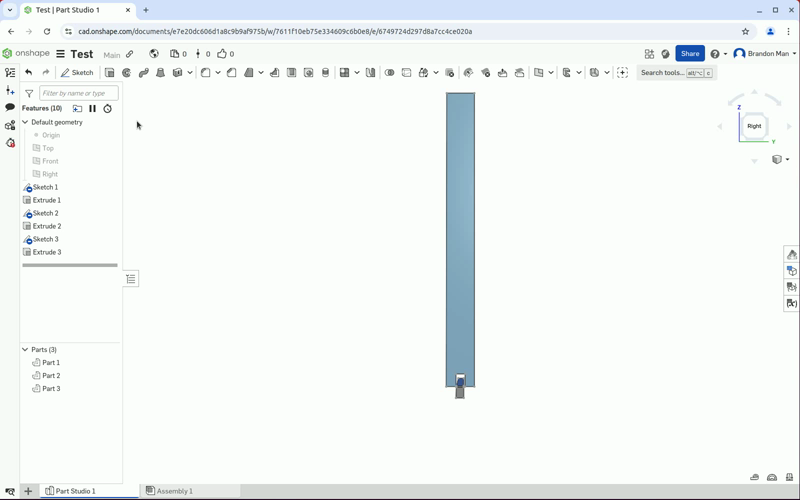
key(right, 2)
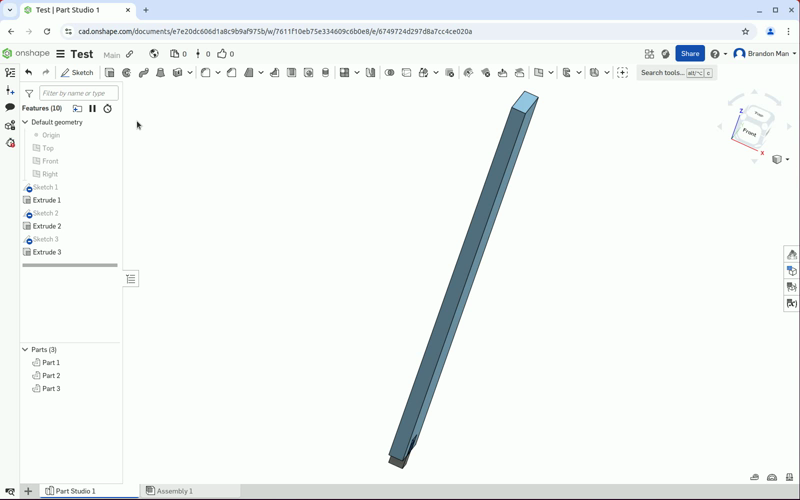
key(down, 2)
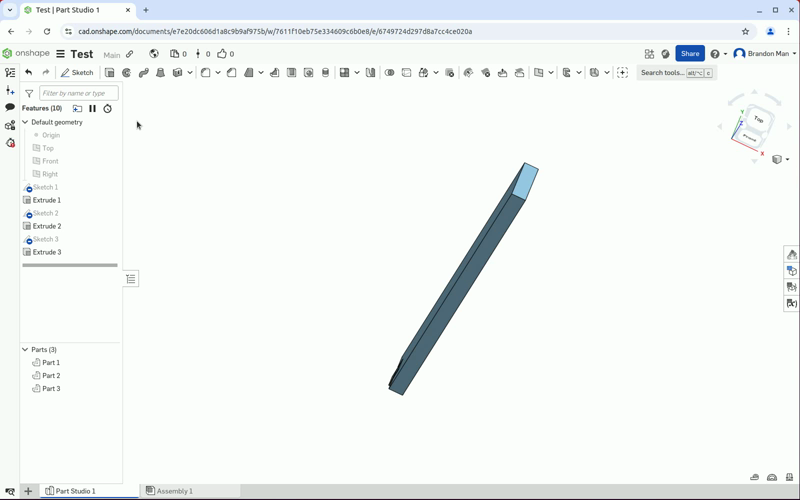
key(up, 2)
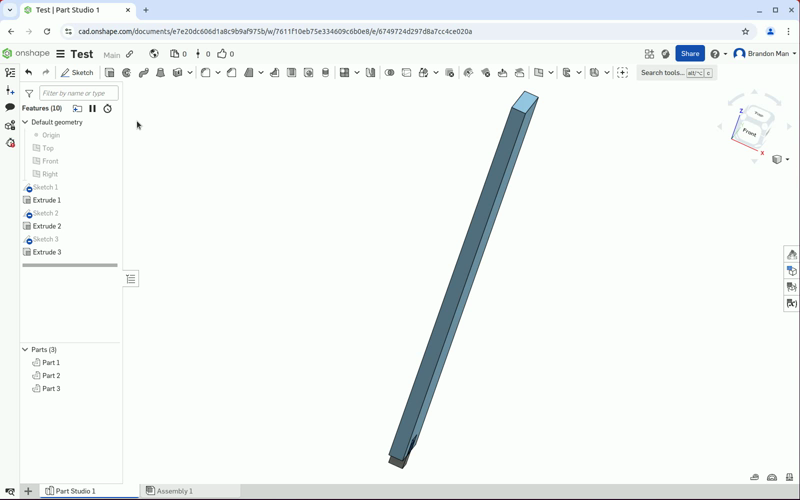
key(left, 2)
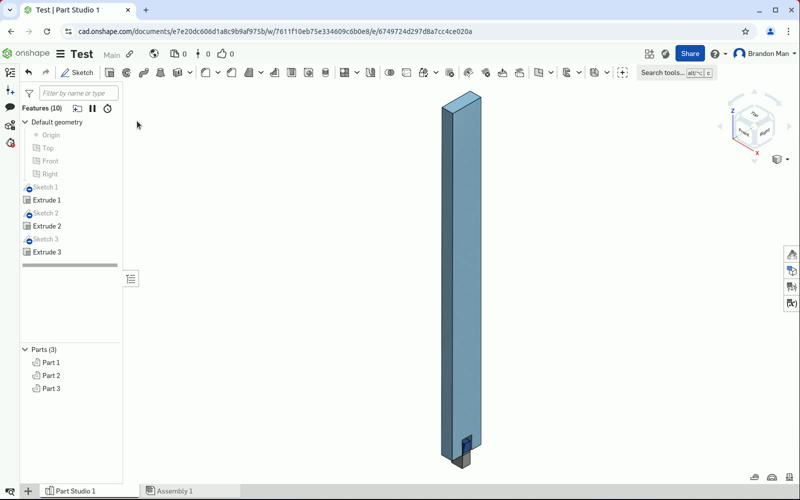
mouse_move(73, 189)
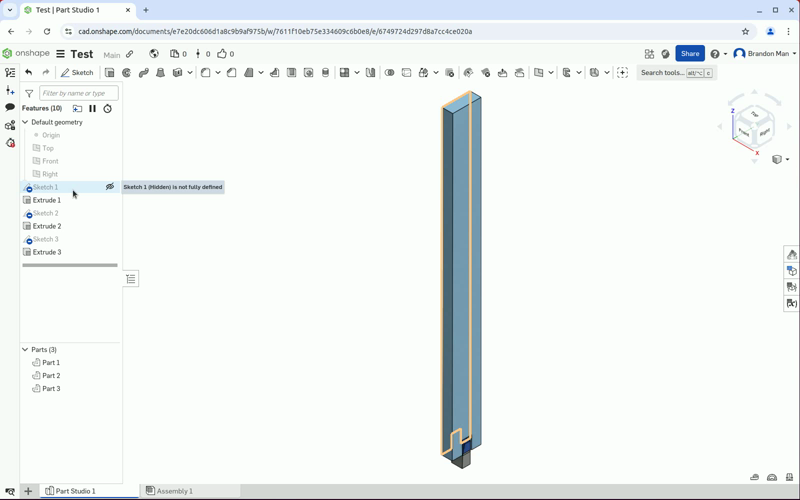
click(73, 189)